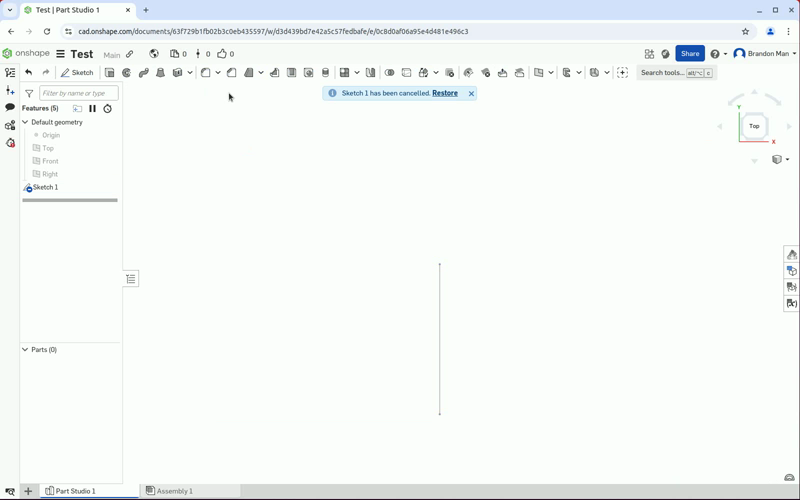
key(shift+h)
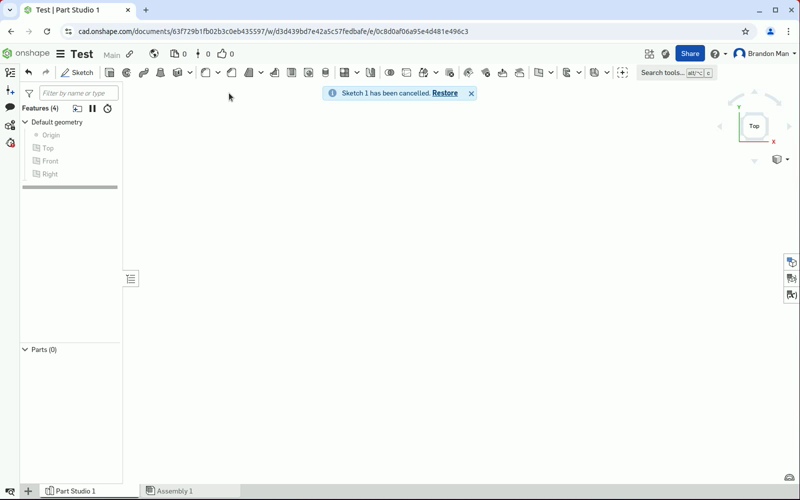
mouse_move(73, 352)
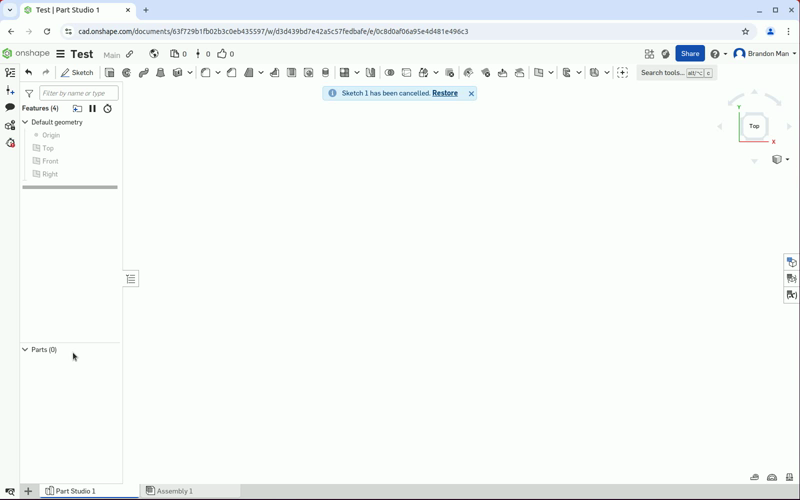
key(y)
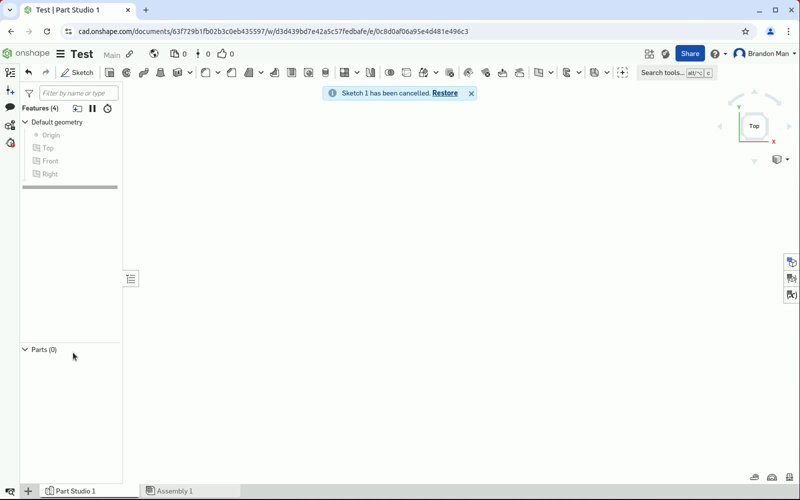
key(shift+p)
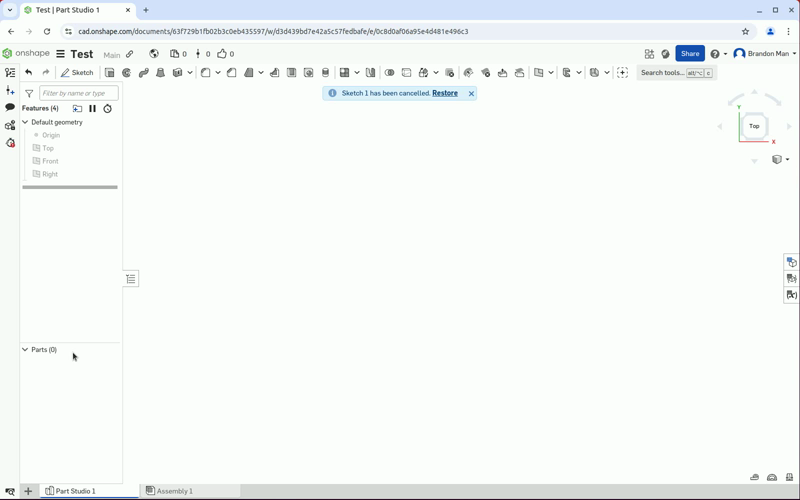
key(space)
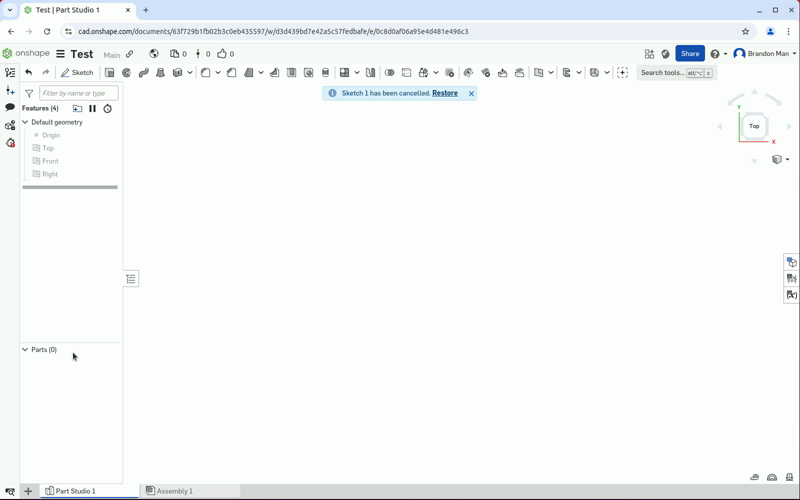
key_down(shift)
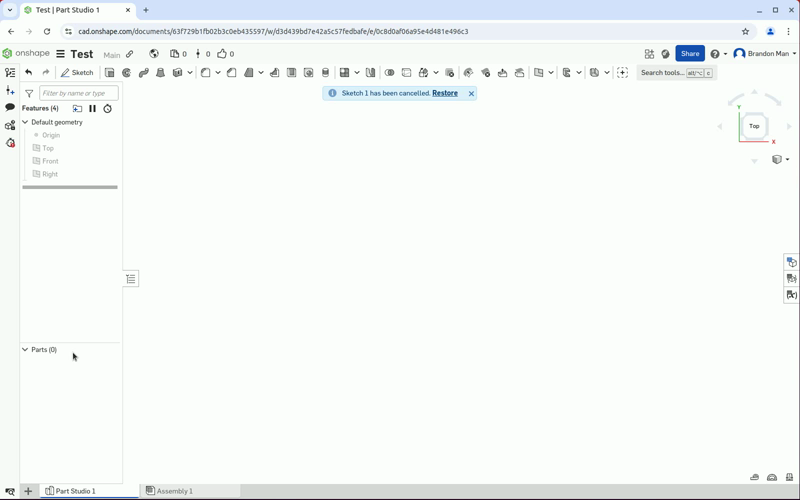
key(up)
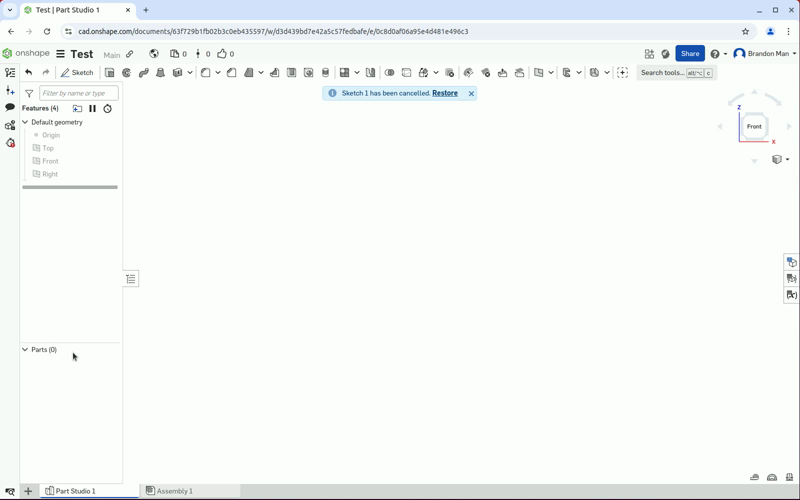
key_up(shift)
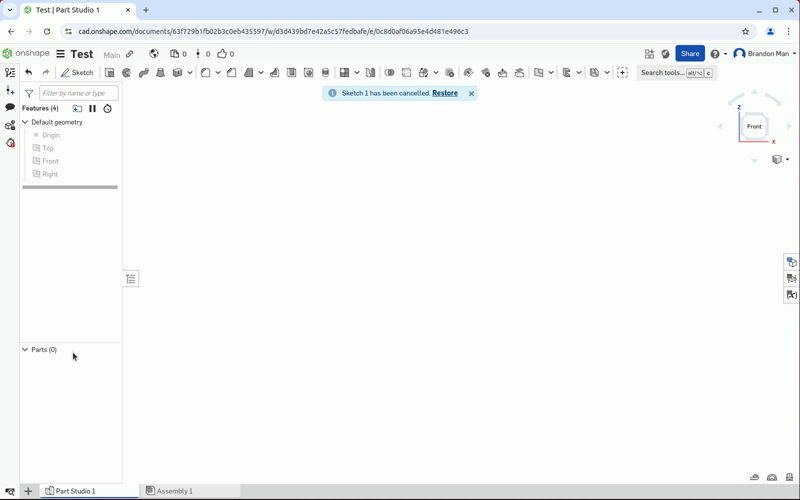
mouse_move(73, 352)
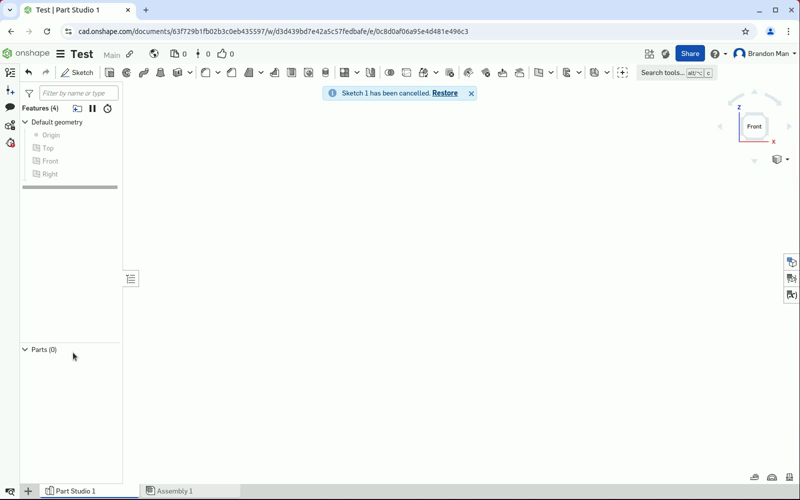
key(shift+y)
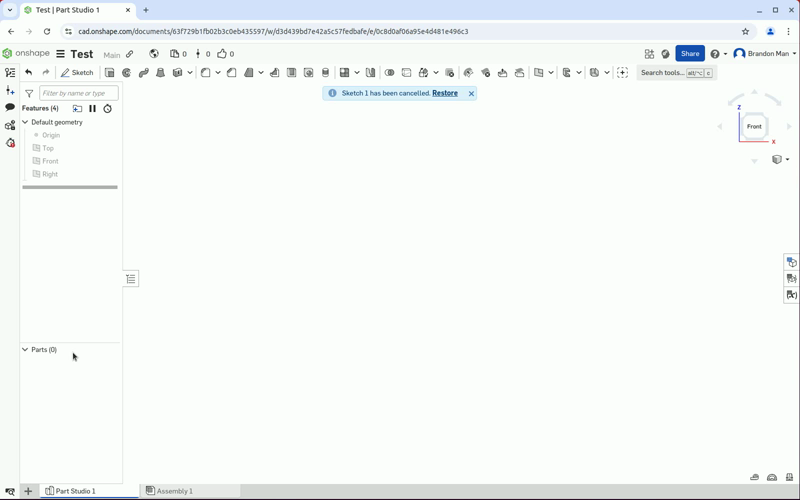
key(shift+s)
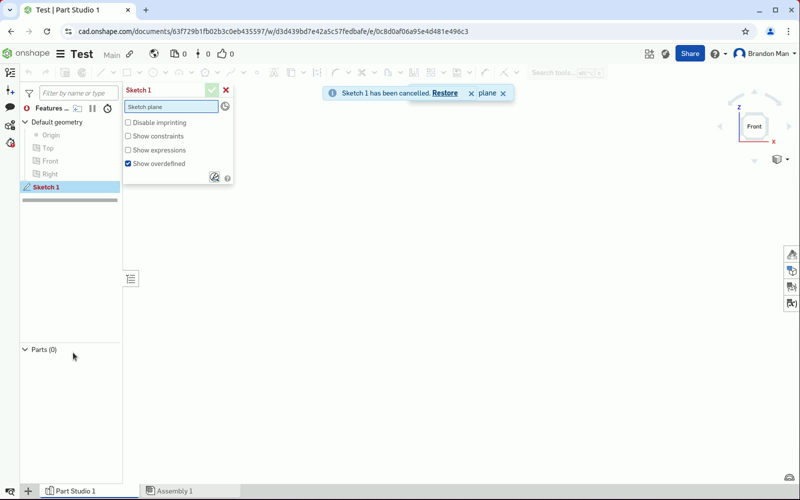
mouse_move(73, 163)
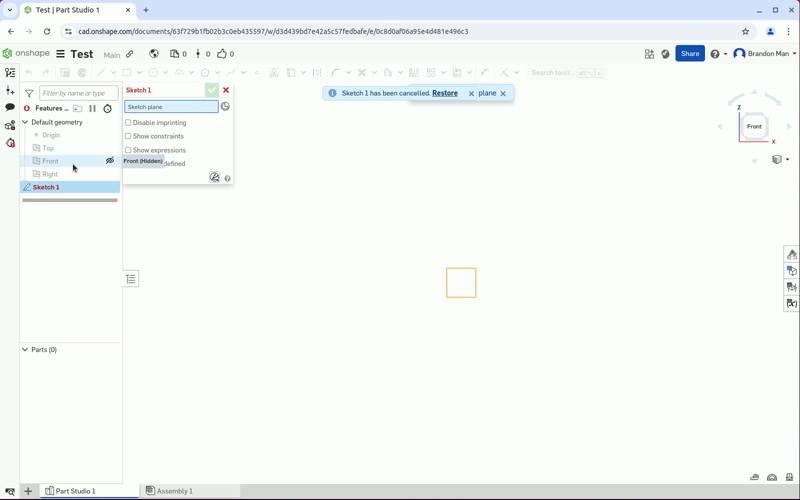
click(73, 163)
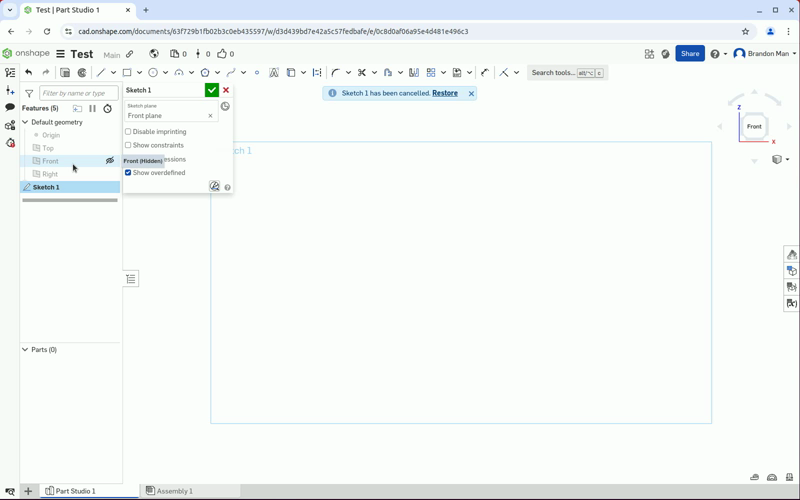
mouse_move(73, 352)
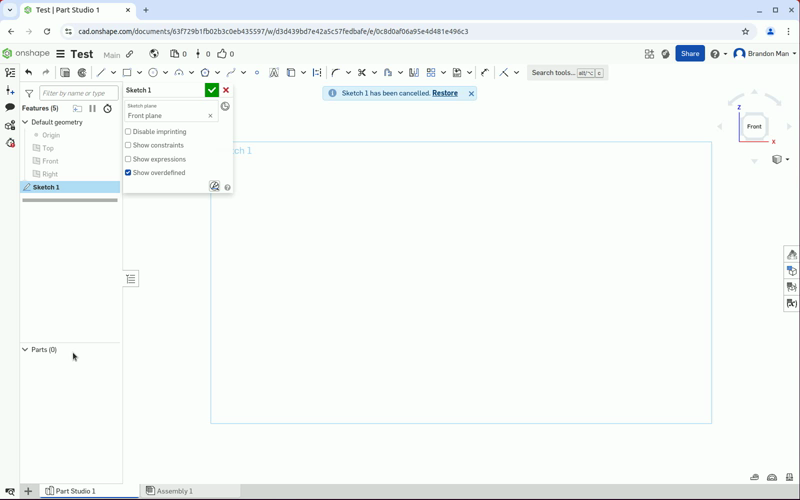
key(y)
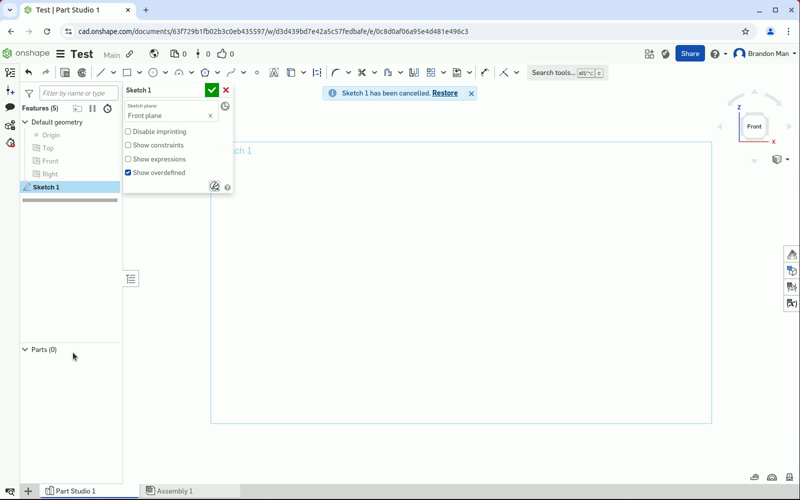
key(l)
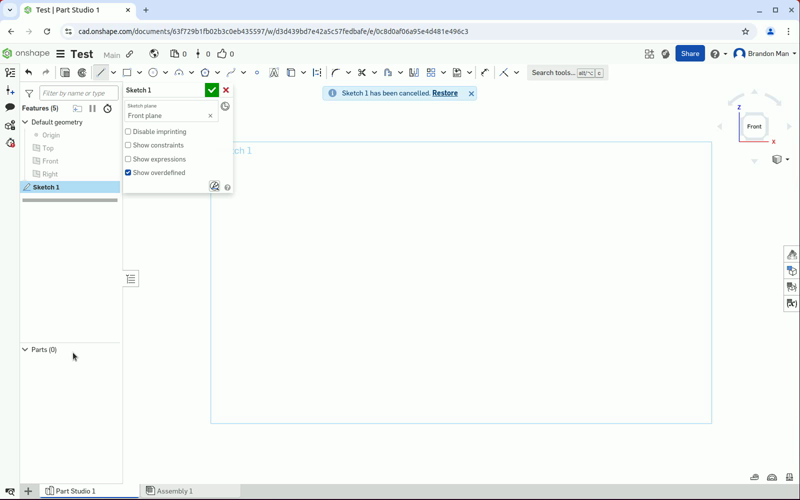
key_down(shift)
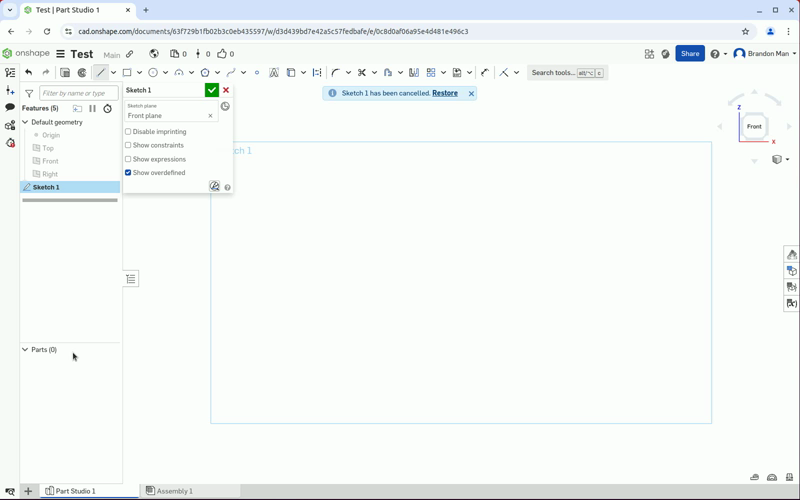
mouse_move(438, 282)
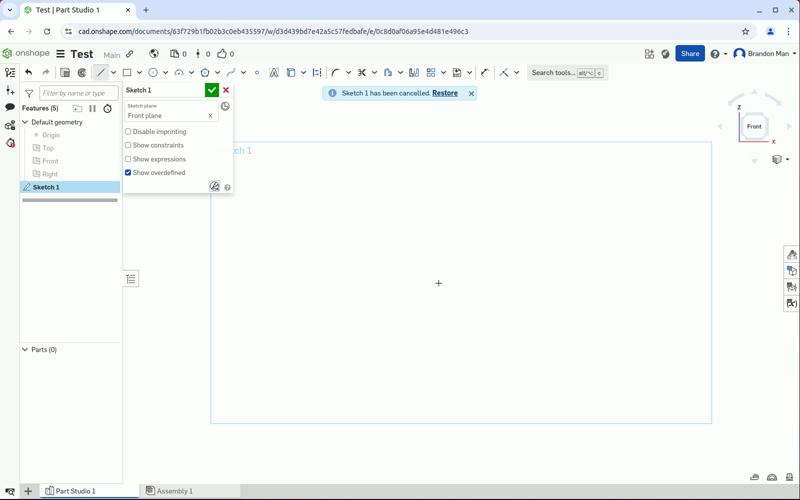
click(438, 282)
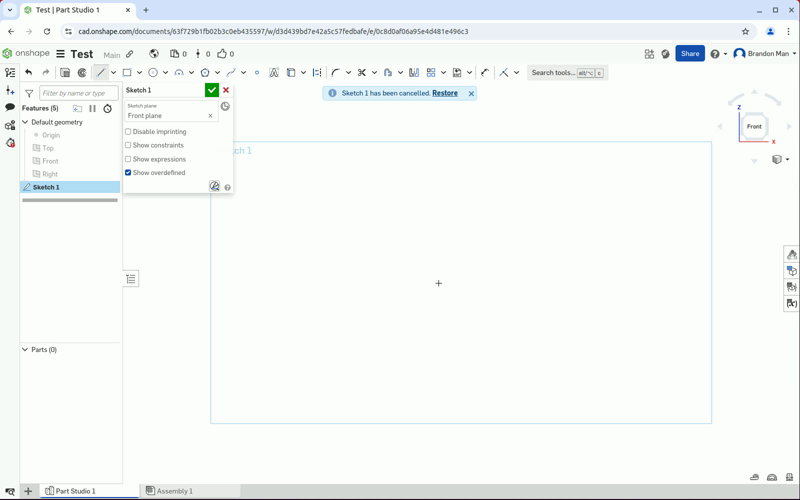
key_up(shift)
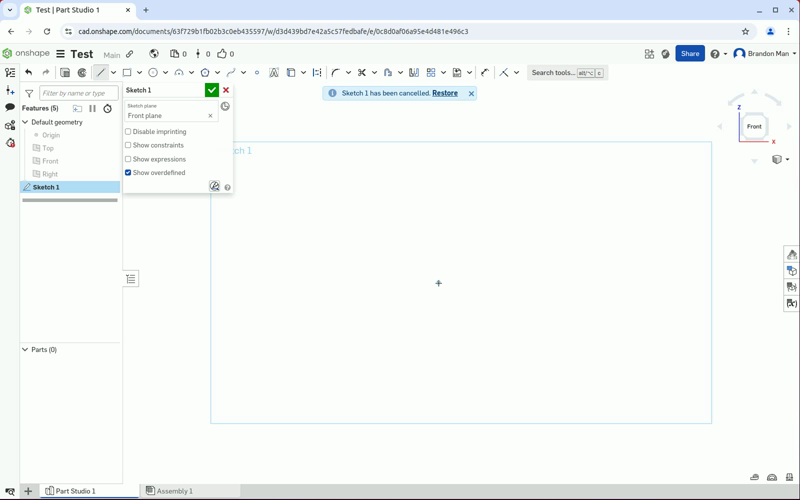
key_down(shift)
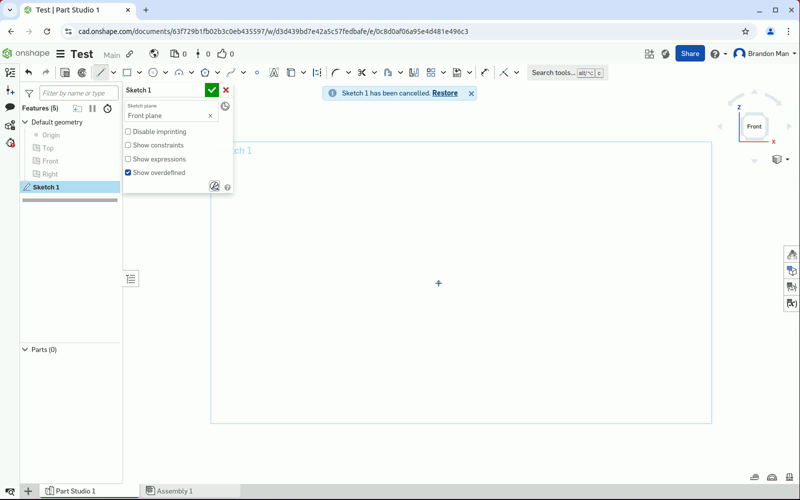
mouse_move(468, 282)
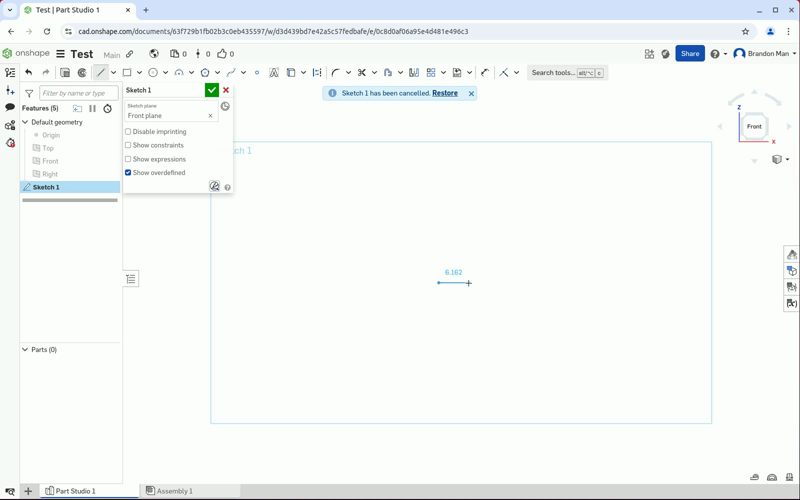
mouse_move(461, 282)
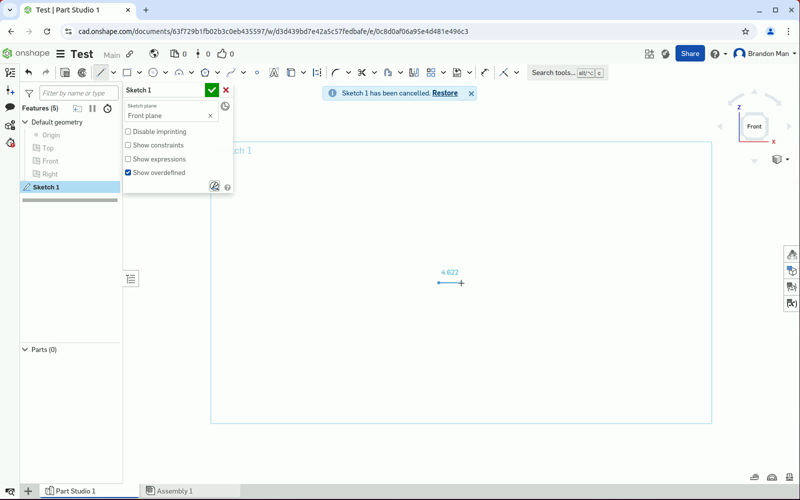
click(461, 282)
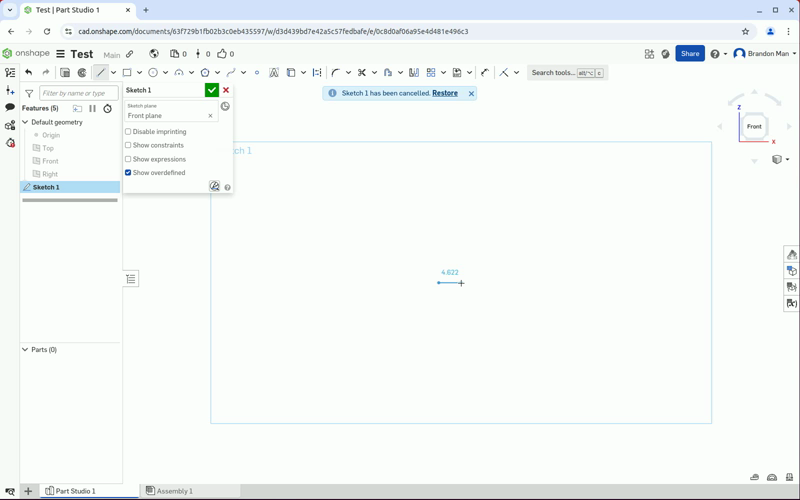
key_up(shift)
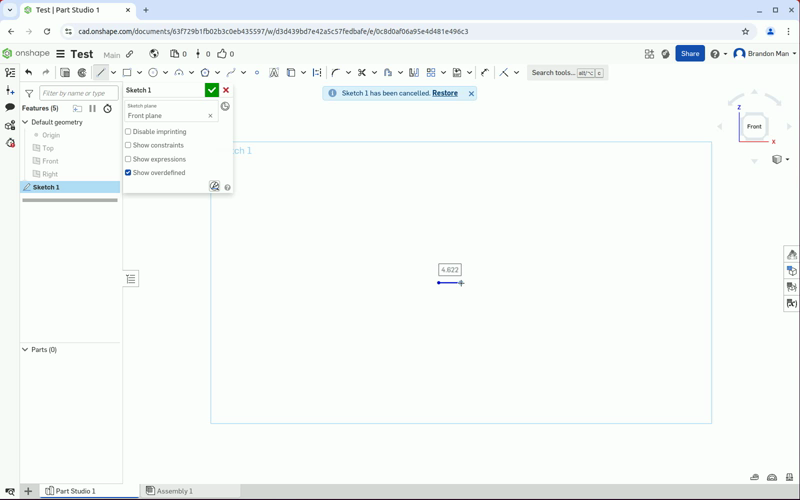
key_down(shift)
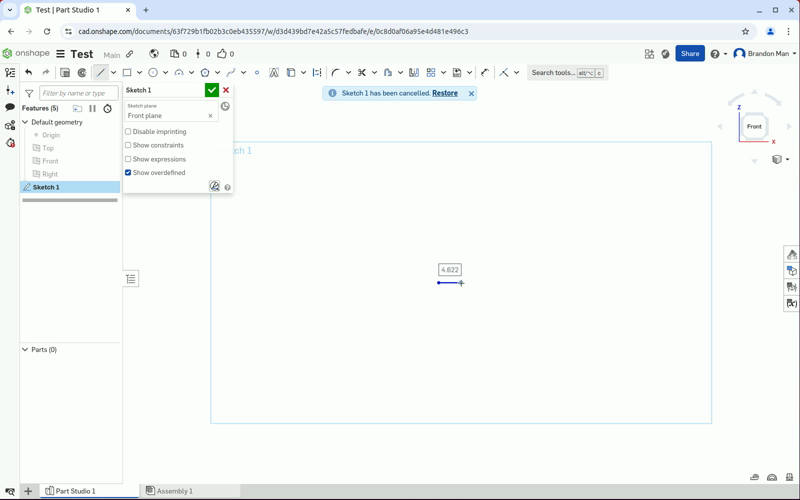
mouse_move(491, 282)
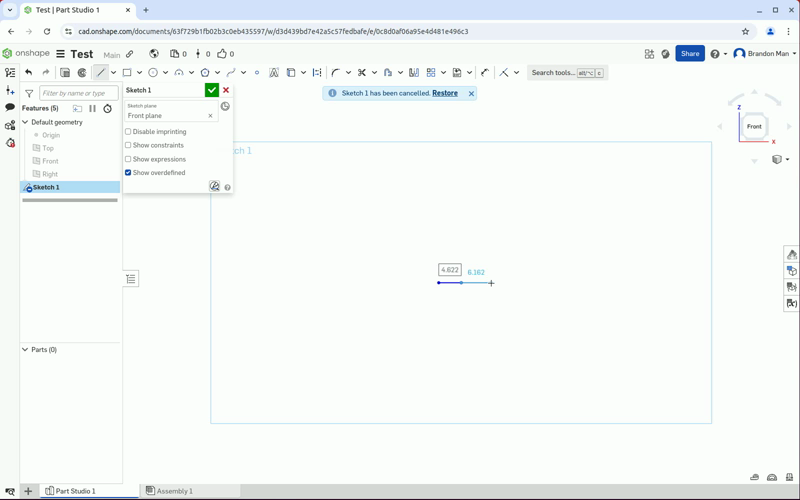
mouse_move(483, 282)
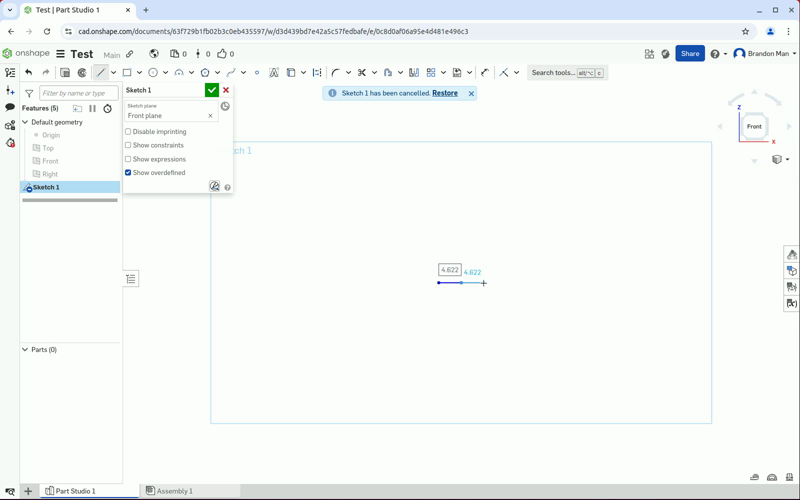
click(483, 282)
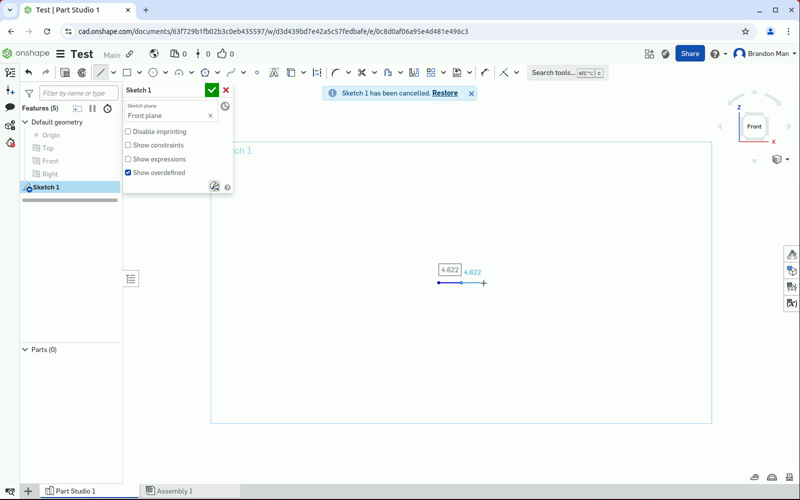
key_up(shift)
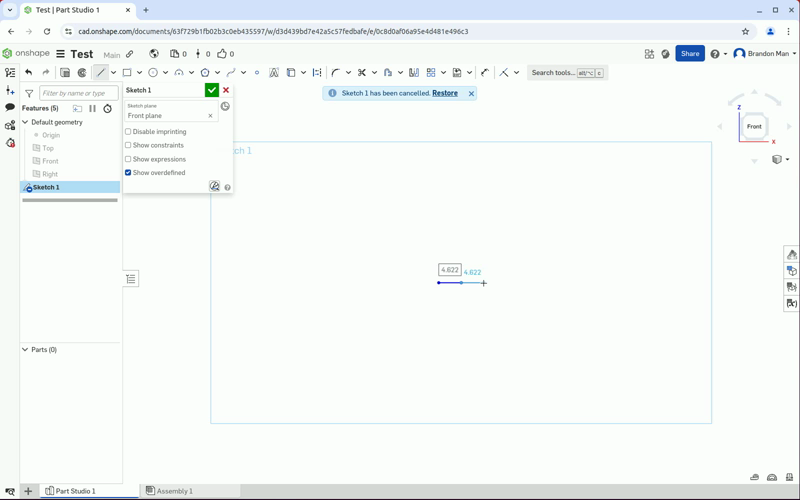
key_down(shift)
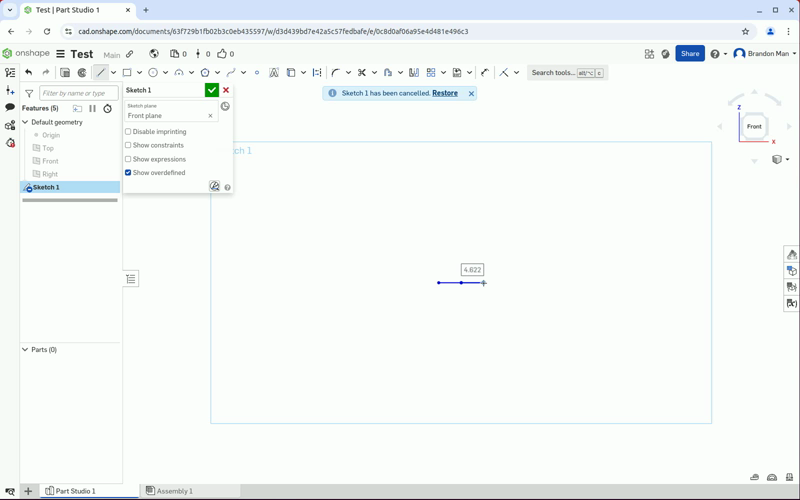
mouse_move(513, 282)
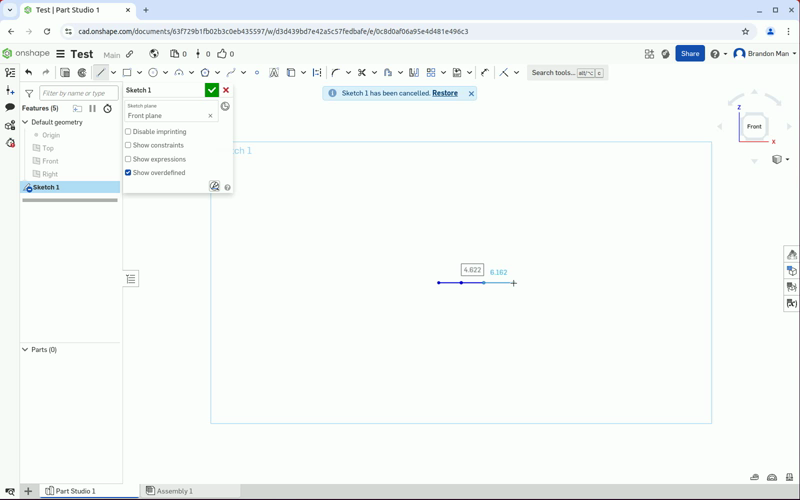
mouse_move(483, 265)
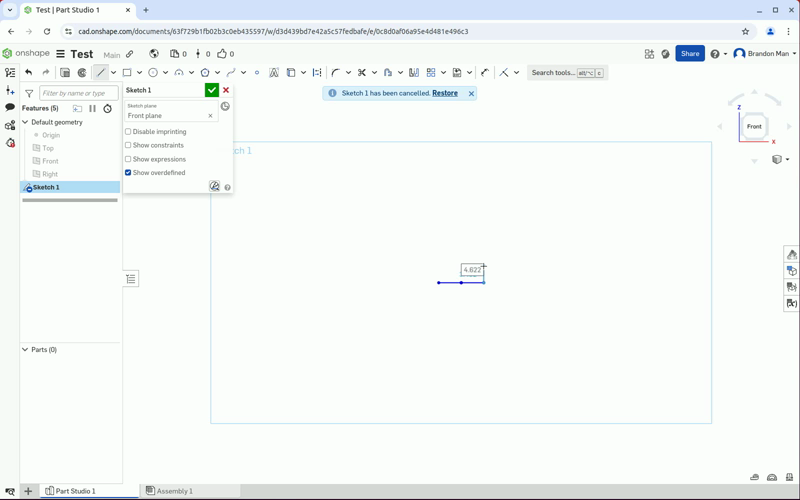
click(483, 265)
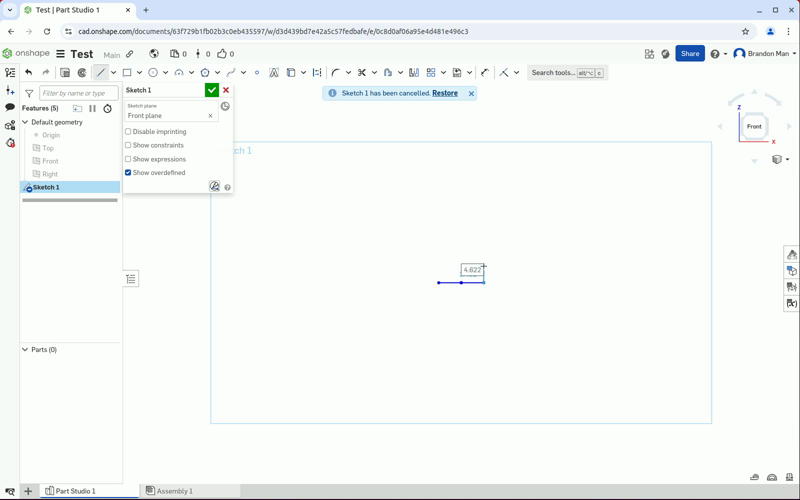
key_up(shift)
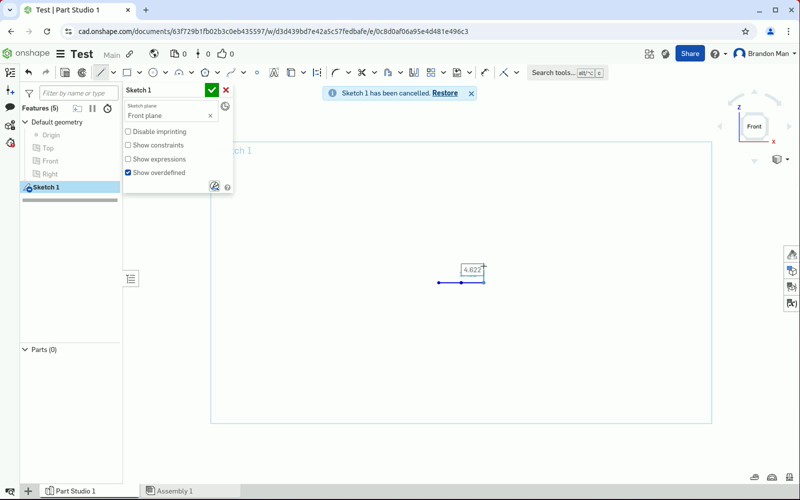
key_down(shift)
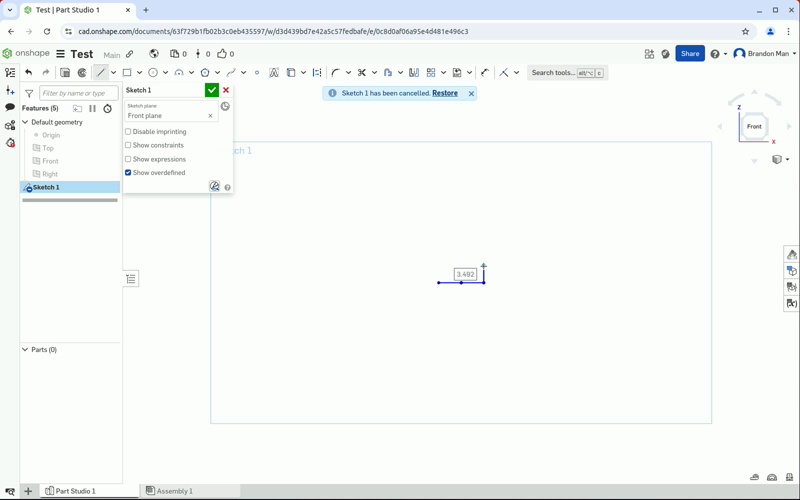
mouse_move(513, 265)
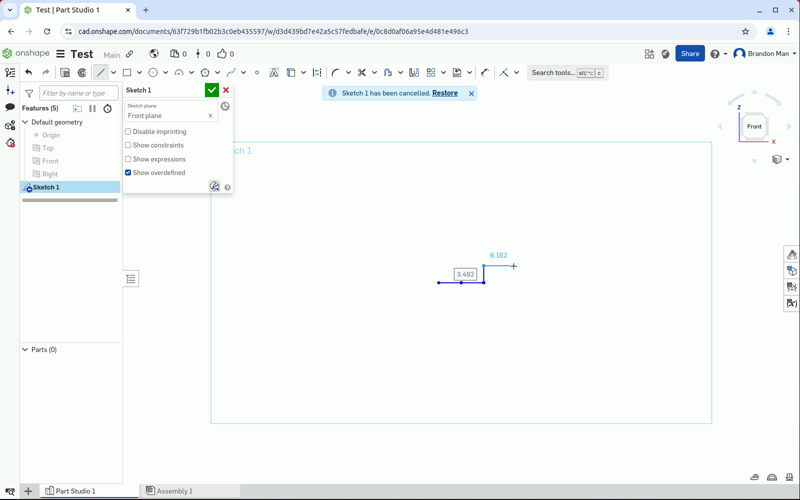
mouse_move(438, 265)
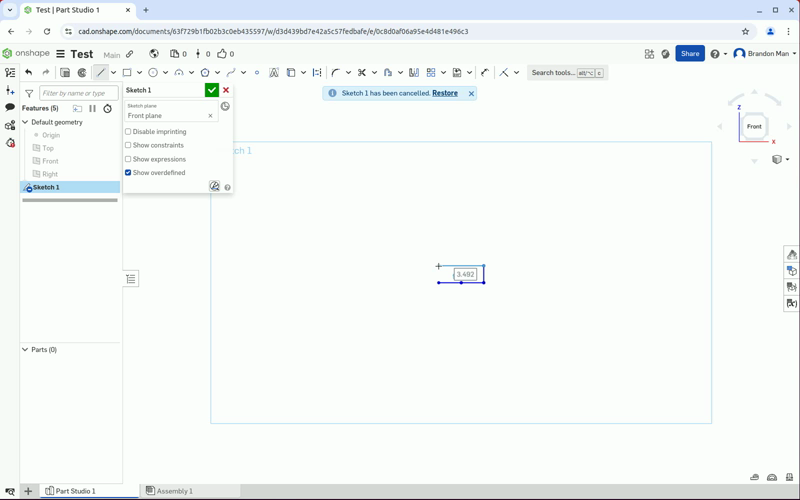
click(438, 265)
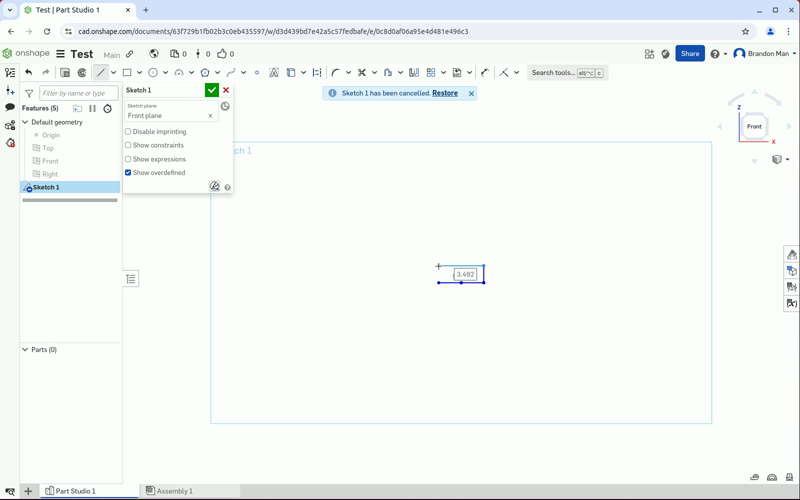
key_up(shift)
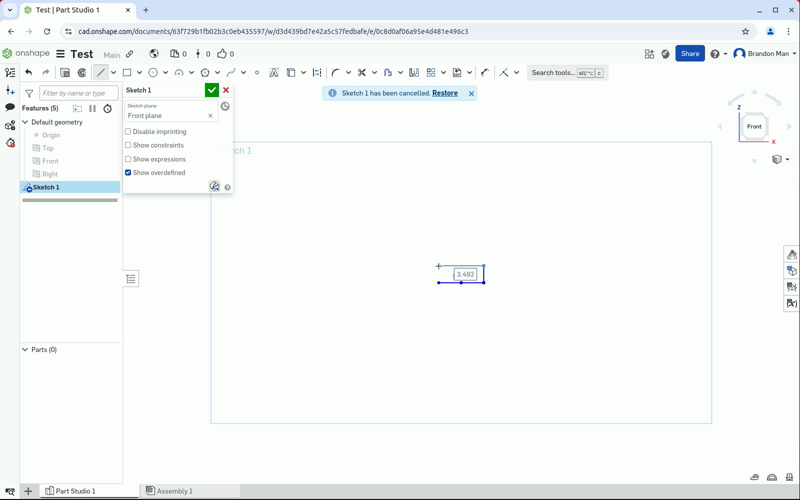
mouse_move(468, 265)
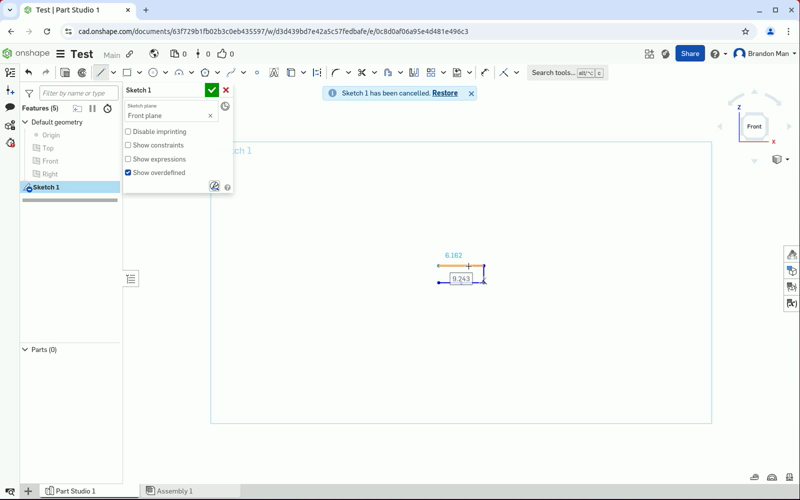
key_down(shift)
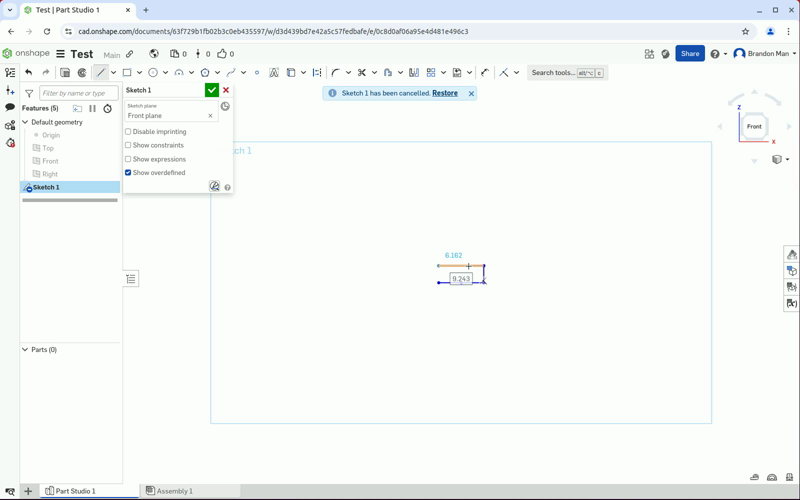
mouse_move(438, 282)
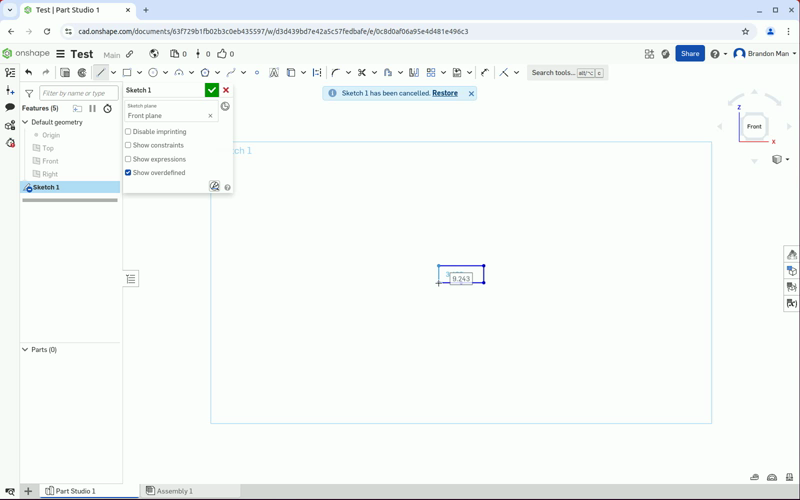
key_up(shift)
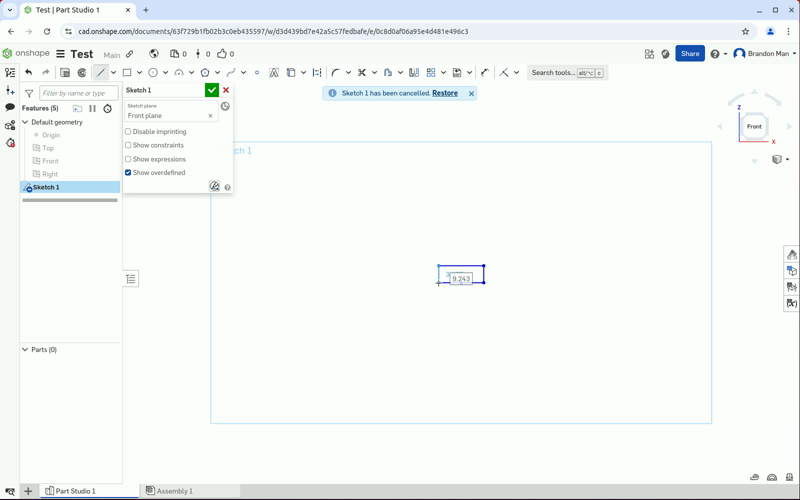
click(438, 282)
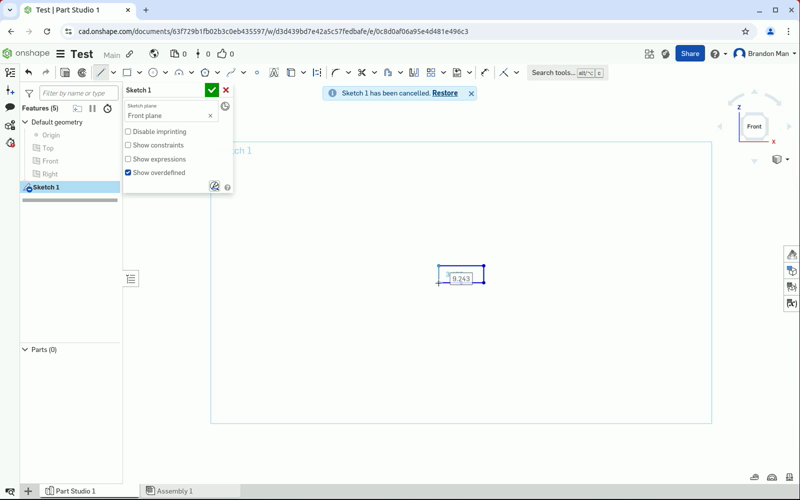
key(esc)
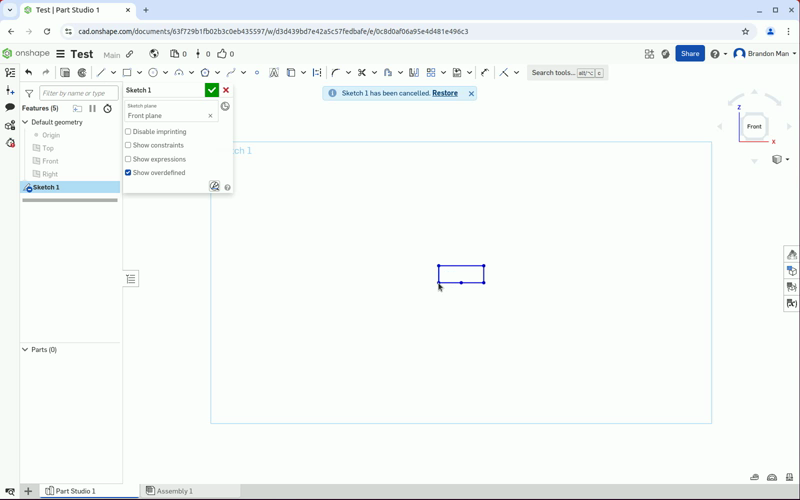
mouse_move(468, 271)
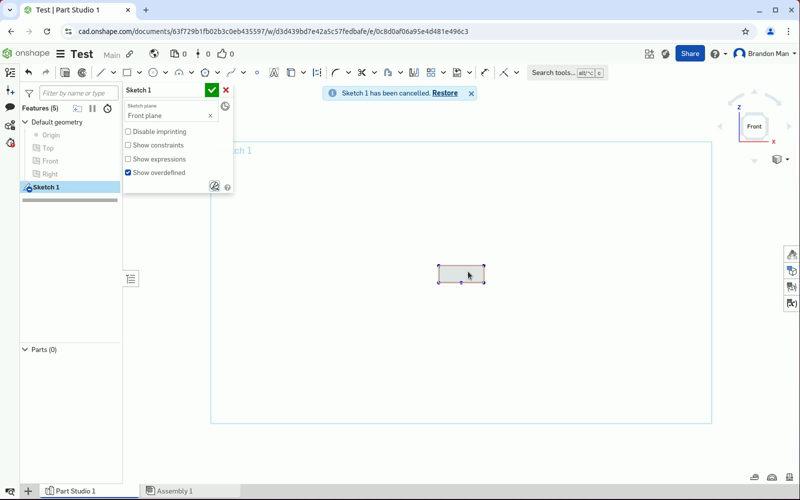
scroll(6)
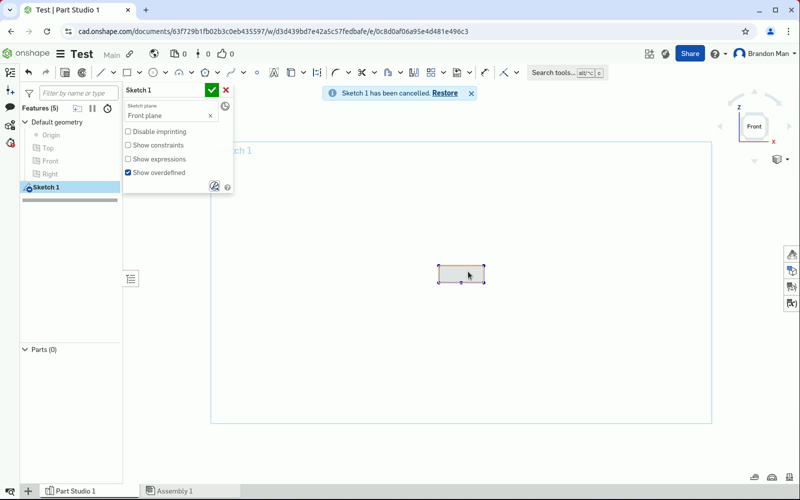
scroll(6)
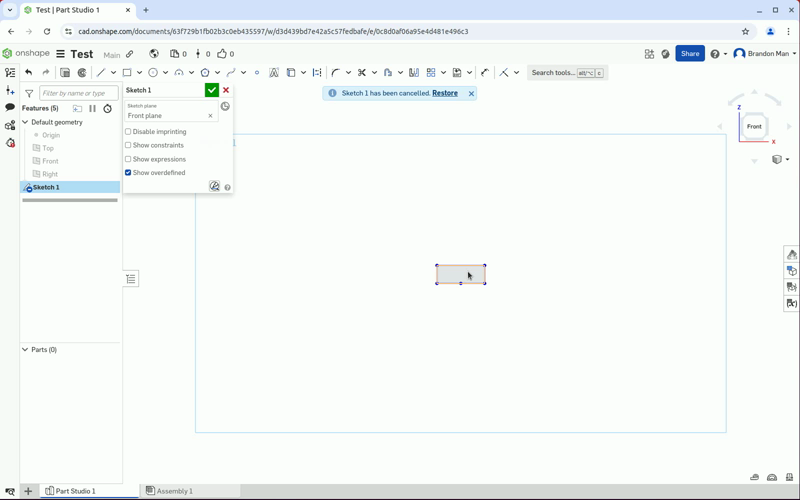
scroll(6)
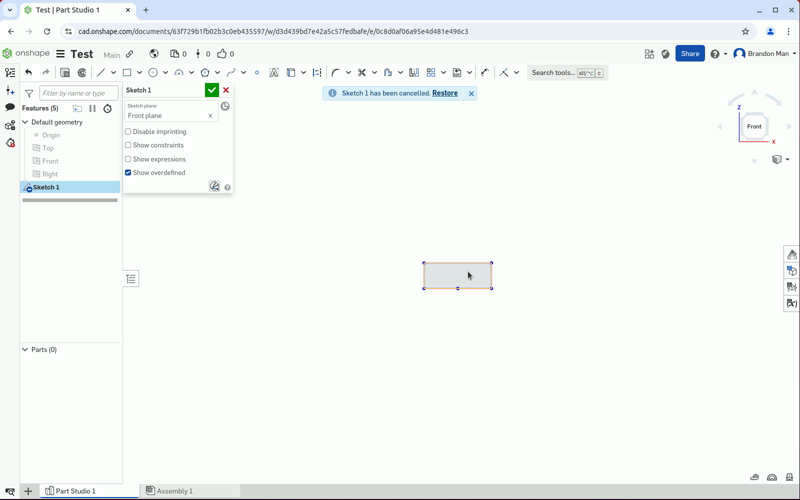
scroll(6)
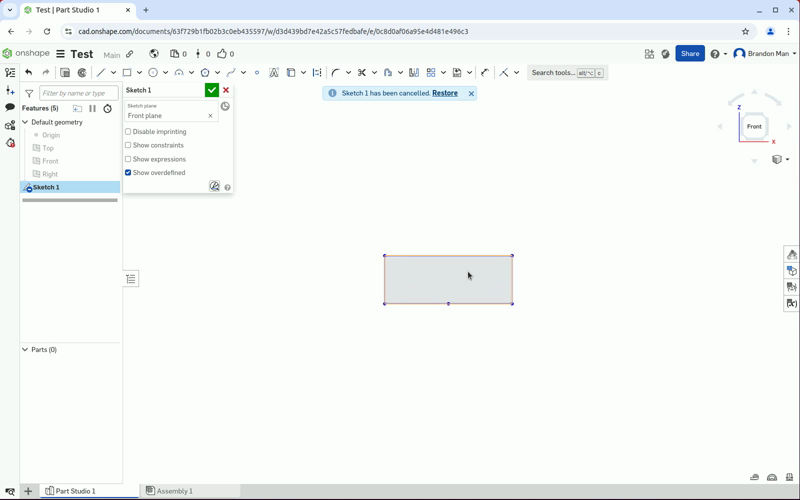
scroll(6)
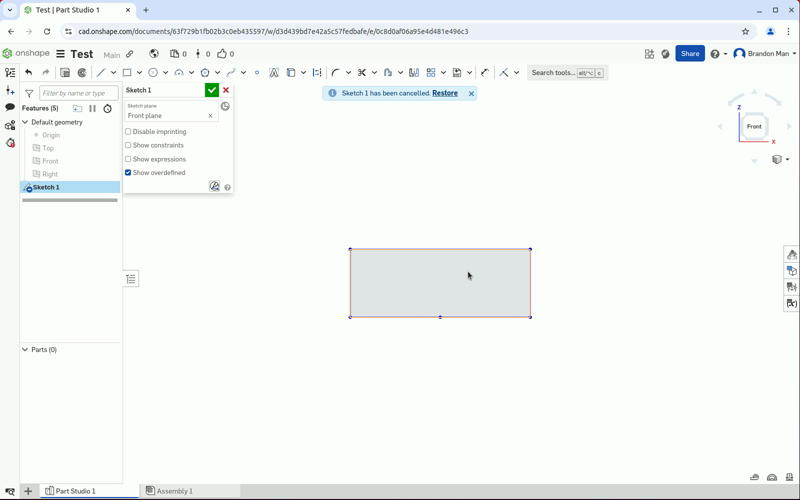
scroll(6)
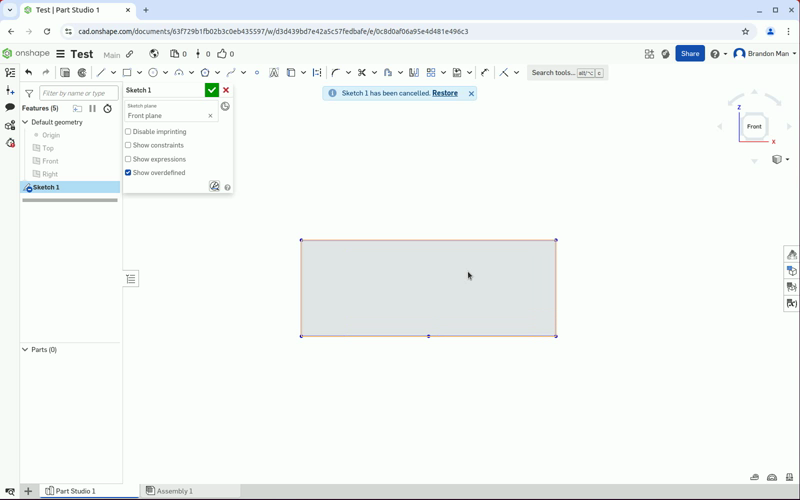
scroll(6)
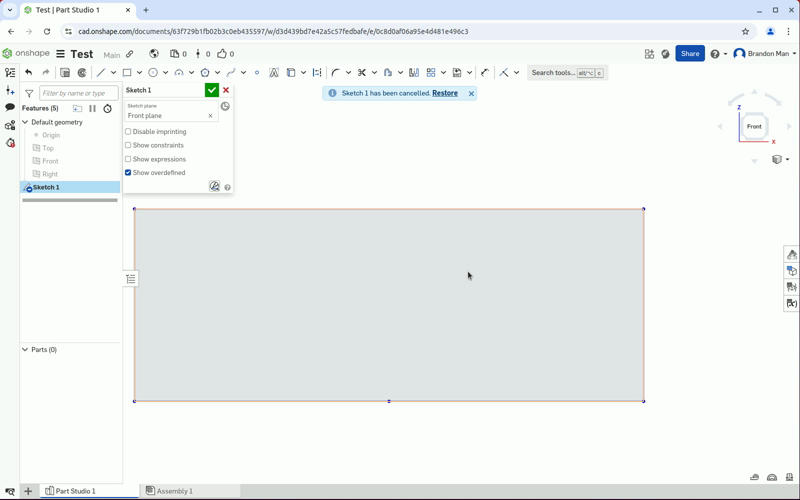
click(468, 271)
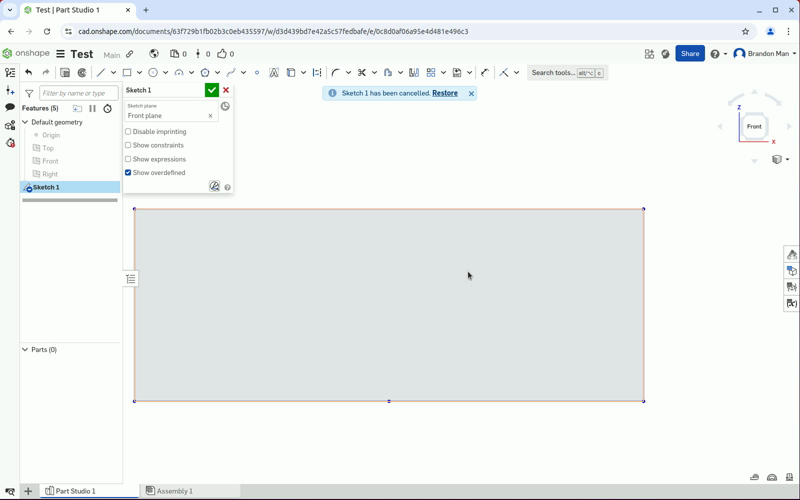
scroll(-6)
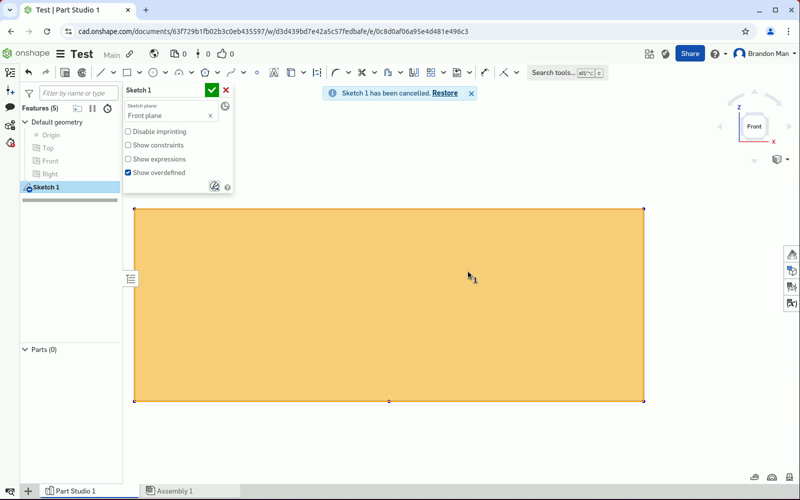
scroll(-6)
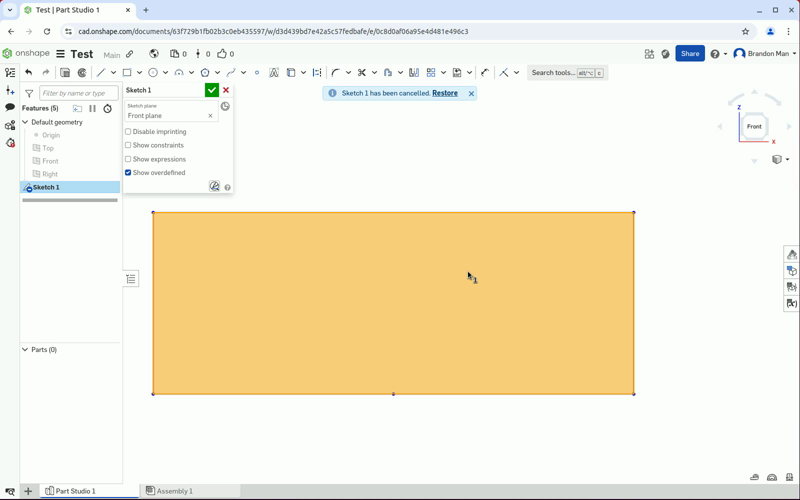
scroll(-6)
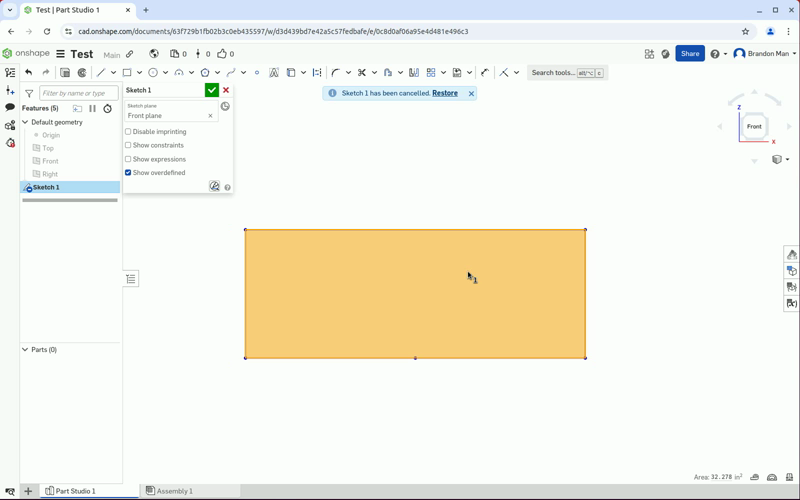
scroll(-6)
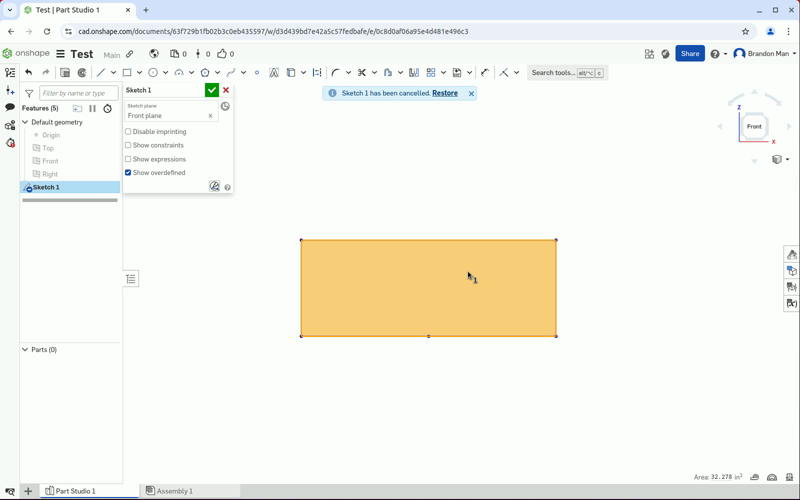
scroll(-6)
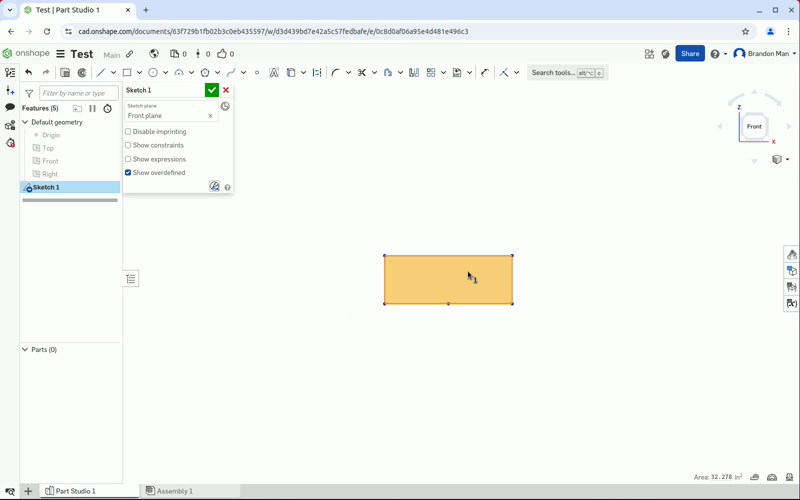
scroll(-6)
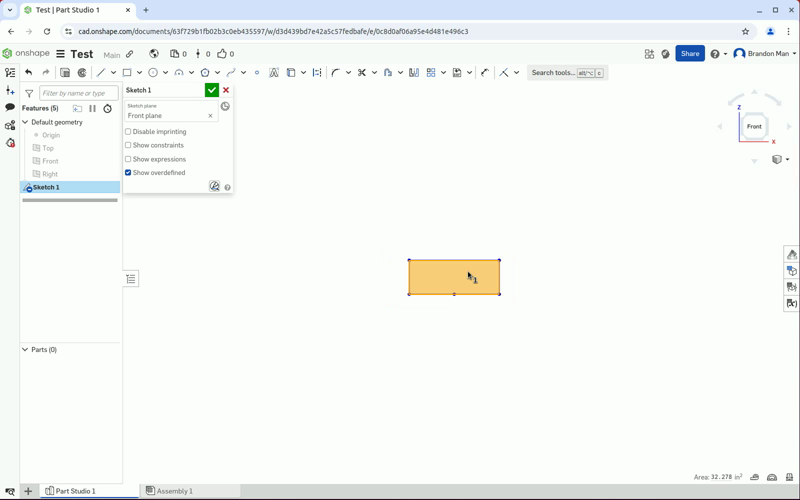
scroll(-6)
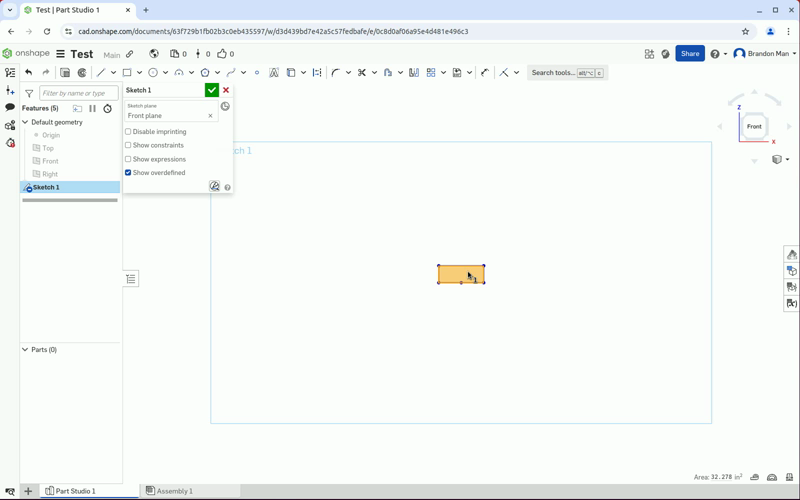
mouse_move(73, 352)
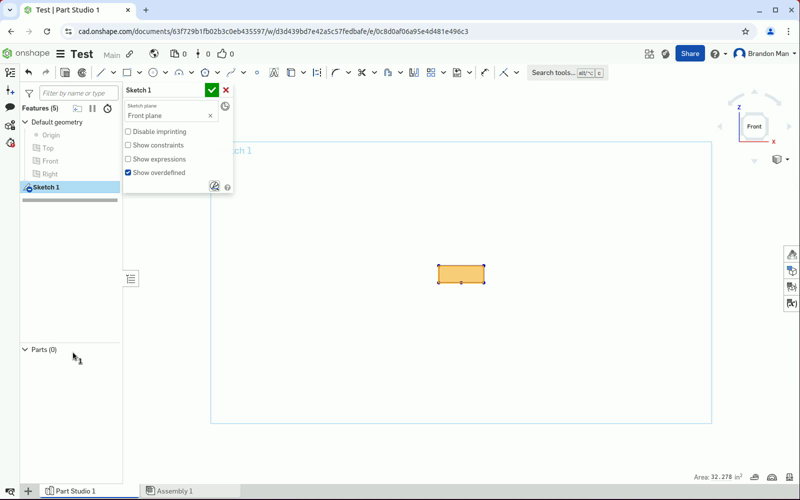
key(shift+y)
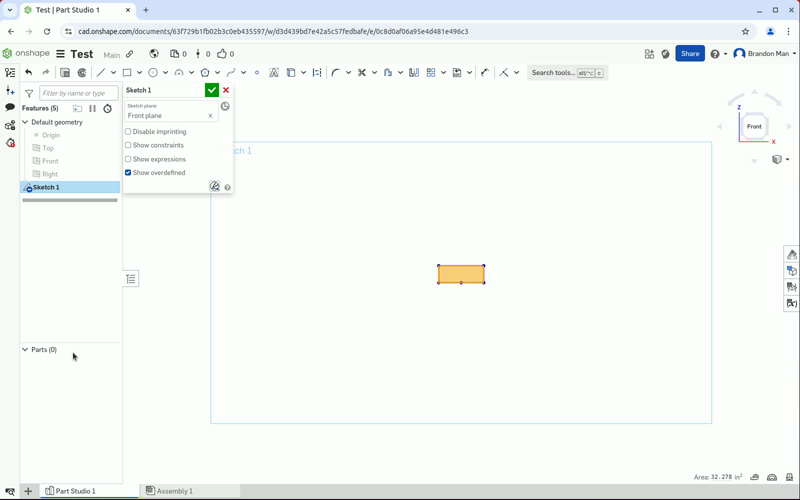
key(shift+e)
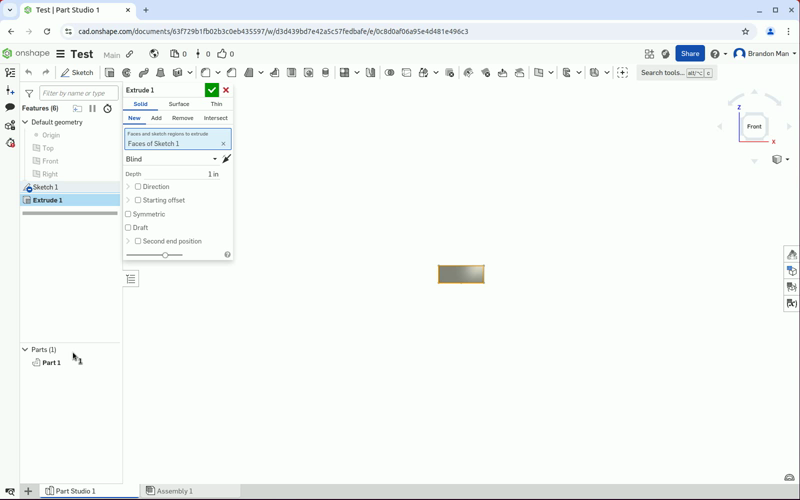
mouse_move(143, 106)
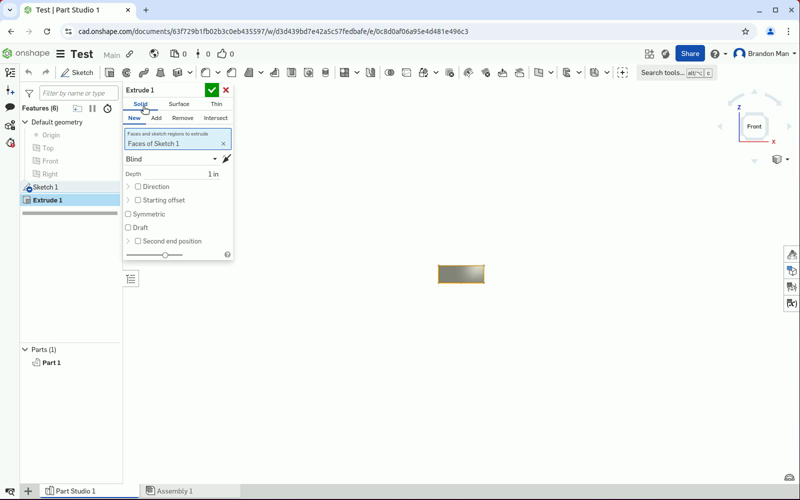
click(143, 106)
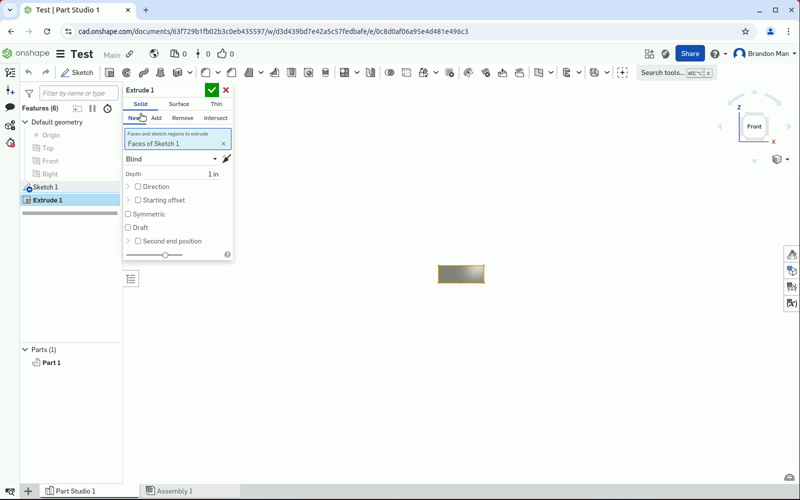
mouse_move(137, 120)
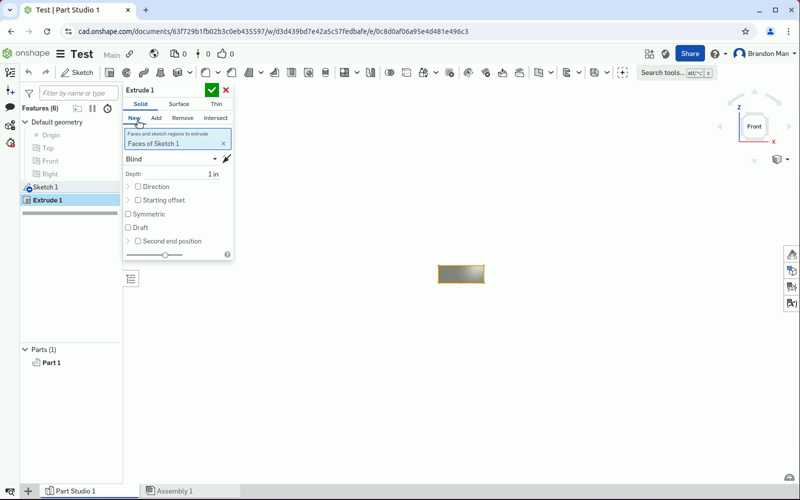
click(137, 120)
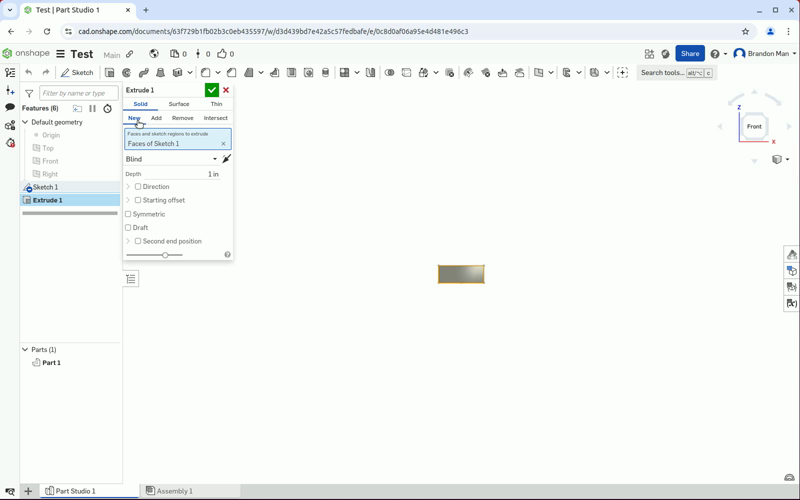
key(tab, 4)
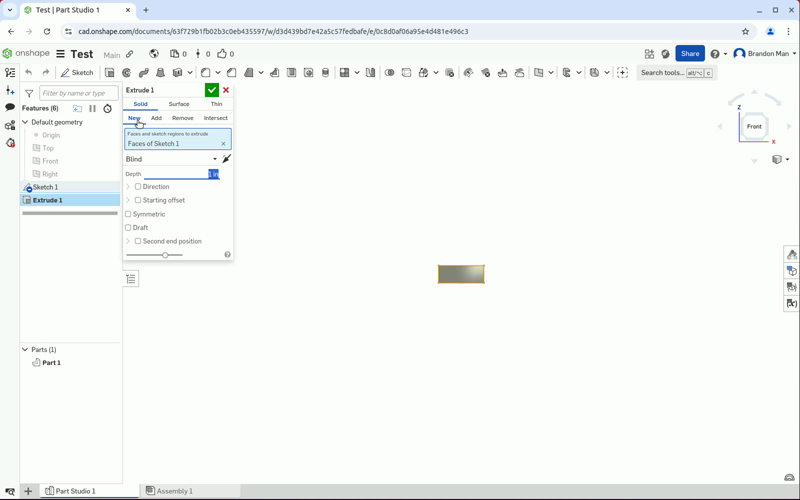
text(-0.963)
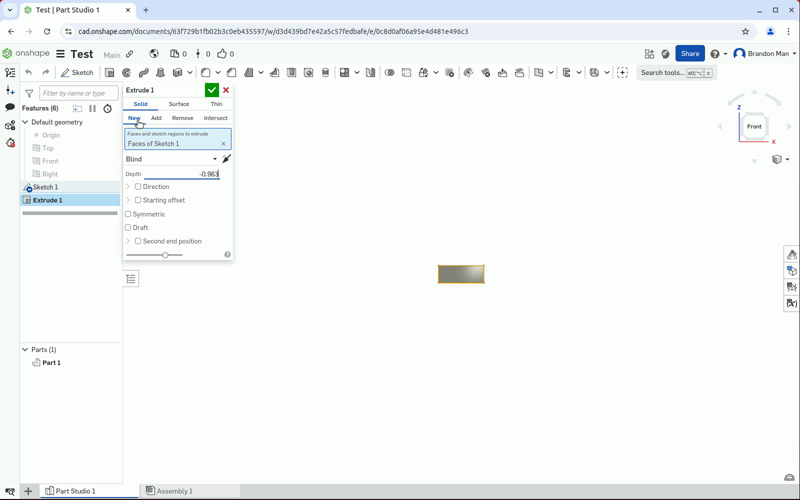
key(enter)
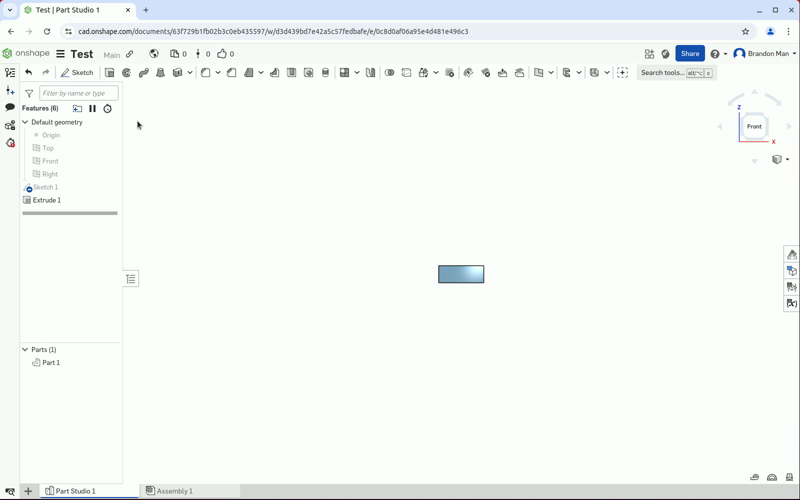
key(shift+h)
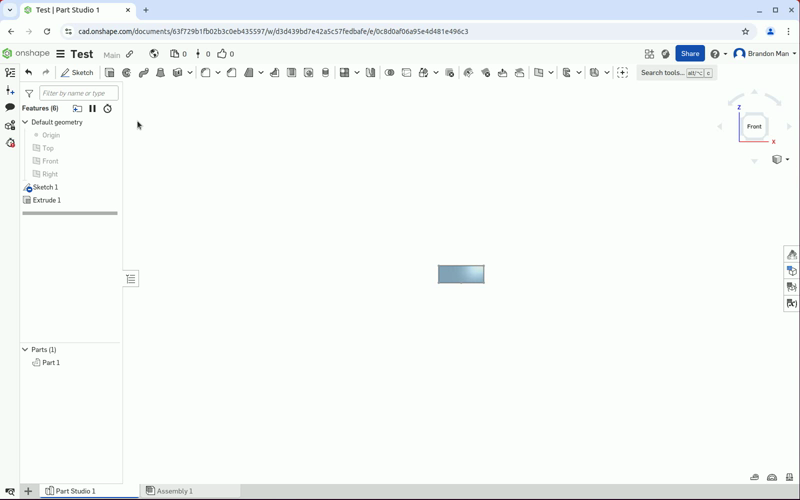
key(shift+h)
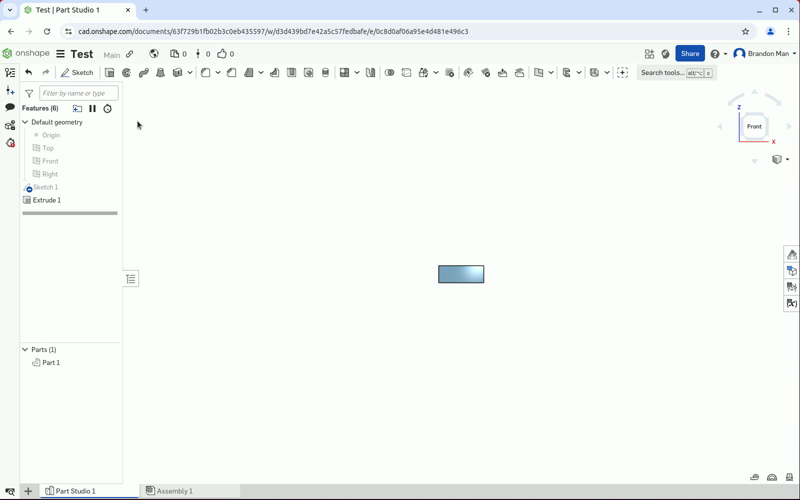
mouse_move(73, 189)
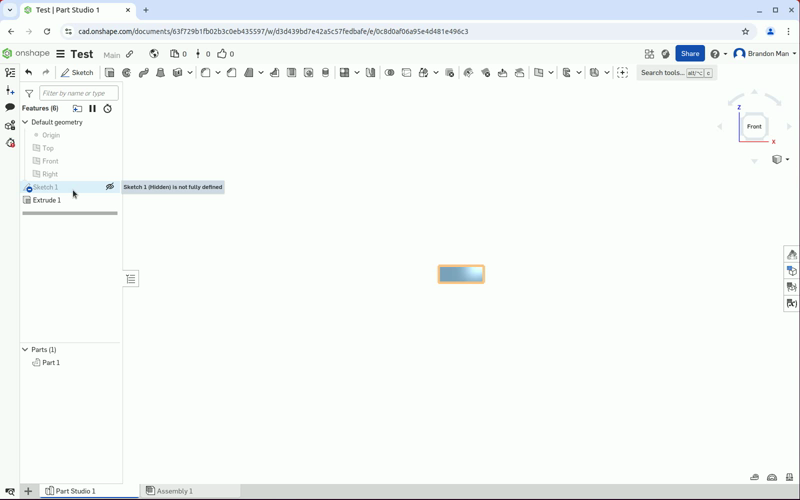
click(73, 189)
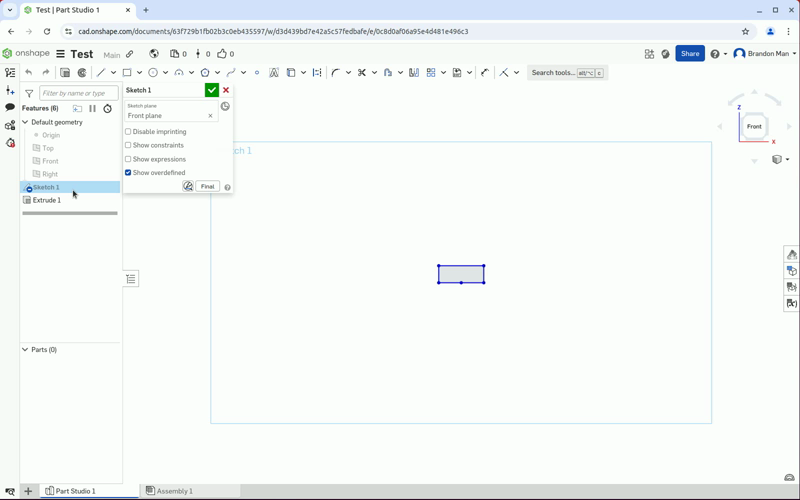
mouse_move(229, 92)
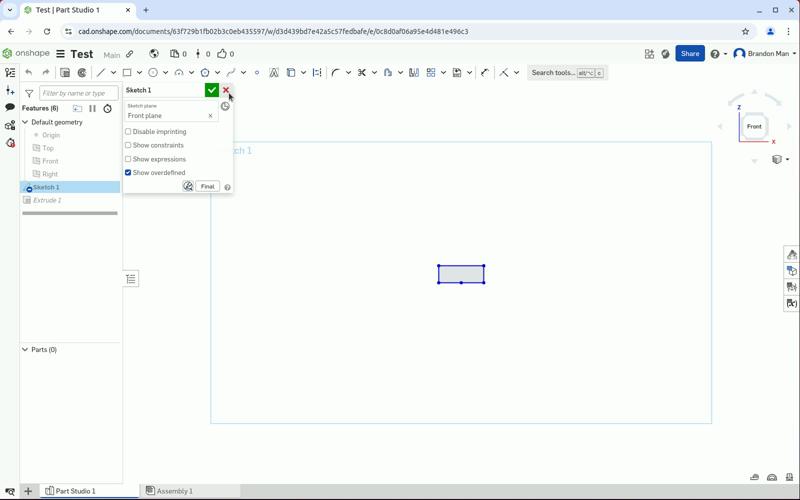
click(229, 92)
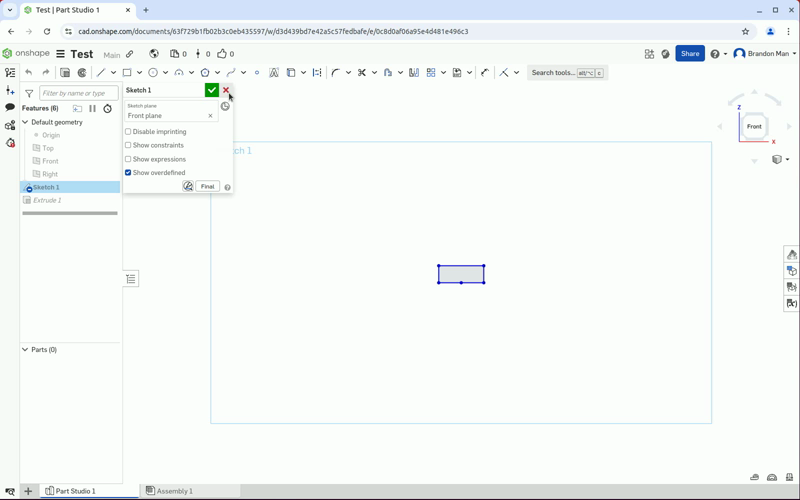
key(shift+s)
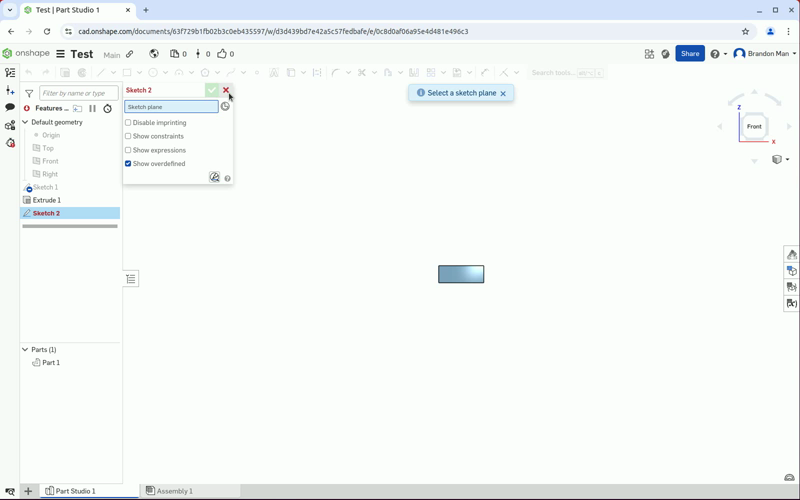
mouse_move(73, 163)
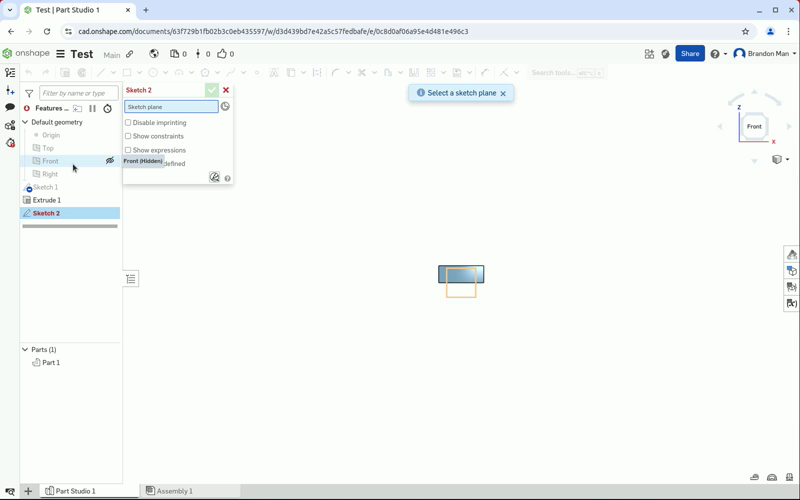
click(73, 163)
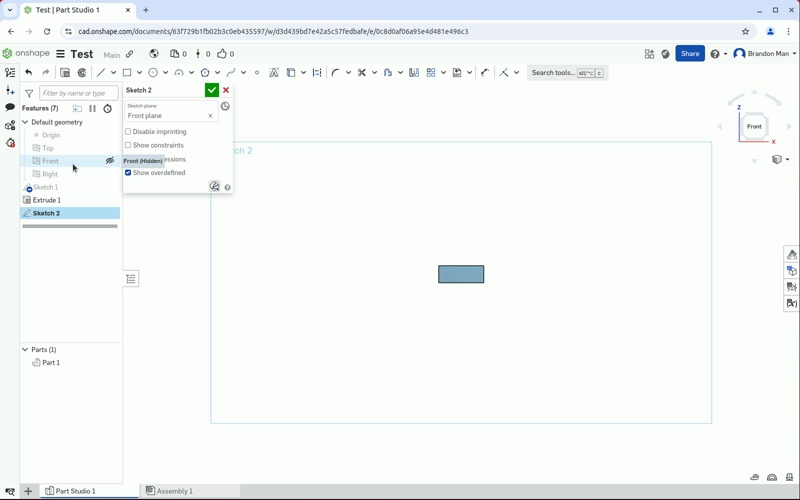
mouse_move(73, 352)
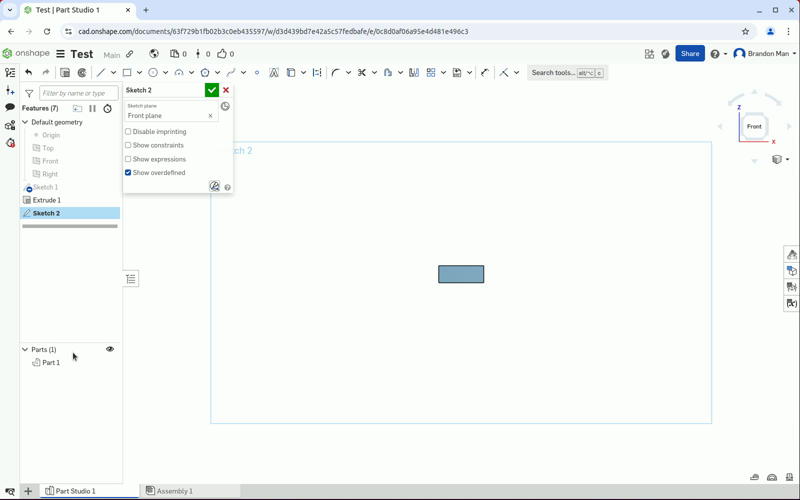
key(y)
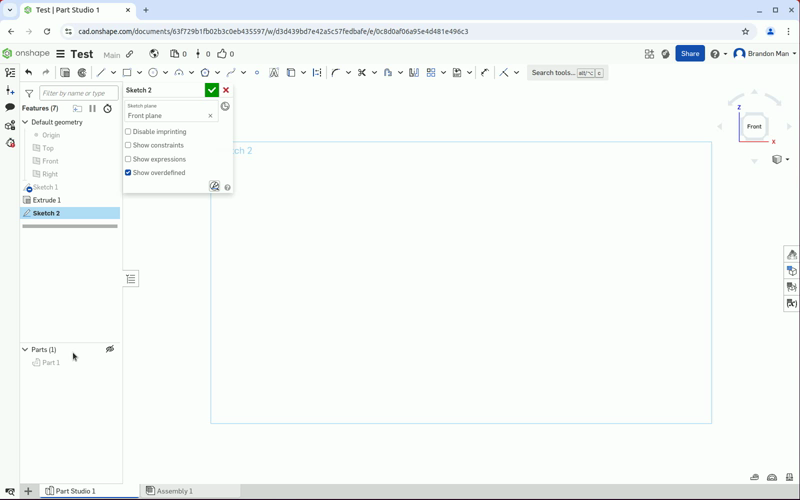
key(l)
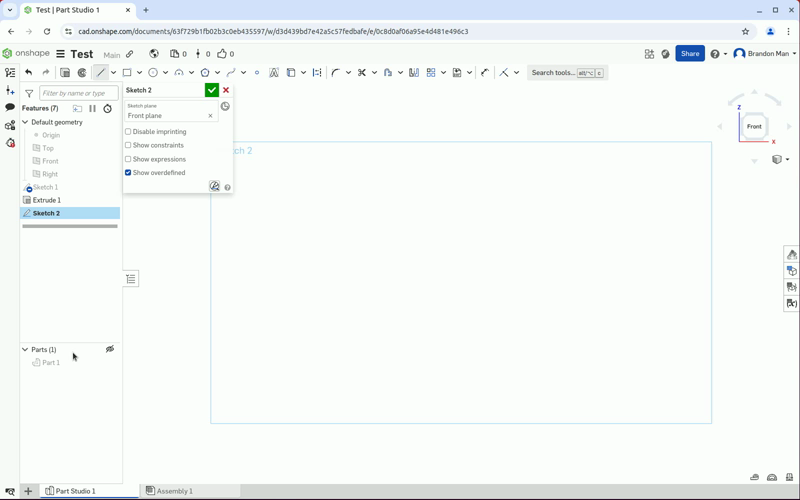
key_down(shift)
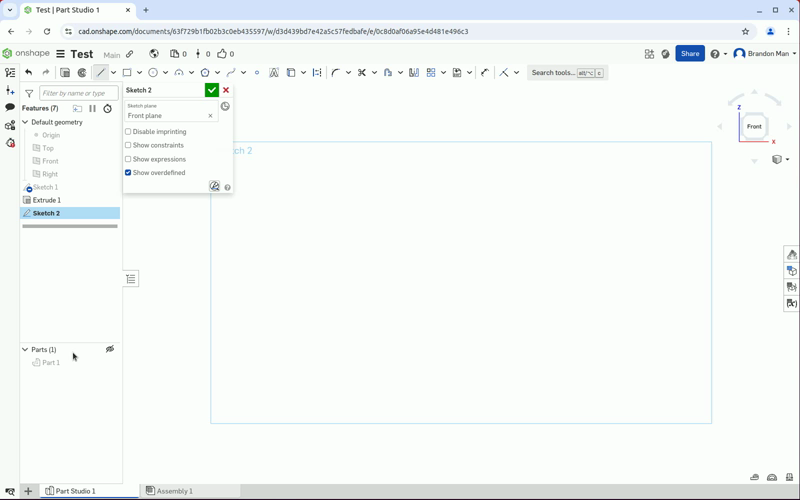
mouse_move(438, 266)
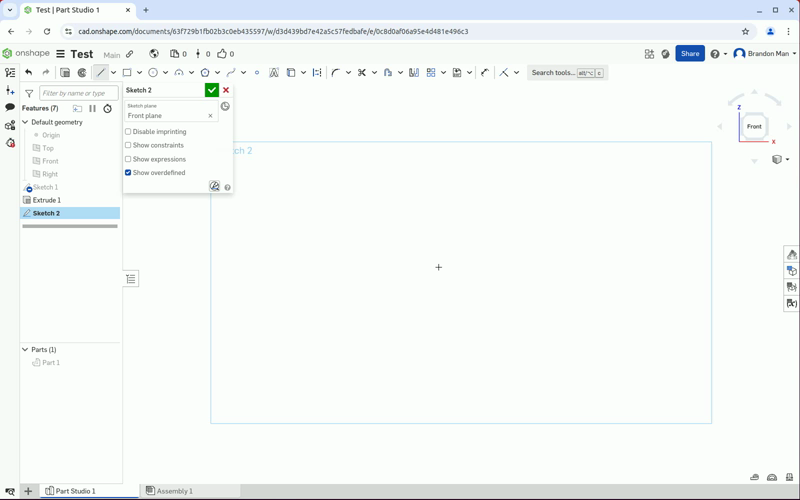
click(438, 266)
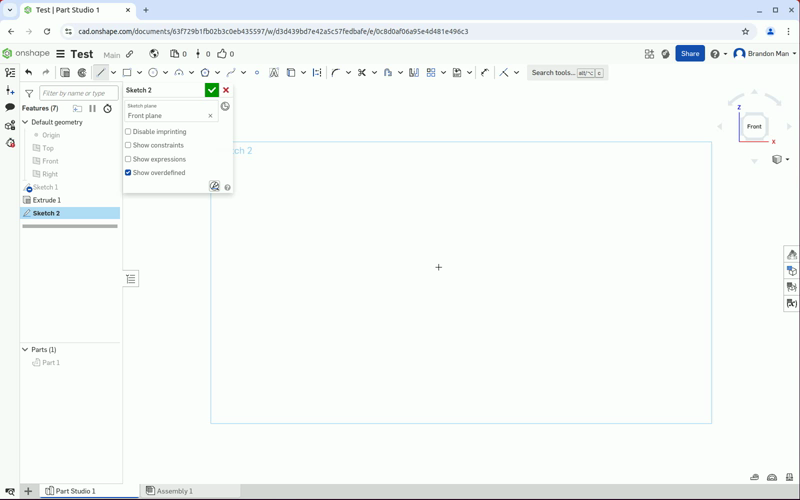
key_up(shift)
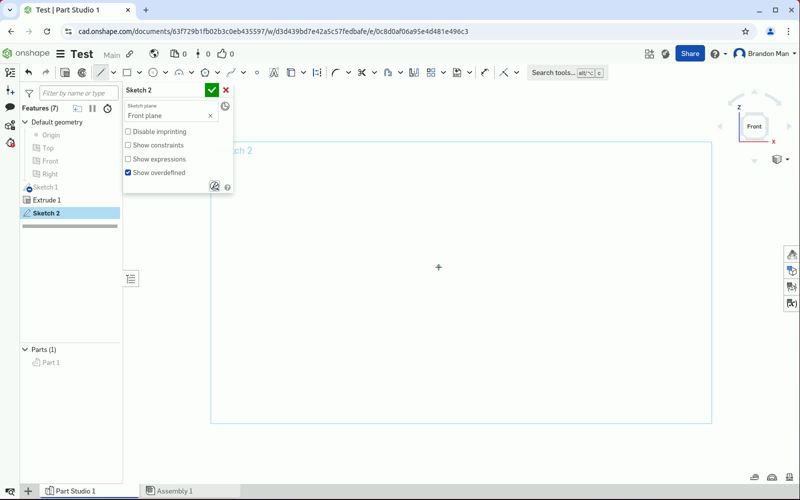
key_down(shift)
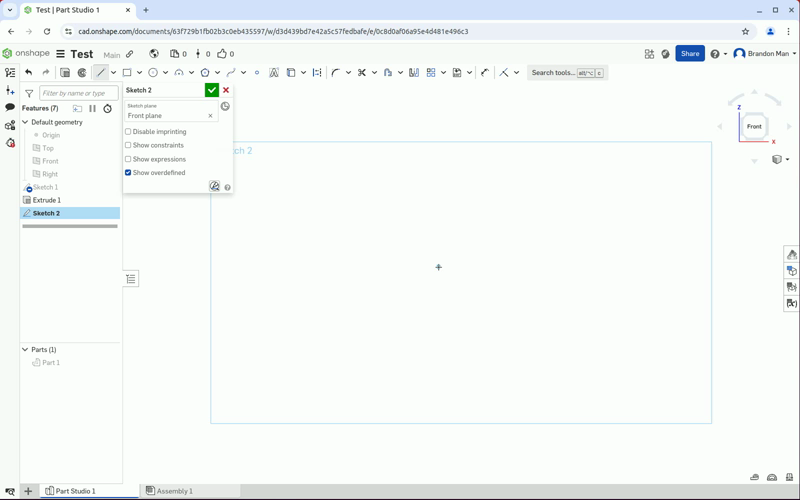
mouse_move(468, 266)
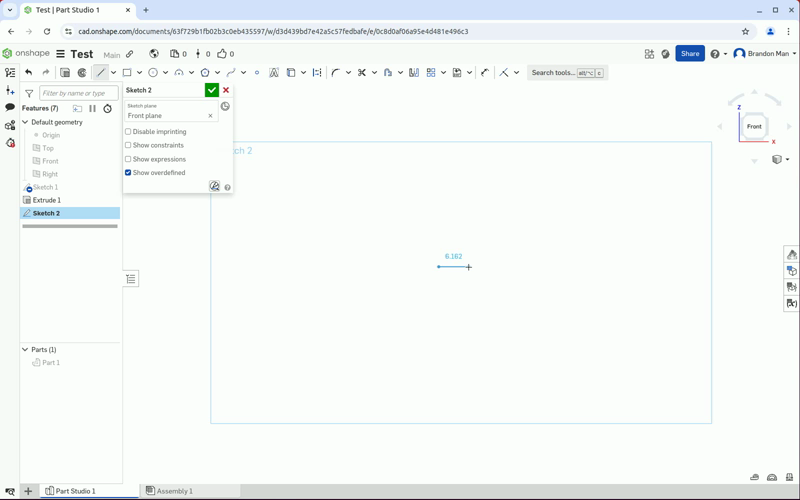
mouse_move(483, 266)
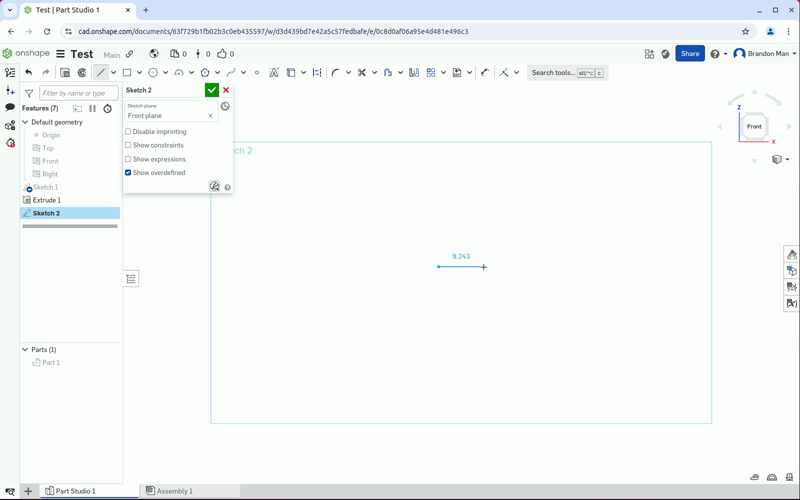
click(483, 266)
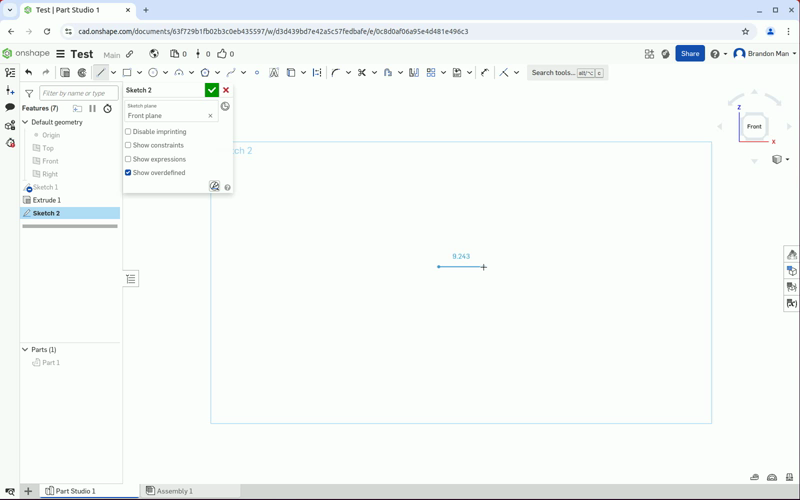
key_up(shift)
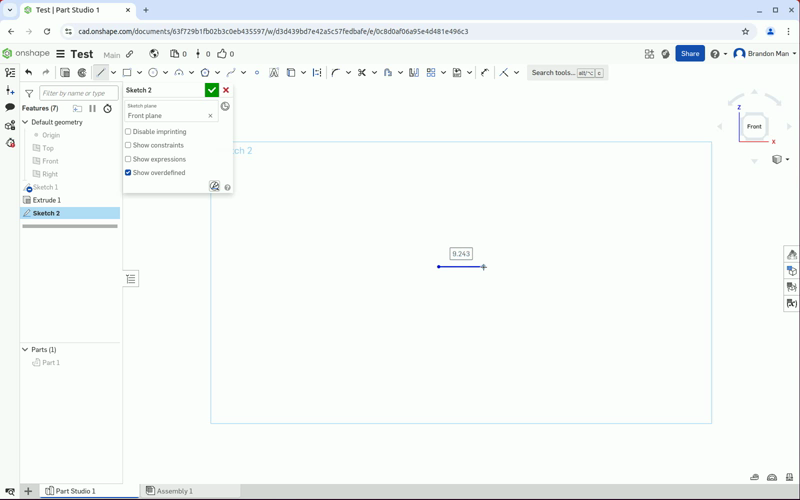
key_down(shift)
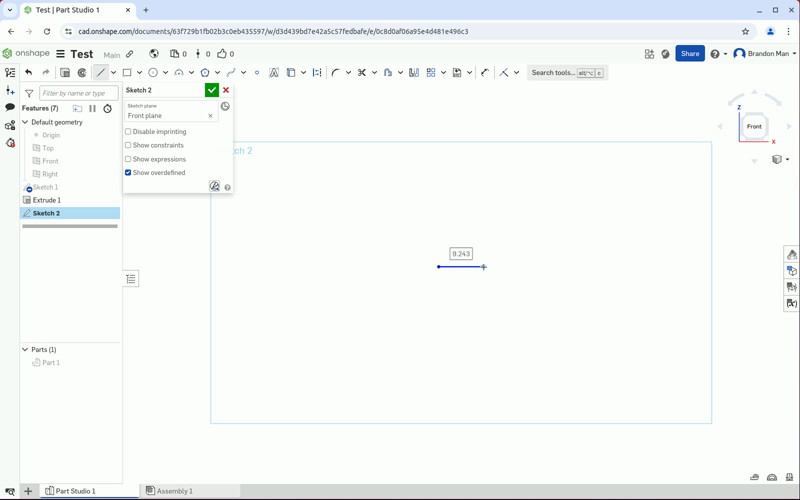
mouse_move(513, 266)
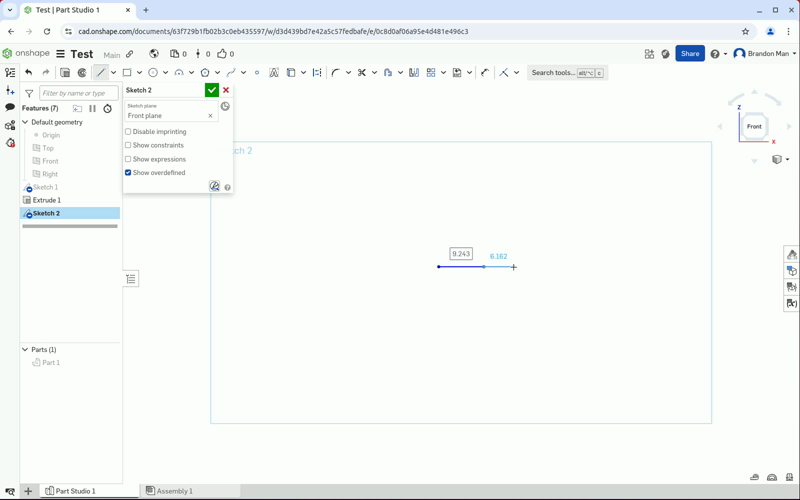
mouse_move(483, 250)
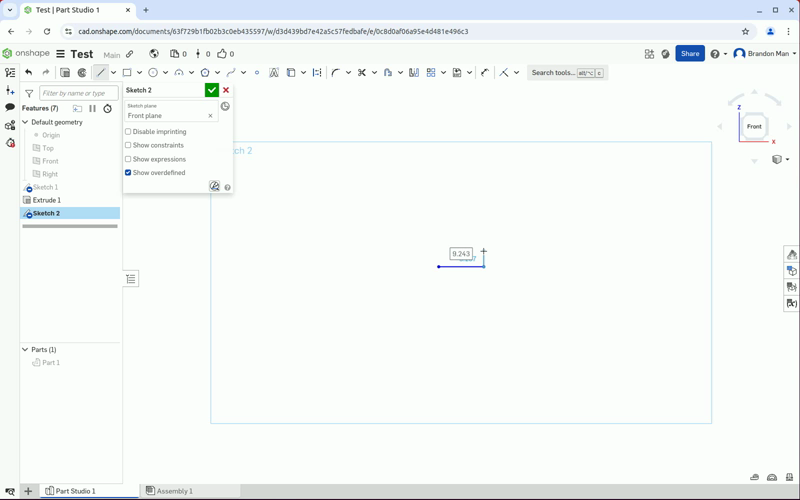
click(483, 250)
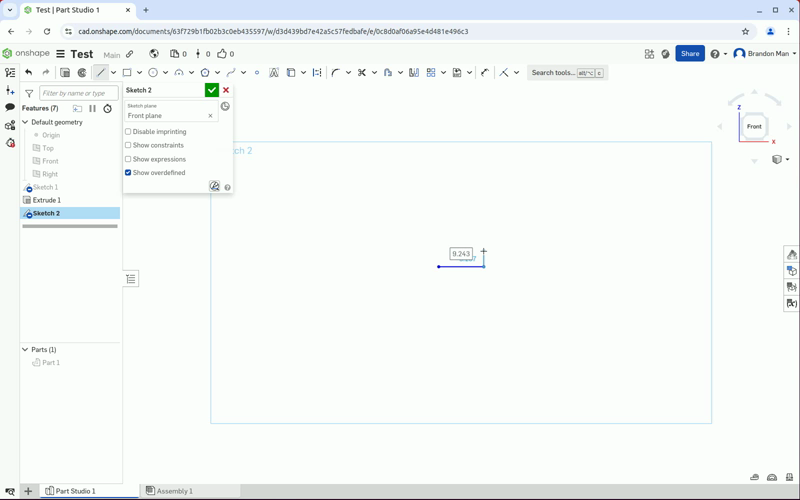
key_up(shift)
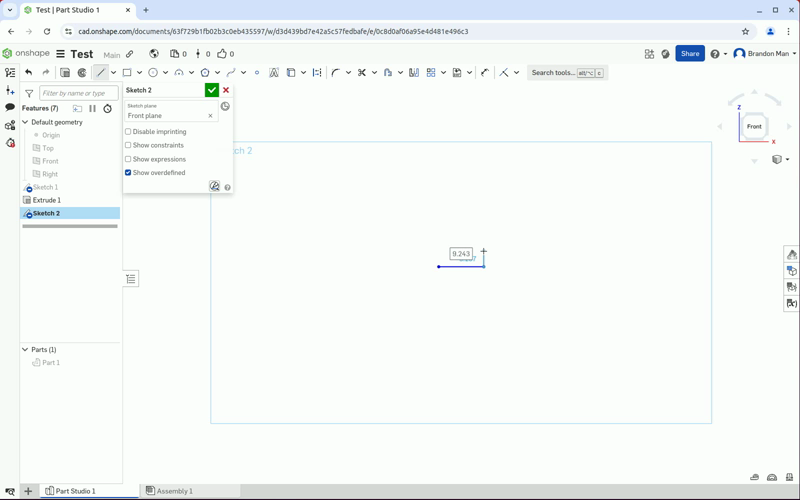
key_down(shift)
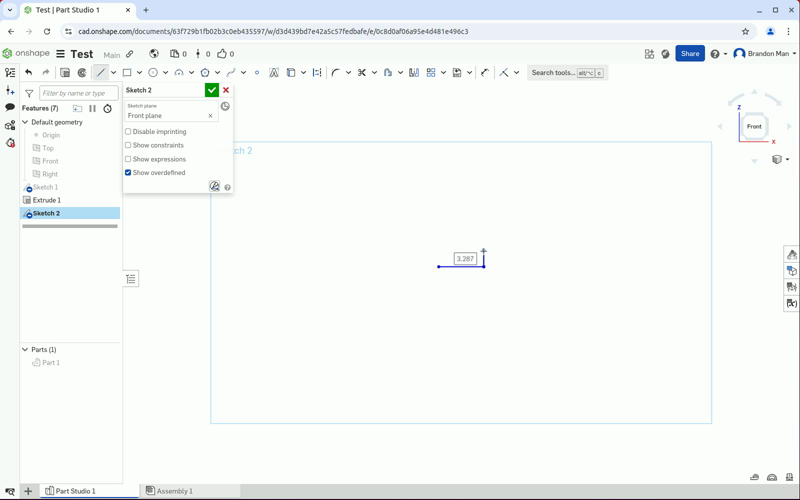
mouse_move(513, 250)
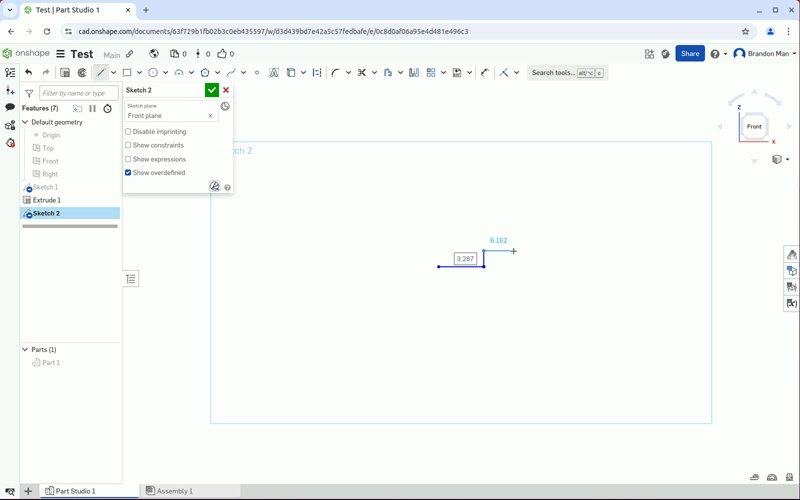
mouse_move(481, 250)
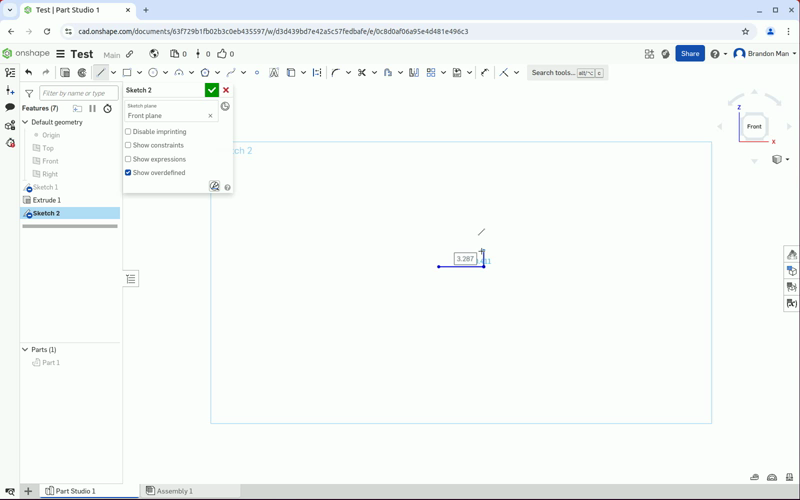
scroll(6)
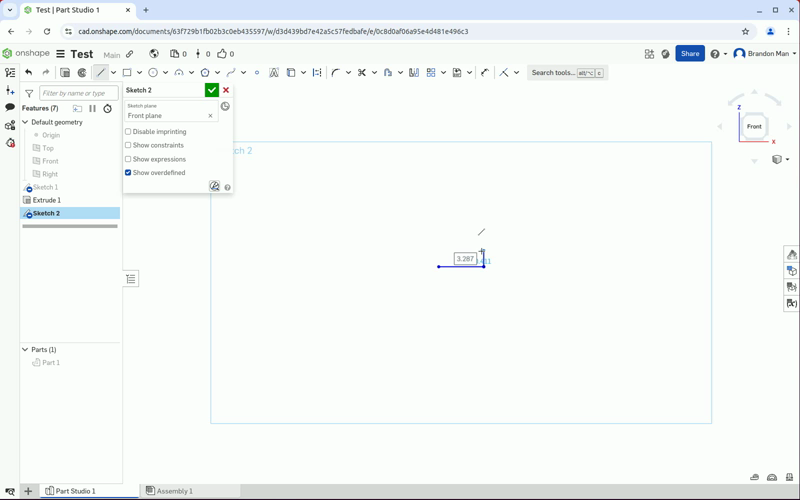
scroll(6)
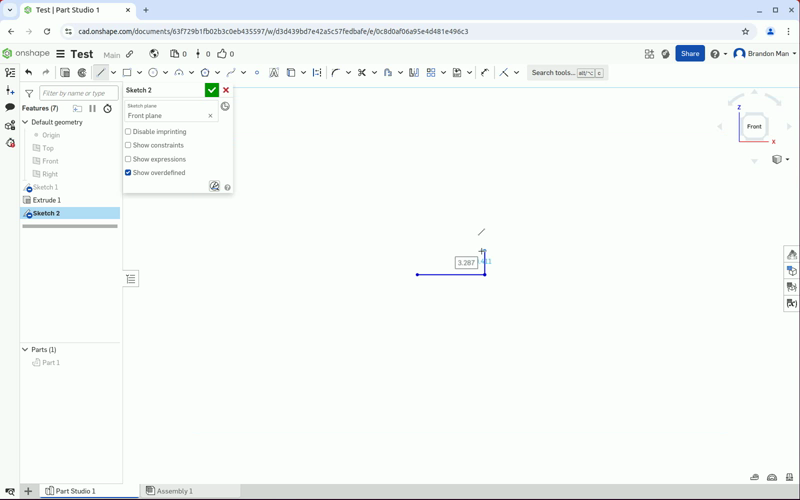
scroll(6)
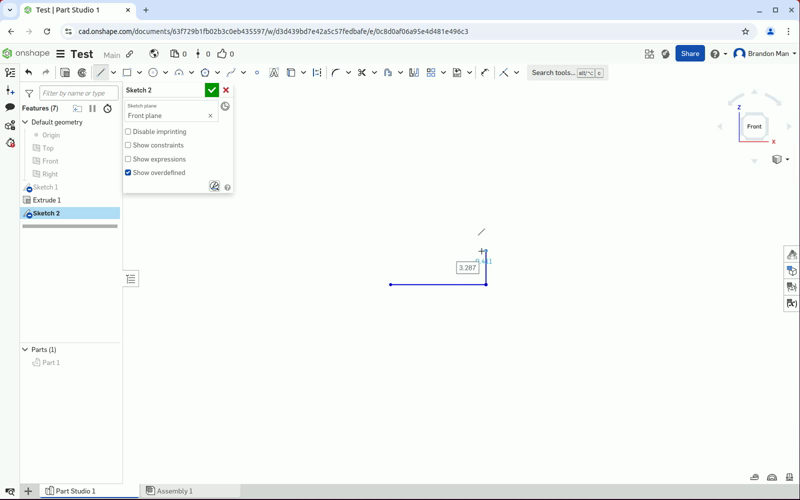
scroll(6)
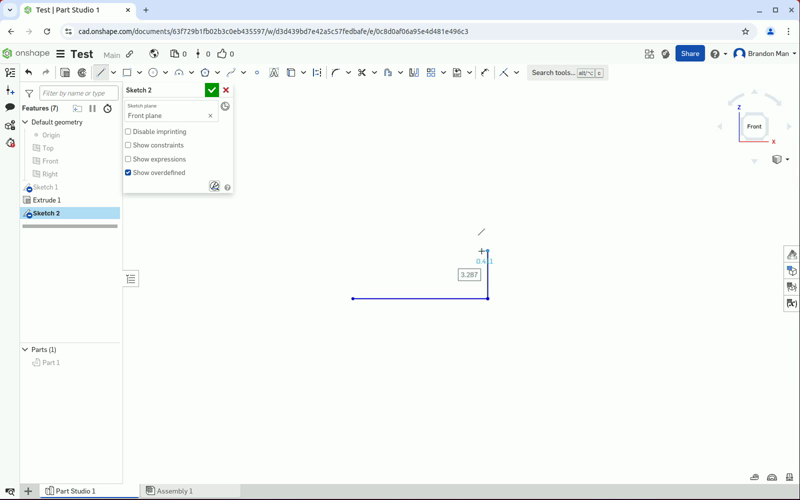
scroll(6)
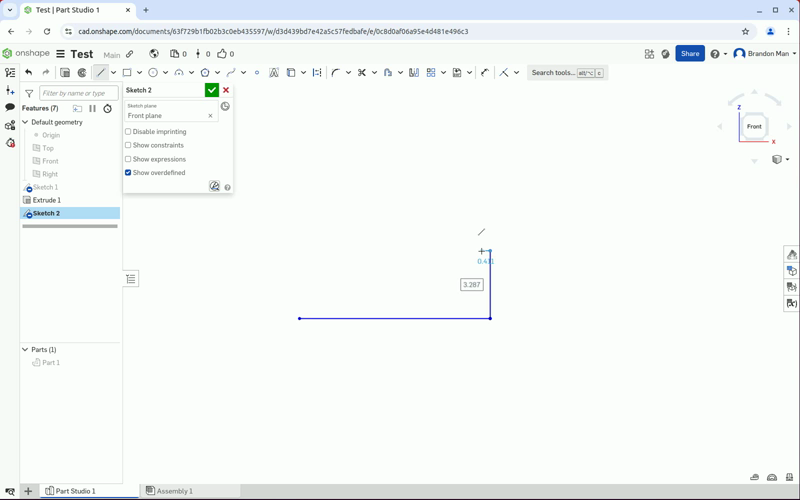
scroll(6)
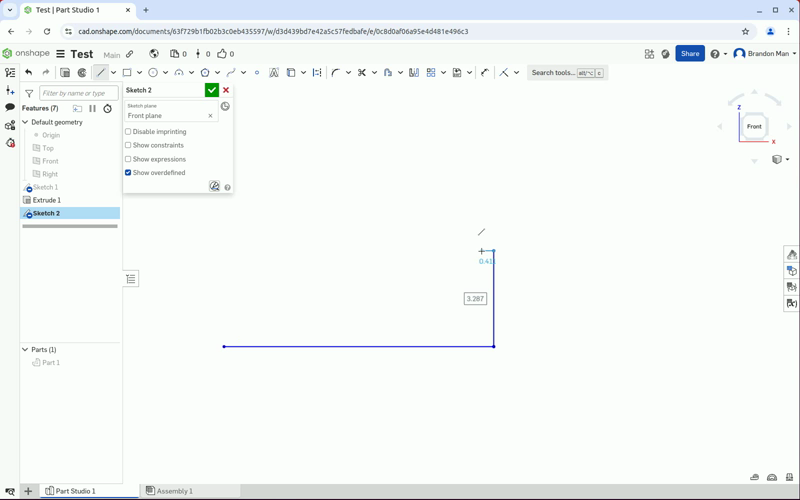
scroll(6)
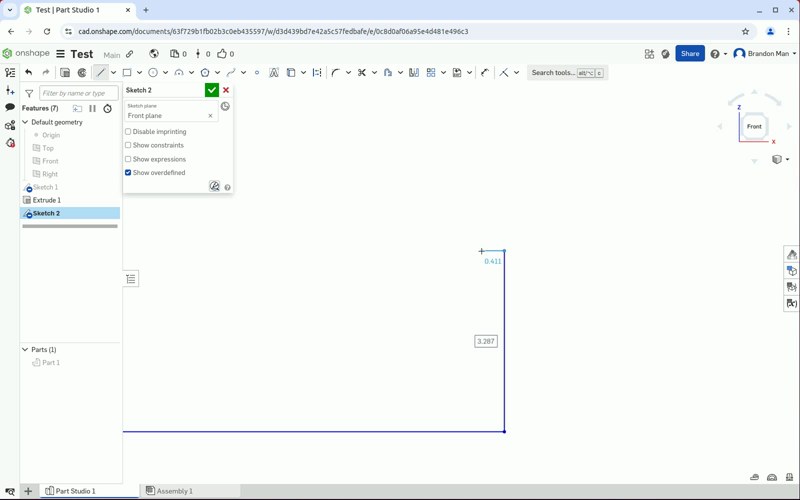
click(481, 250)
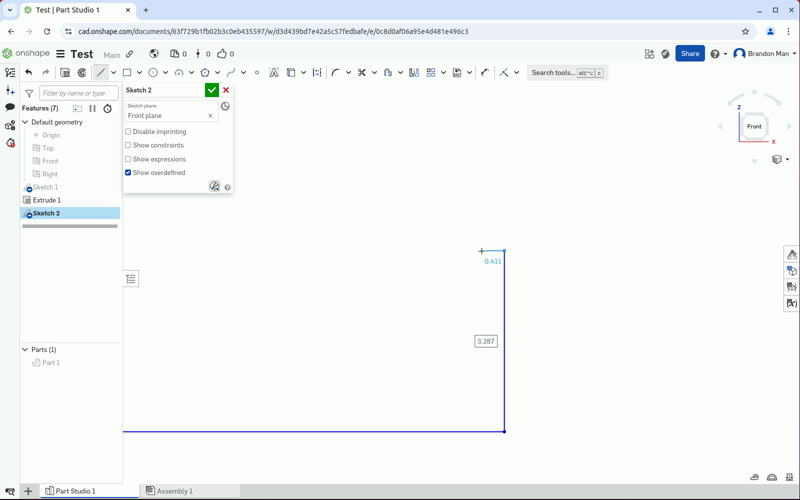
scroll(-6)
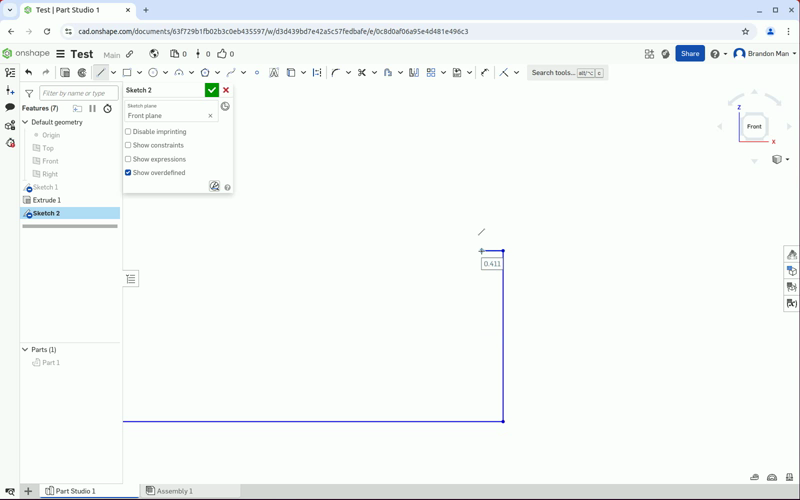
scroll(-6)
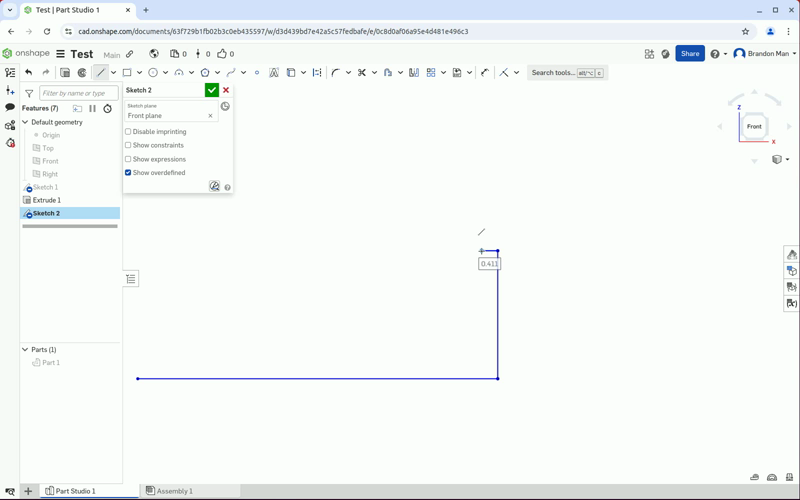
scroll(-6)
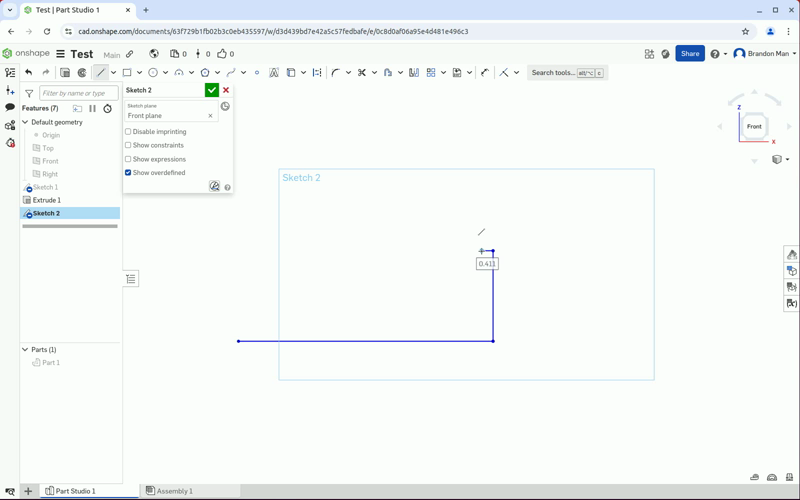
scroll(-6)
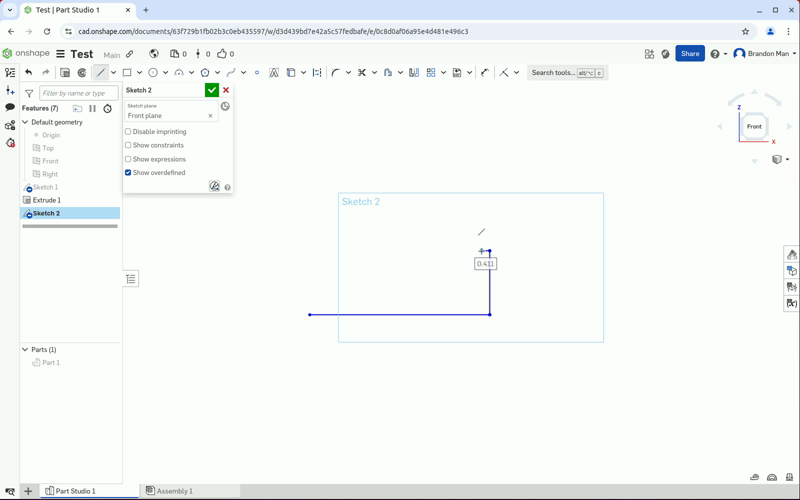
scroll(-6)
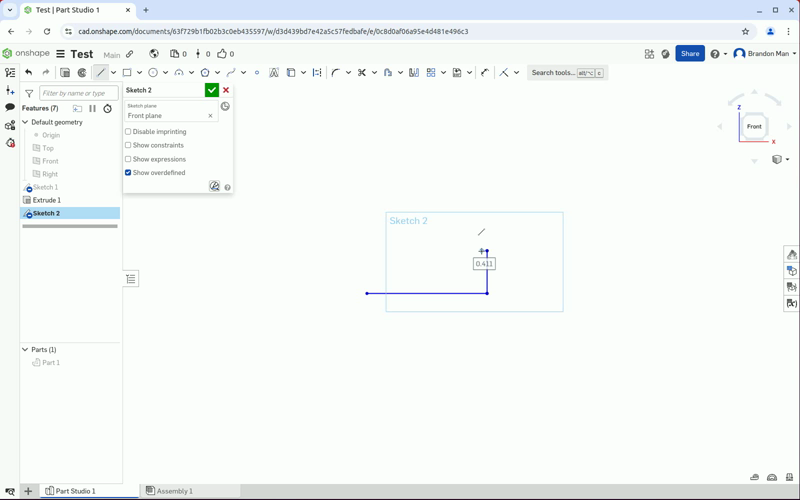
scroll(-6)
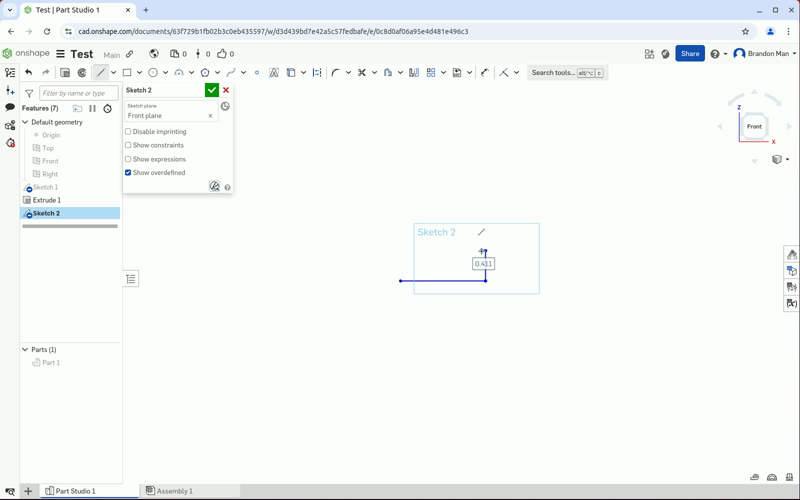
scroll(-6)
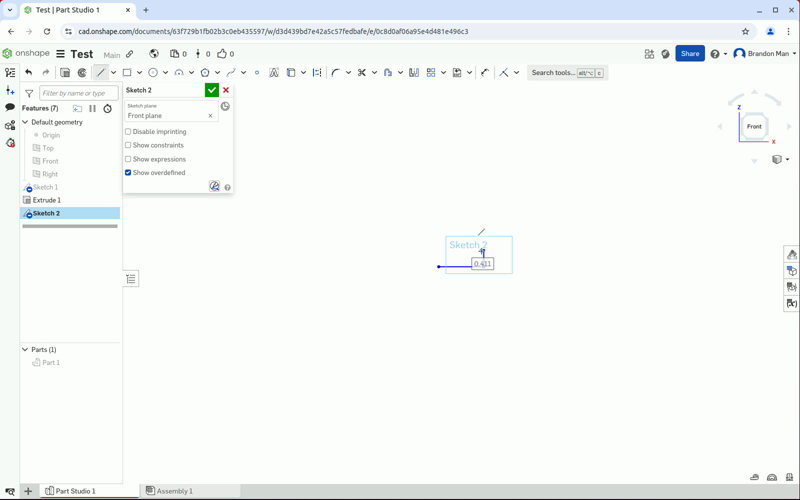
key_up(shift)
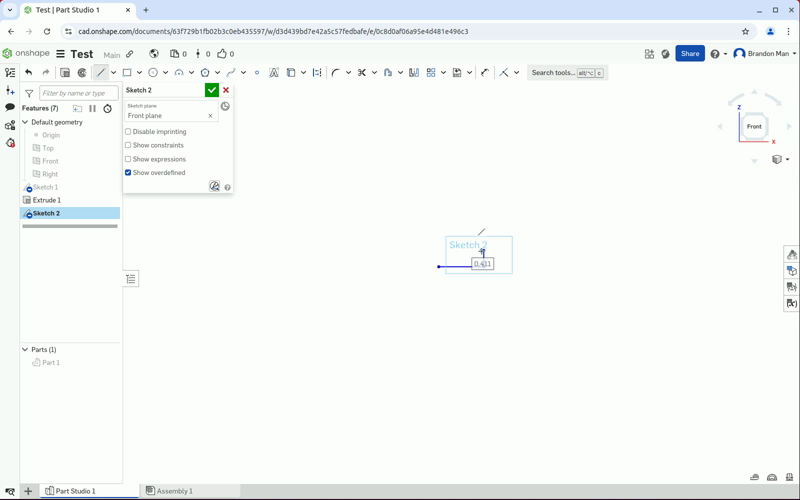
key_down(shift)
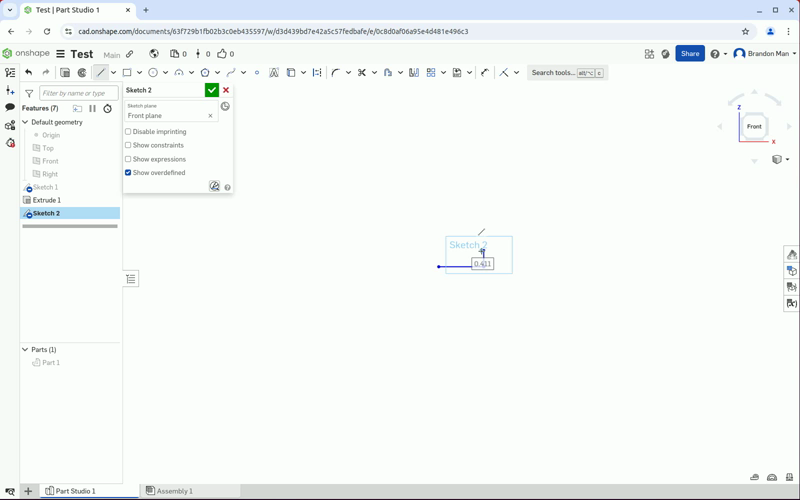
mouse_move(511, 250)
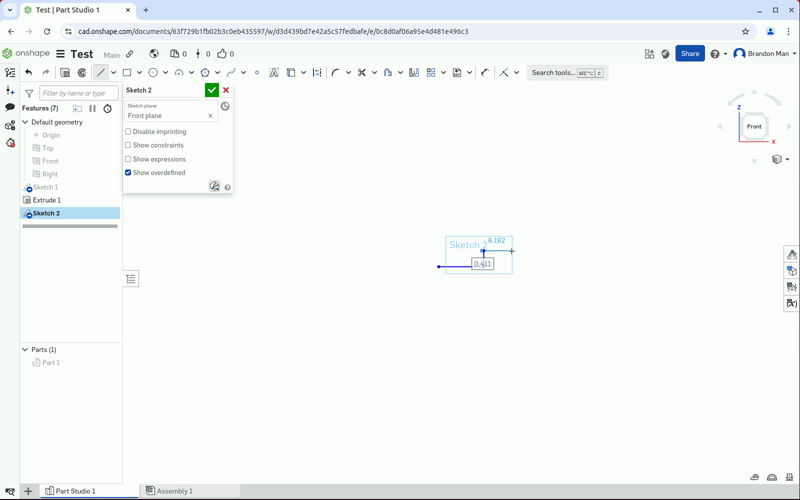
mouse_move(440, 250)
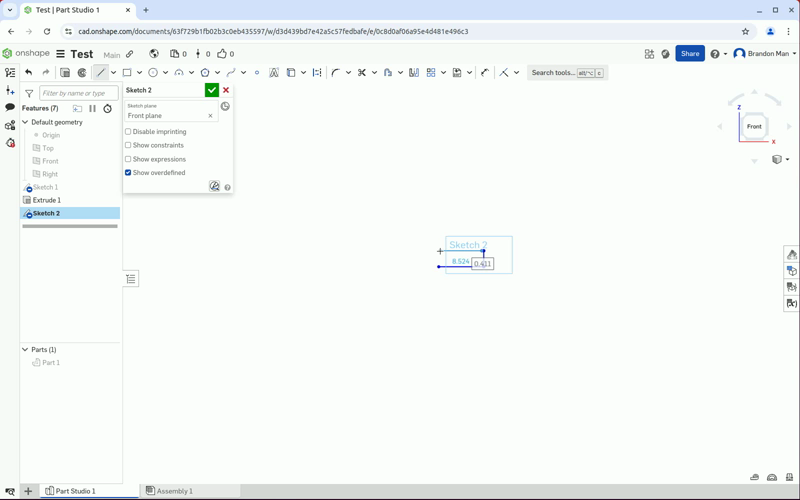
click(440, 250)
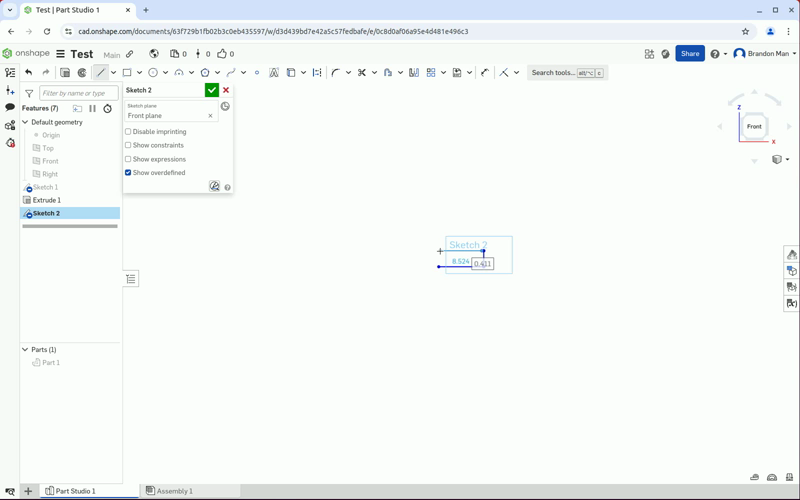
key_up(shift)
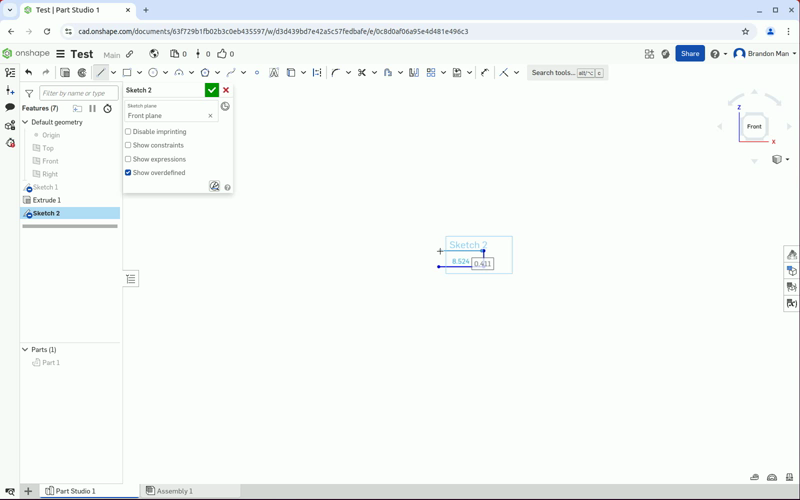
key_down(shift)
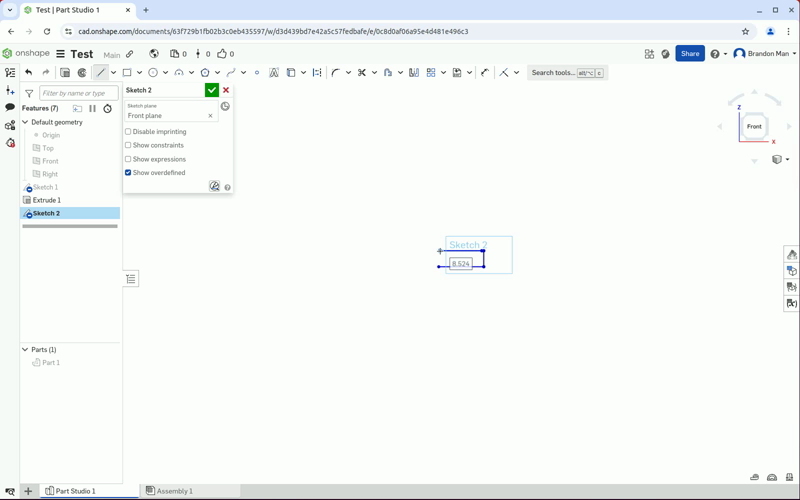
mouse_move(470, 250)
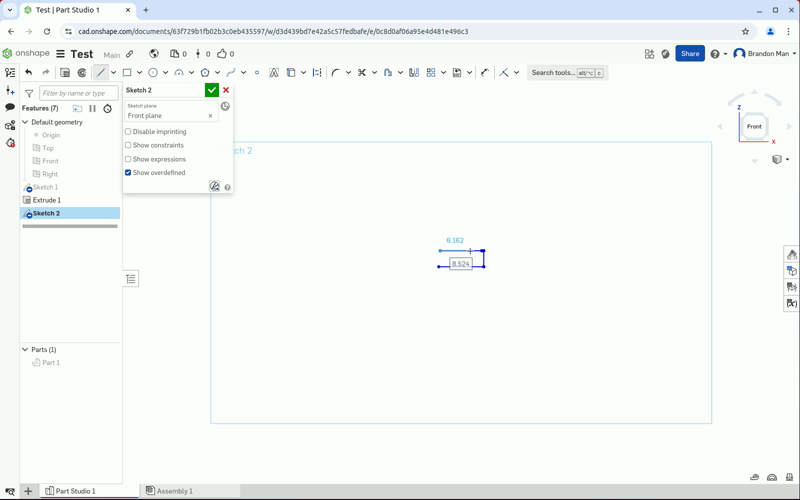
mouse_move(438, 250)
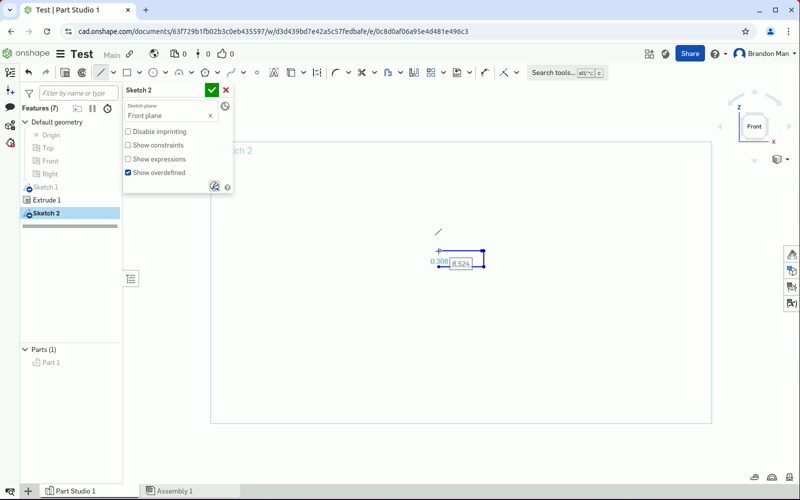
scroll(6)
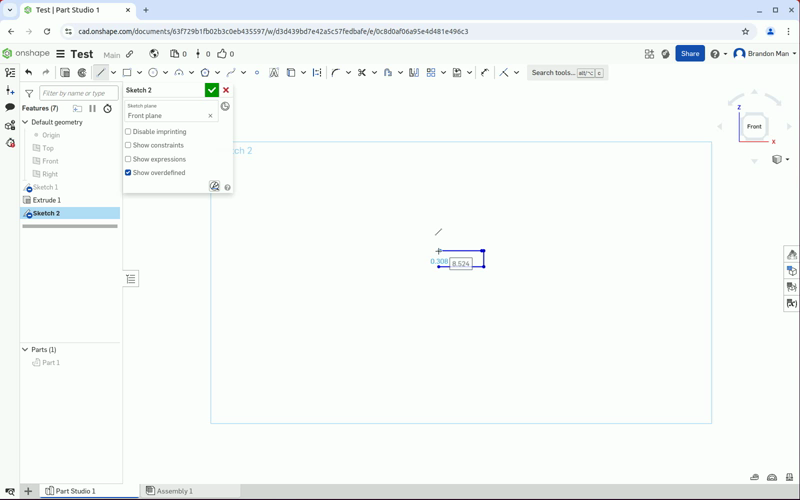
scroll(6)
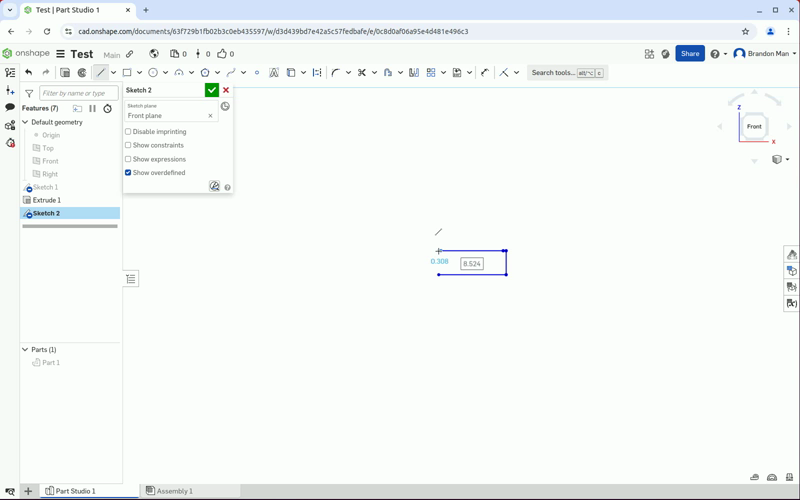
scroll(6)
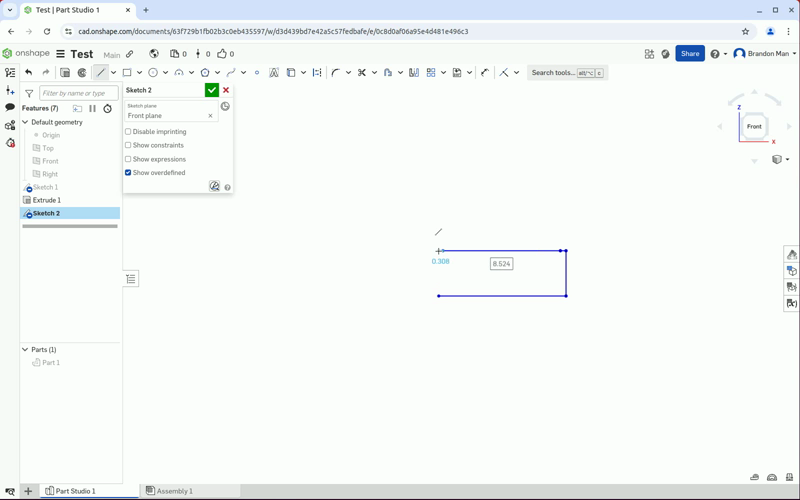
scroll(6)
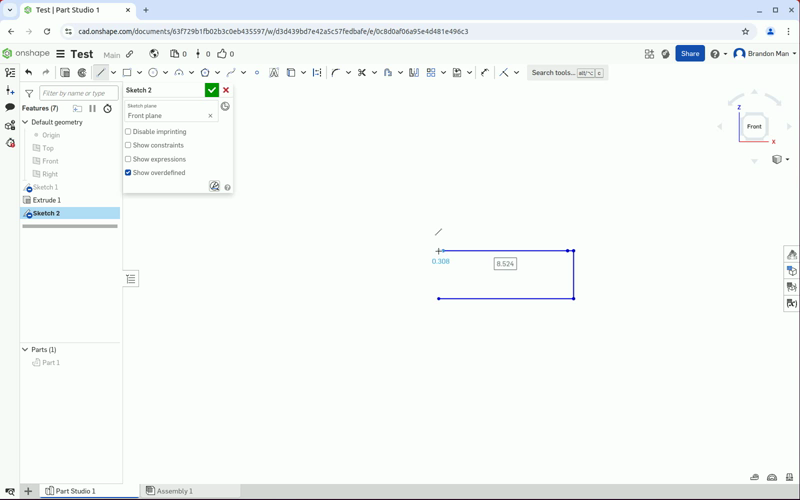
scroll(6)
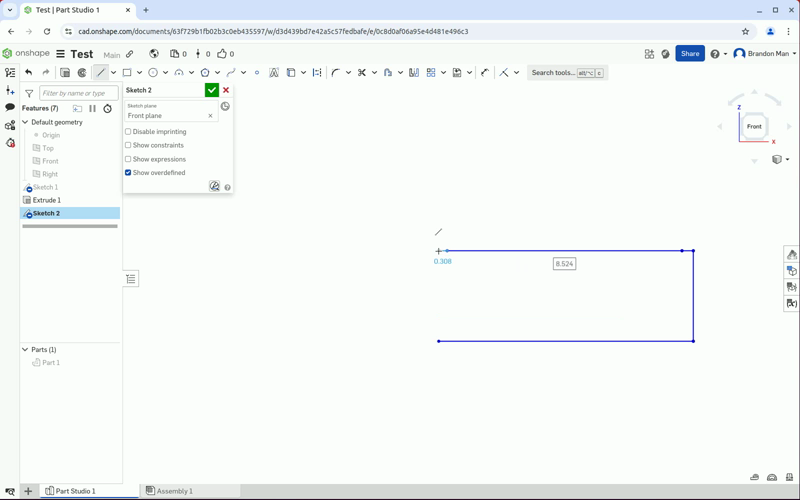
scroll(6)
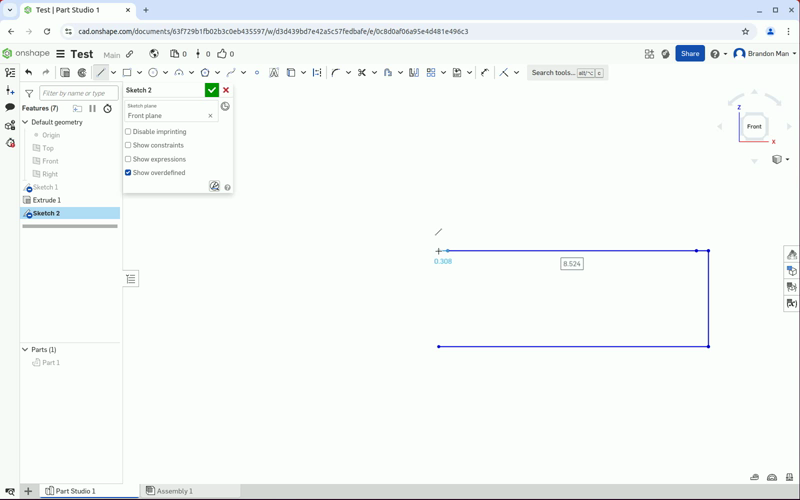
scroll(6)
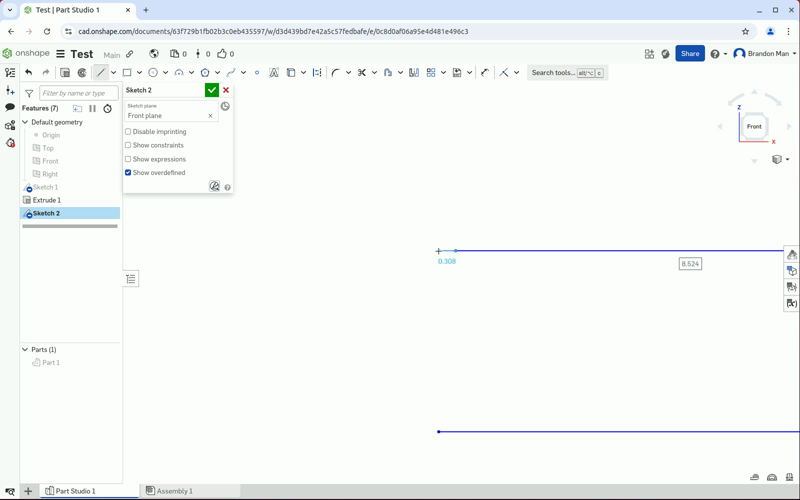
click(438, 250)
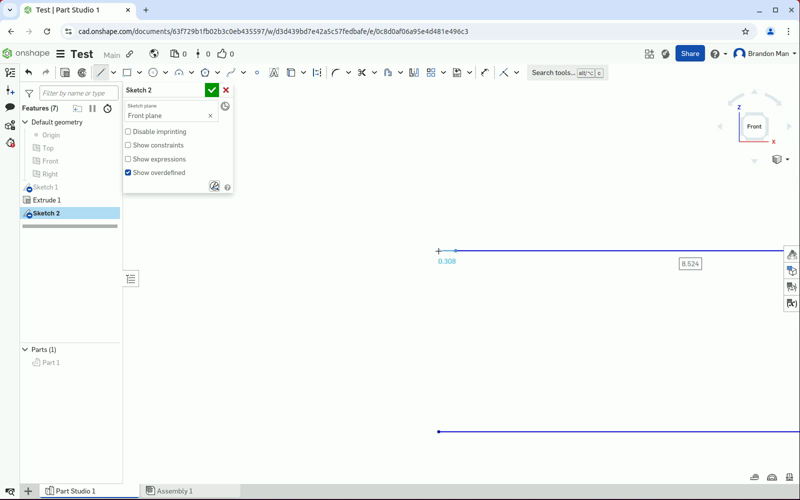
scroll(-6)
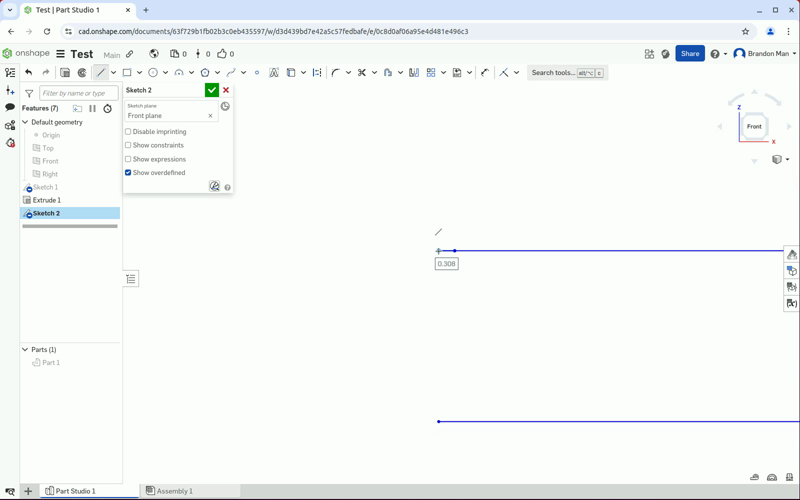
scroll(-6)
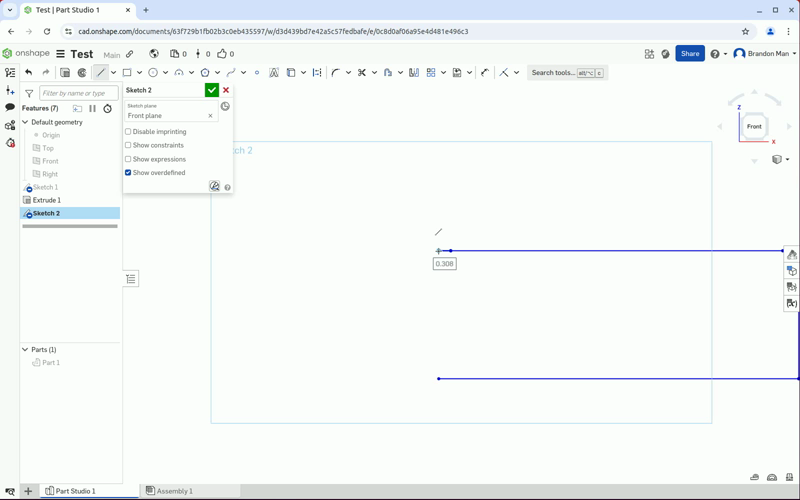
scroll(-6)
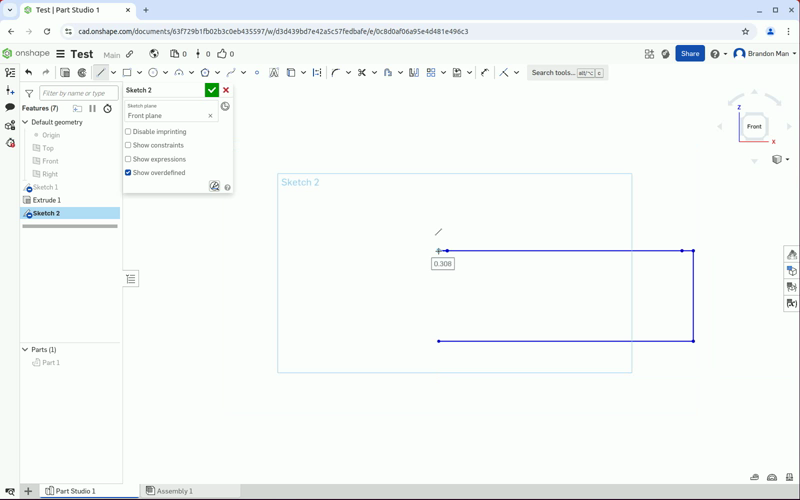
scroll(-6)
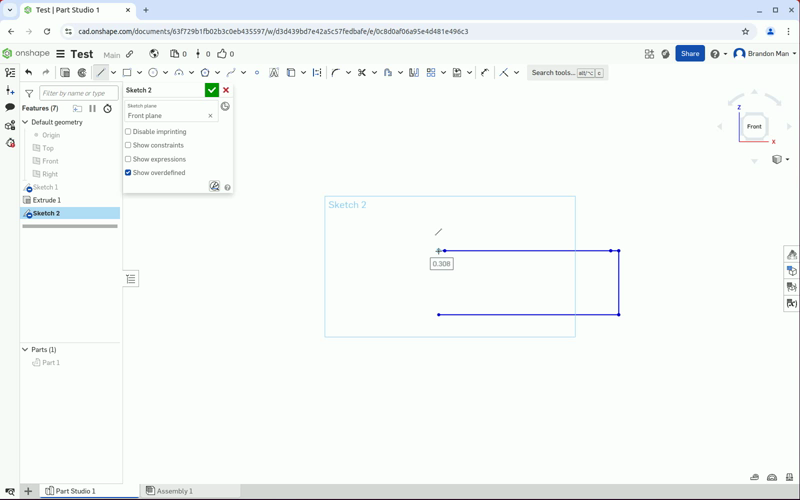
scroll(-6)
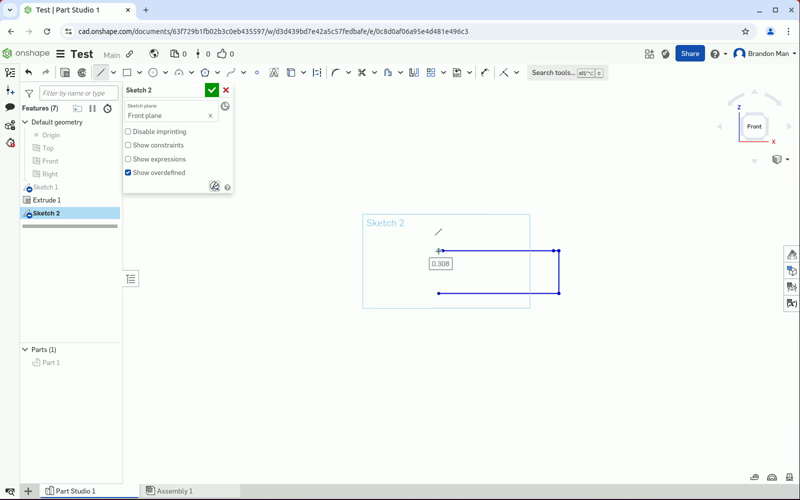
scroll(-6)
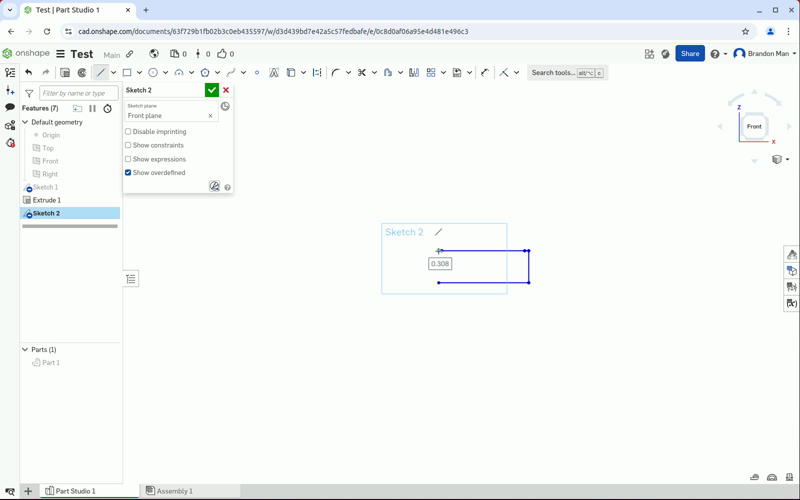
scroll(-6)
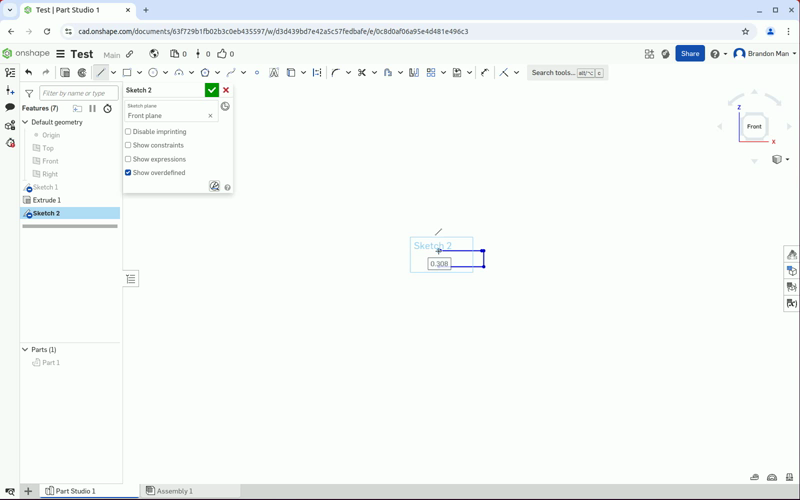
key_up(shift)
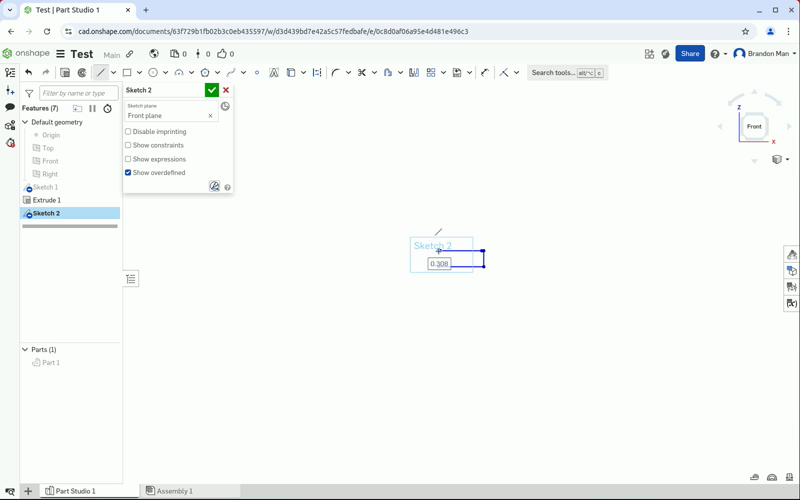
mouse_move(468, 250)
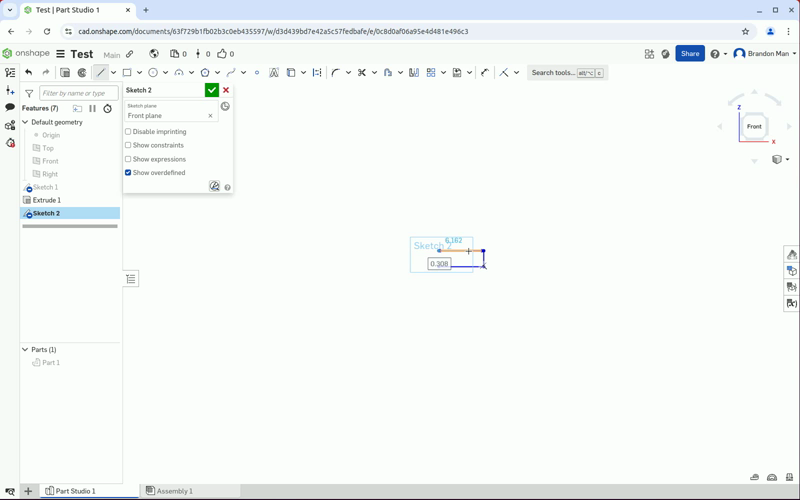
key_down(shift)
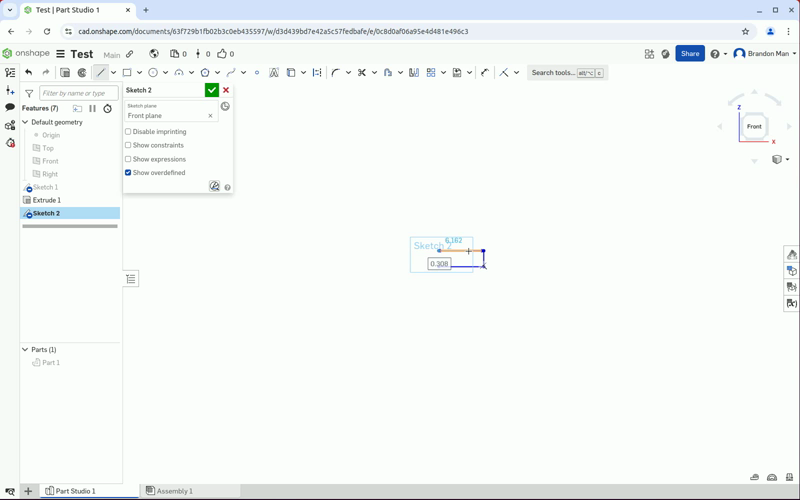
mouse_move(438, 266)
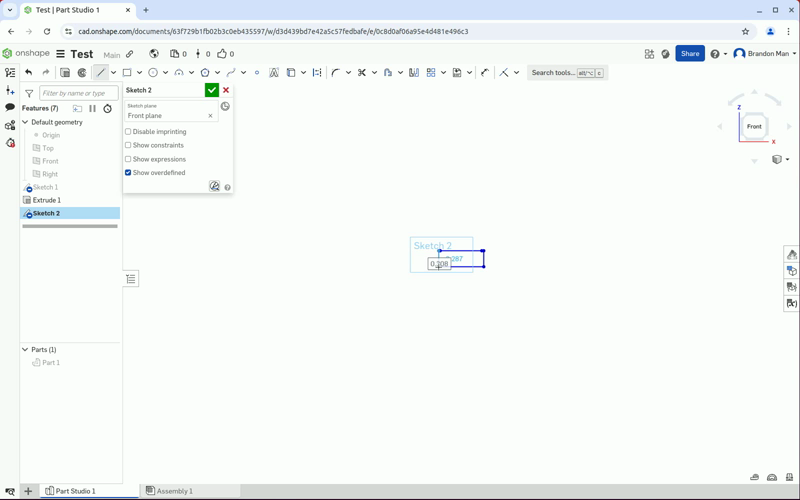
key_up(shift)
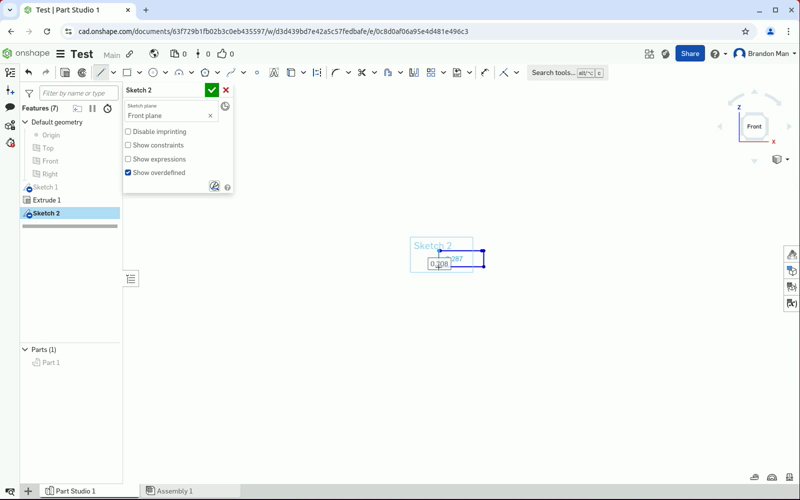
click(438, 266)
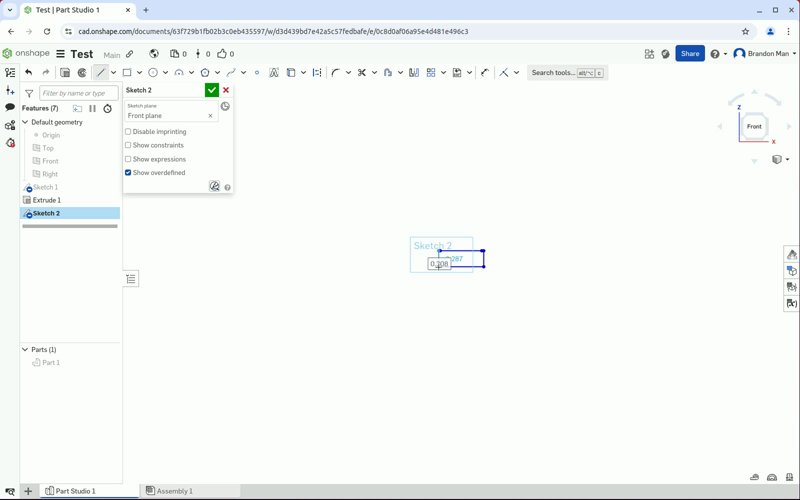
key(esc)
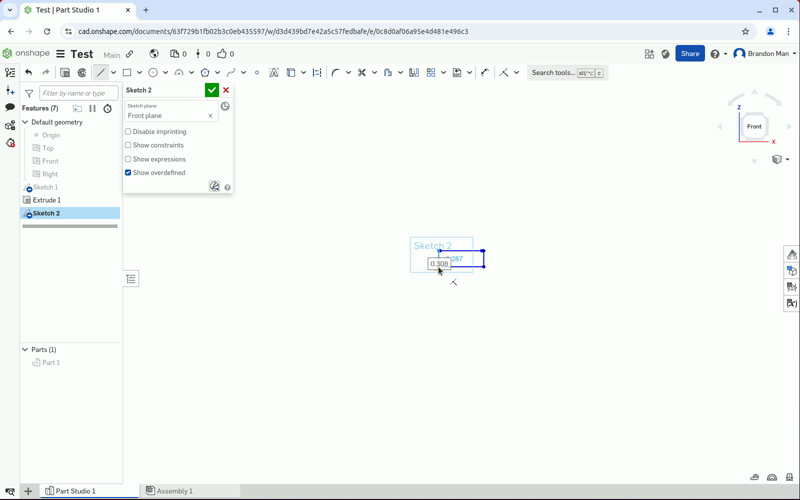
mouse_move(467, 259)
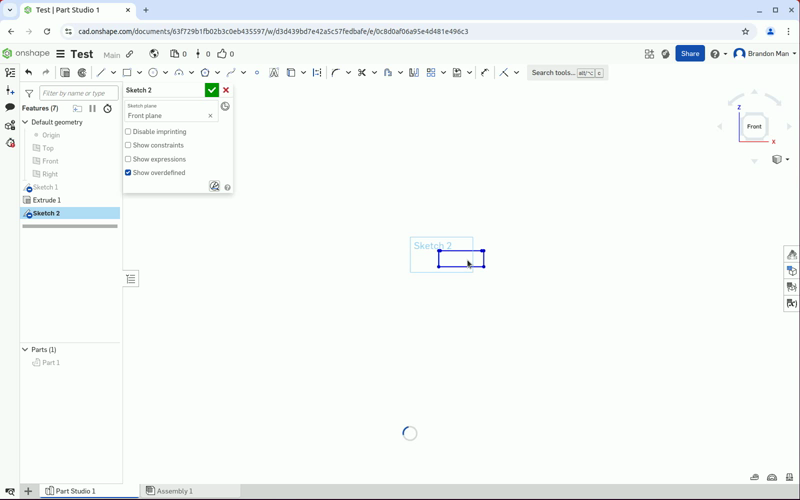
scroll(6)
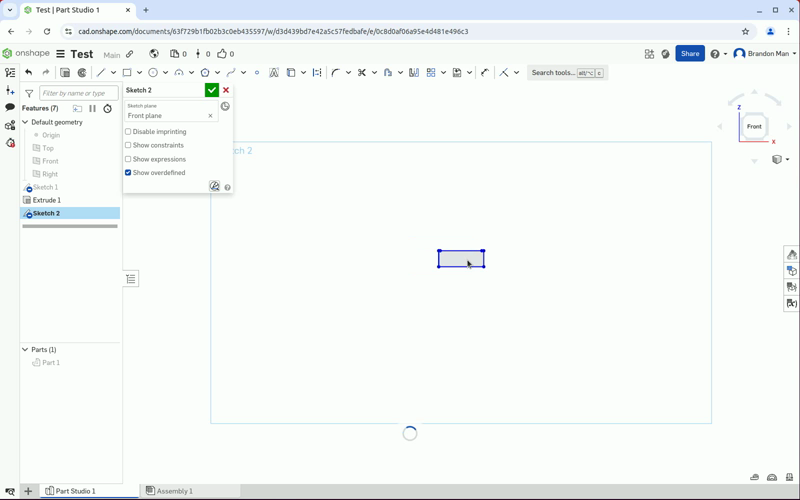
scroll(6)
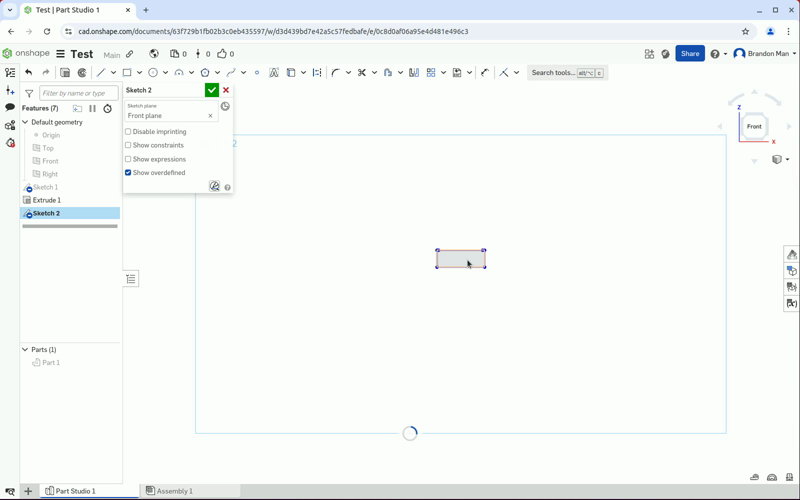
scroll(6)
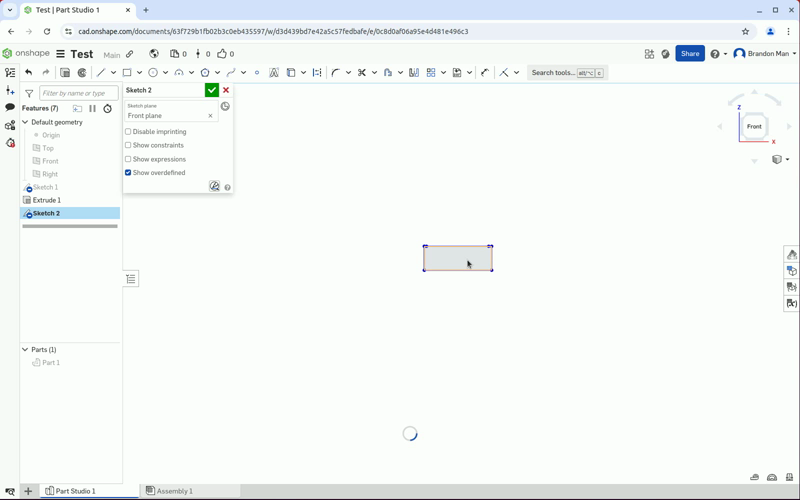
scroll(6)
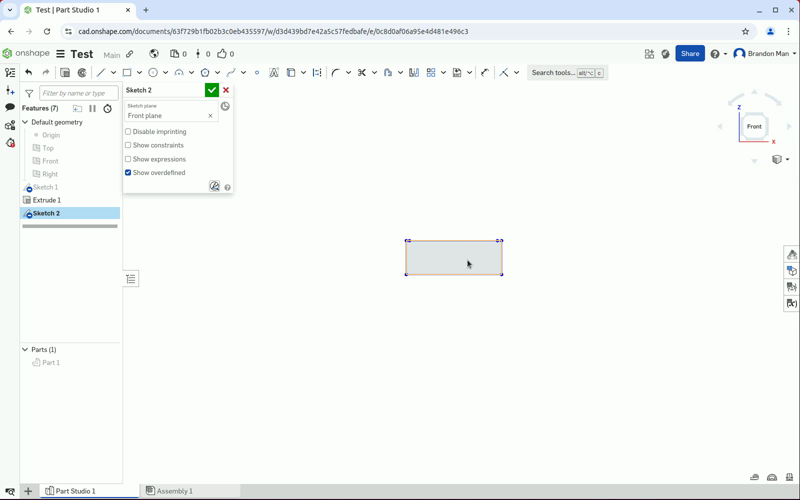
scroll(6)
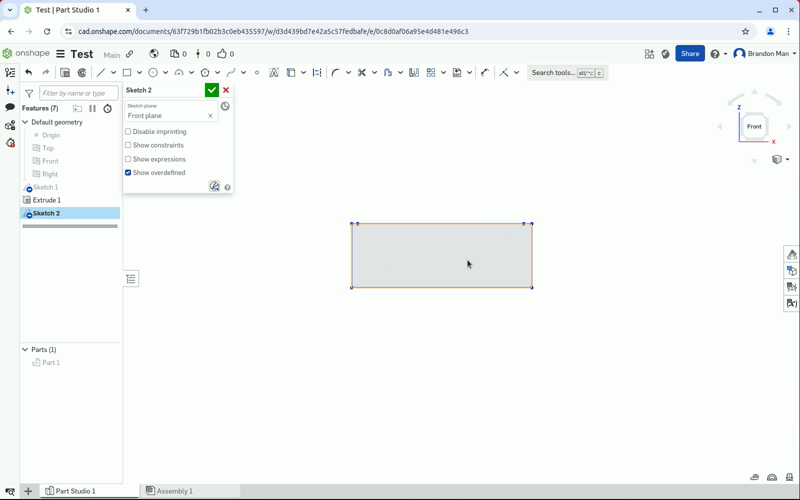
scroll(6)
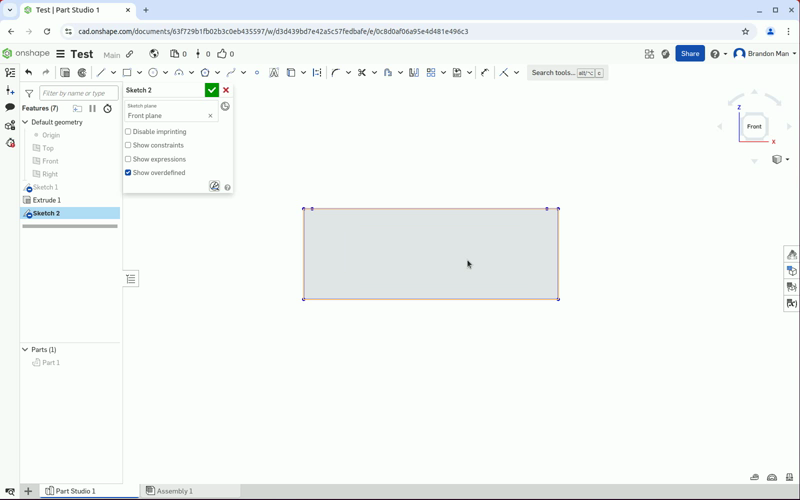
scroll(6)
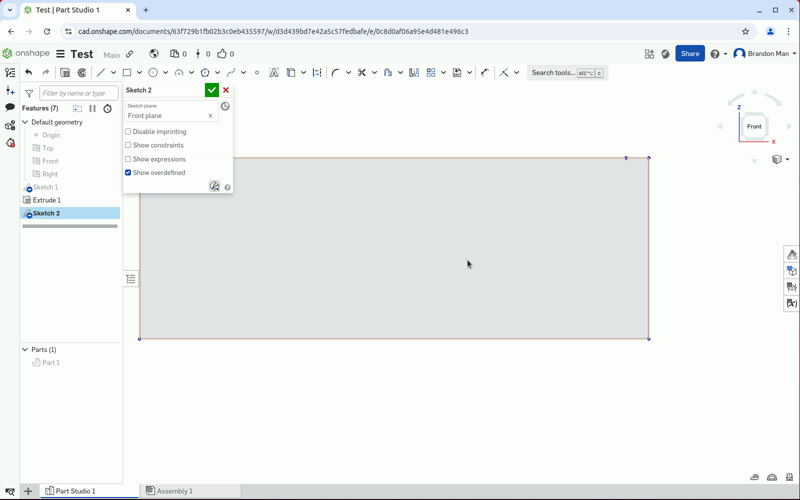
click(467, 259)
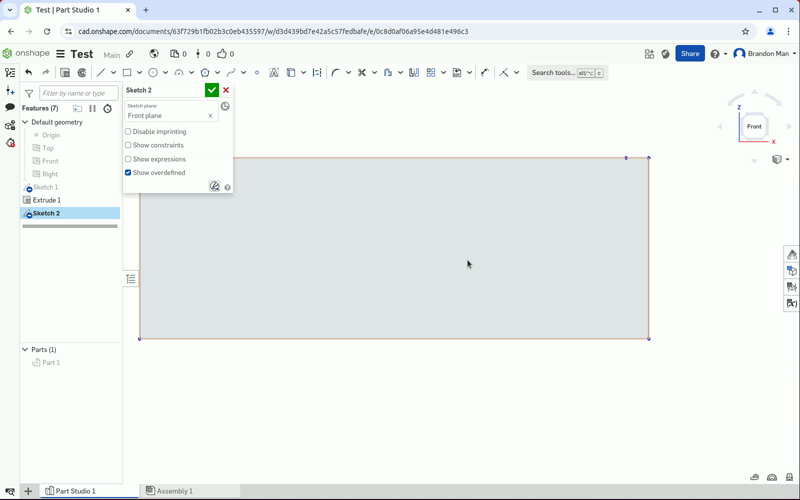
scroll(-6)
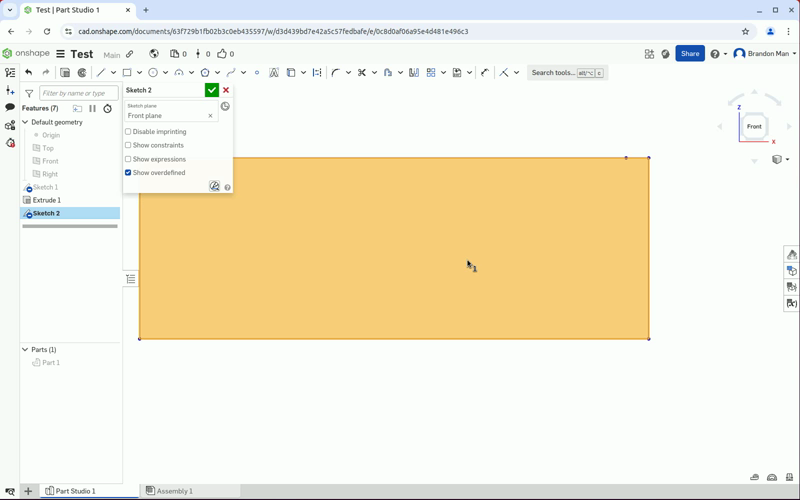
scroll(-6)
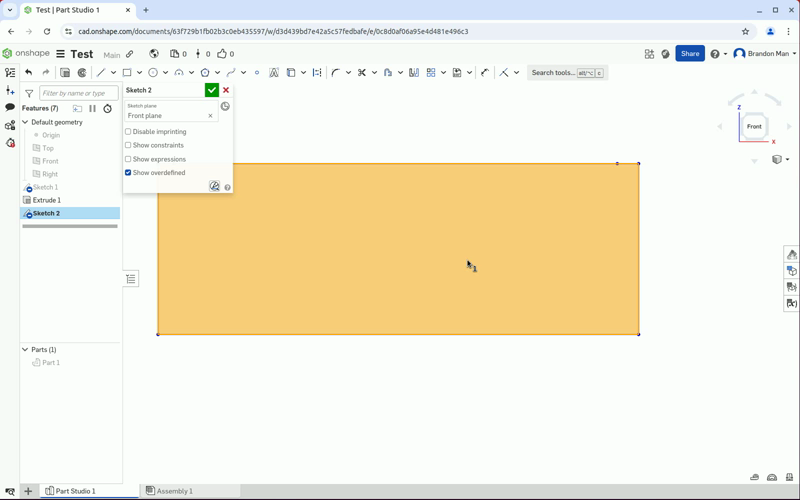
scroll(-6)
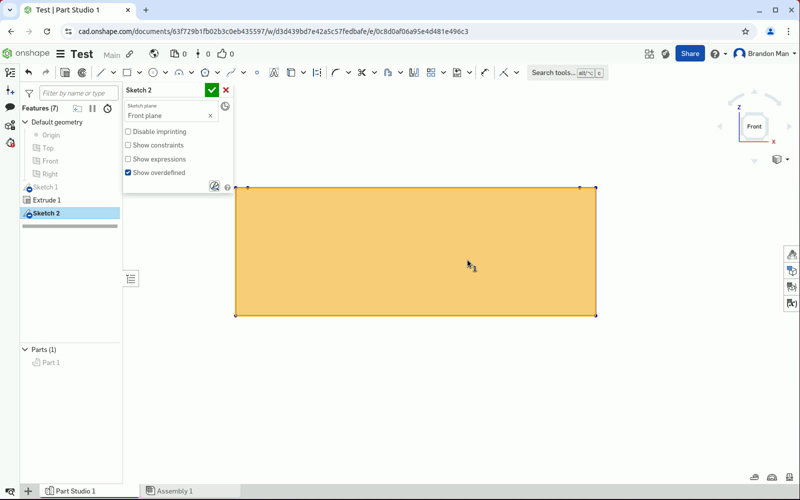
scroll(-6)
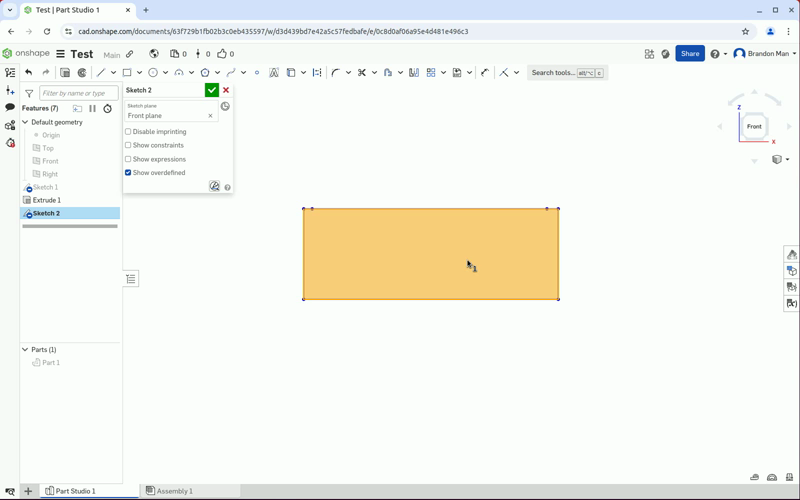
scroll(-6)
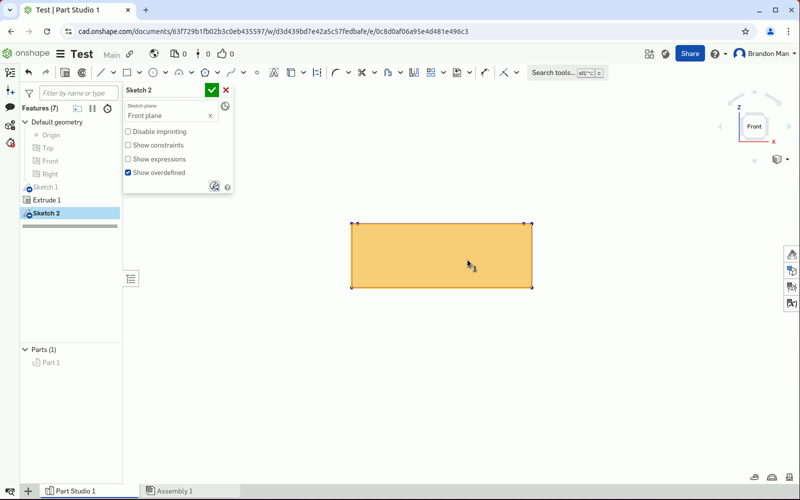
scroll(-6)
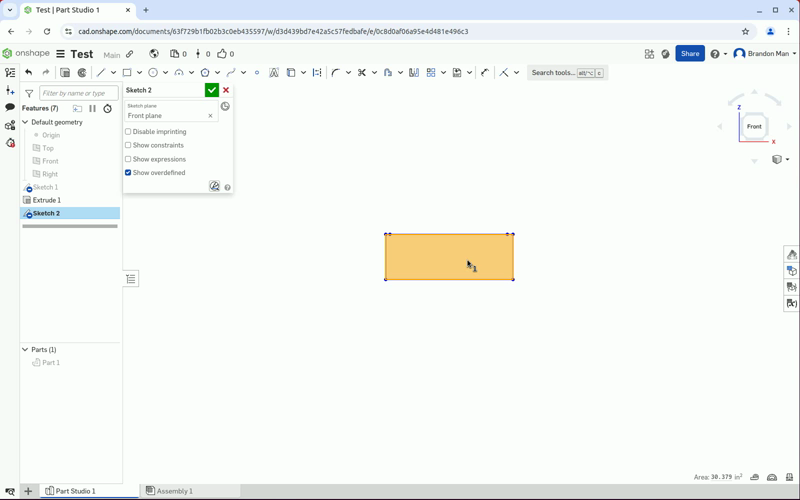
scroll(-6)
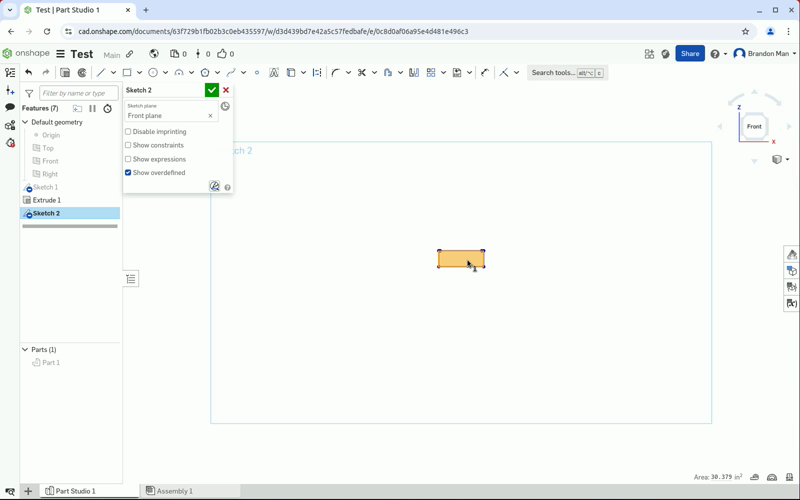
mouse_move(73, 352)
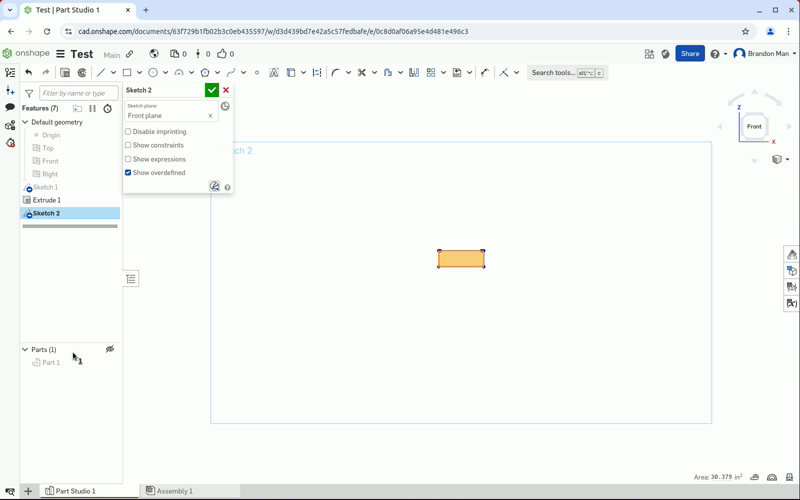
key(shift+y)
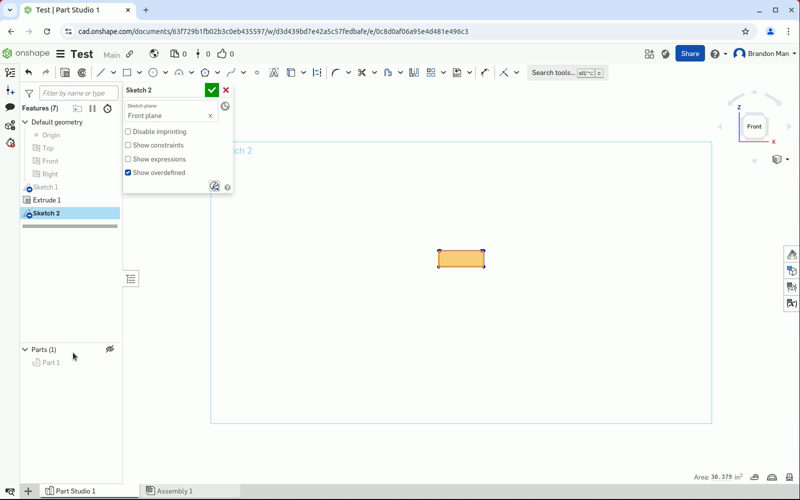
key(shift+e)
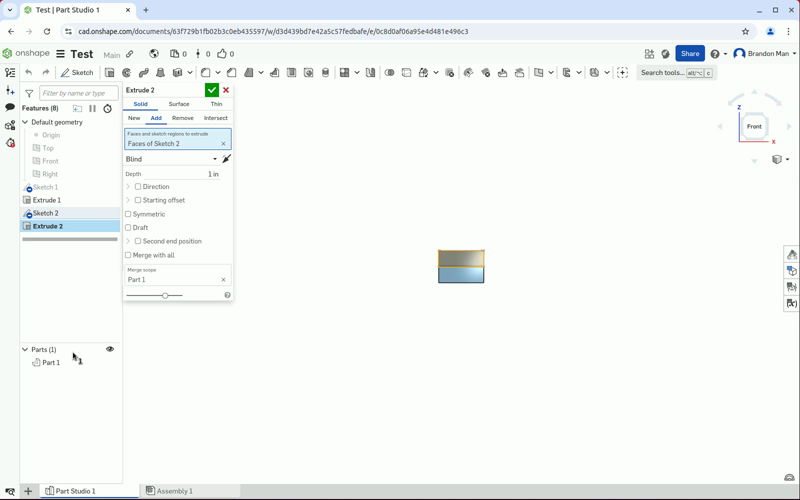
mouse_move(143, 106)
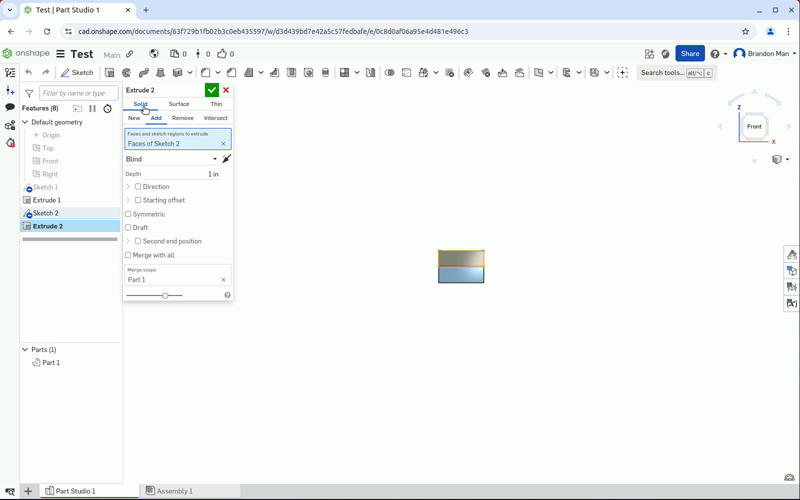
click(143, 106)
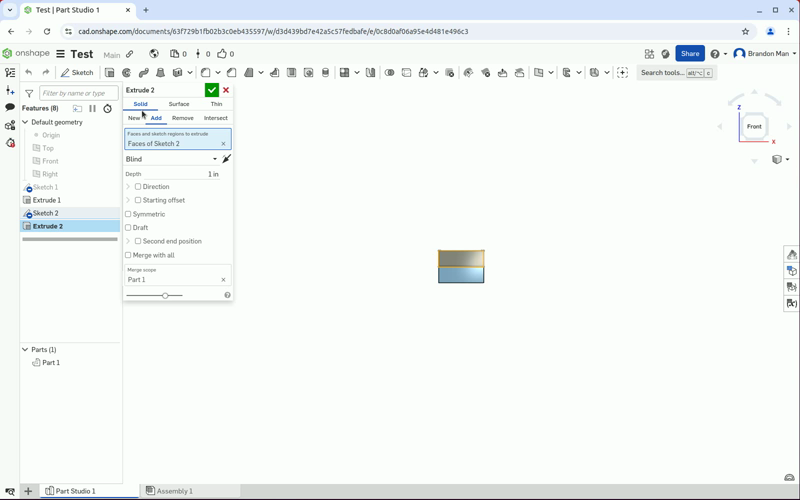
mouse_move(137, 120)
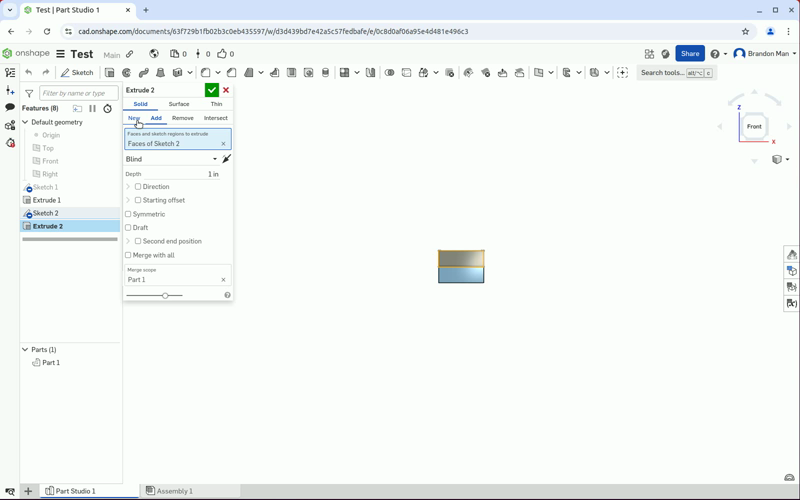
click(137, 120)
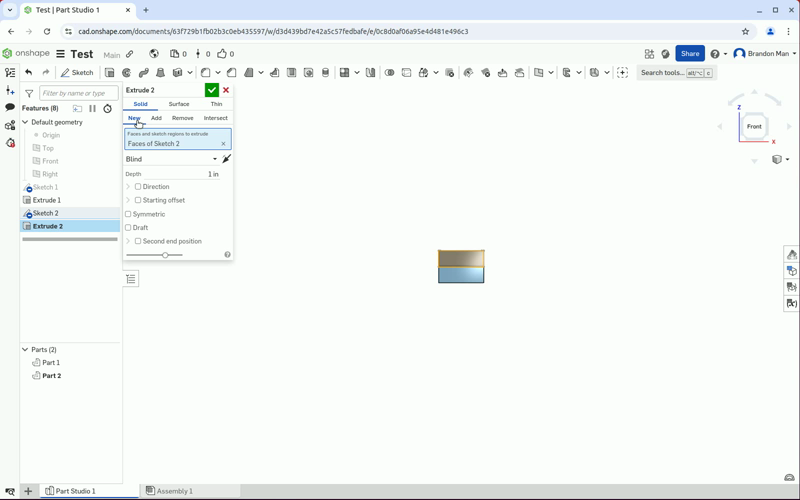
key(tab, 4)
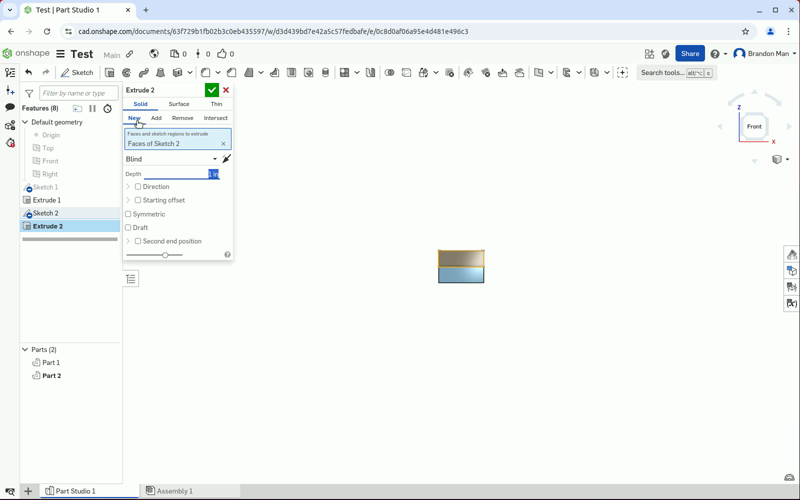
text(-0.963)
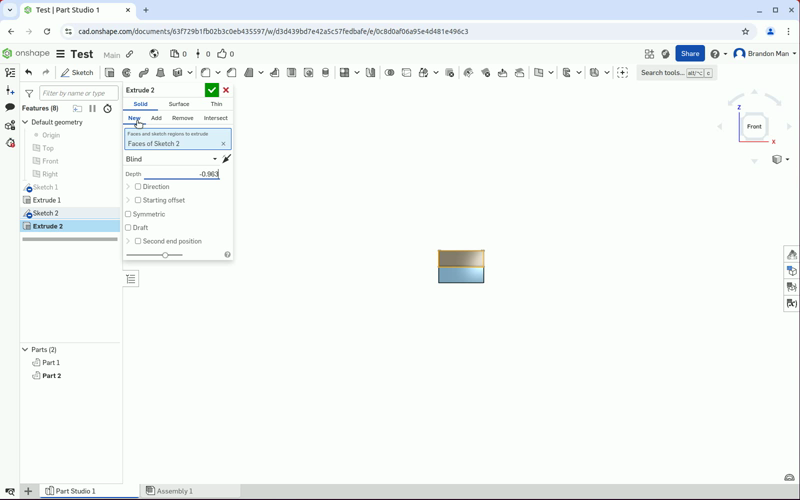
key(enter)
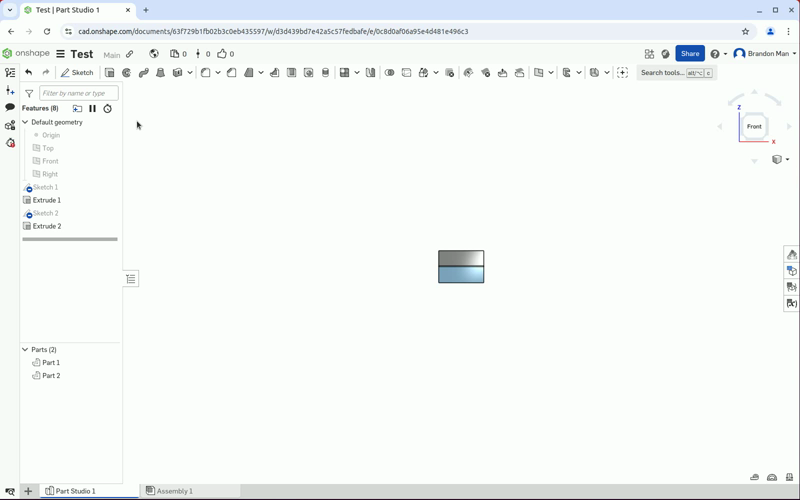
key(shift+h)
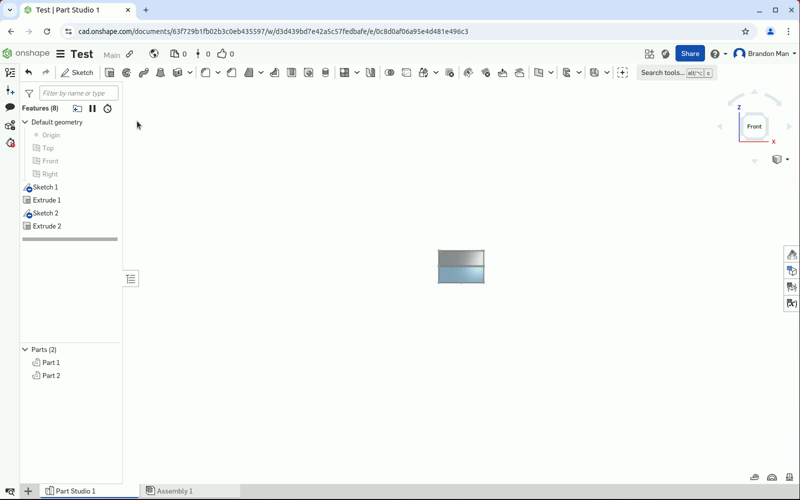
key(shift+h)
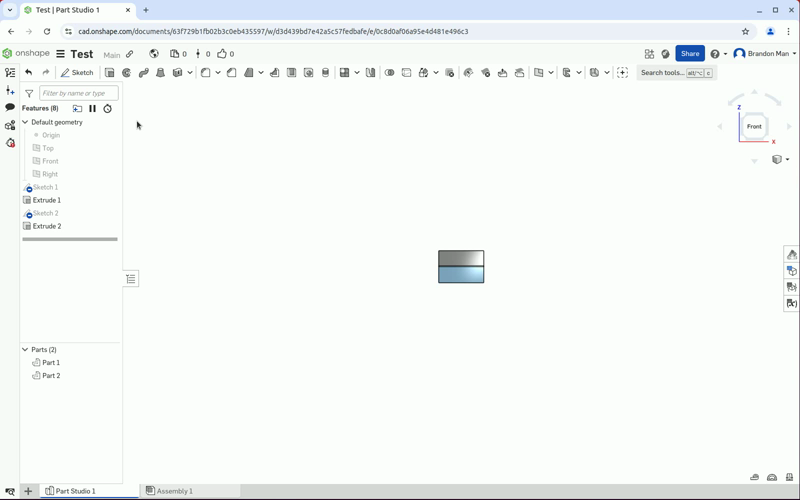
mouse_move(73, 189)
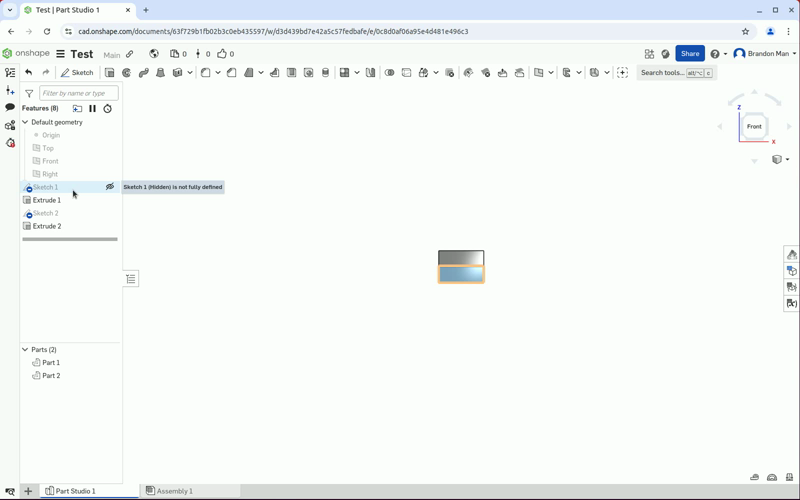
click(73, 189)
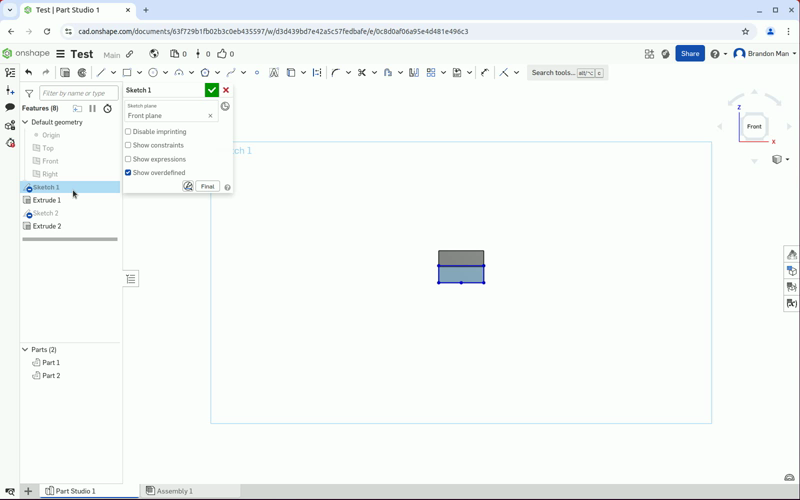
mouse_move(229, 92)
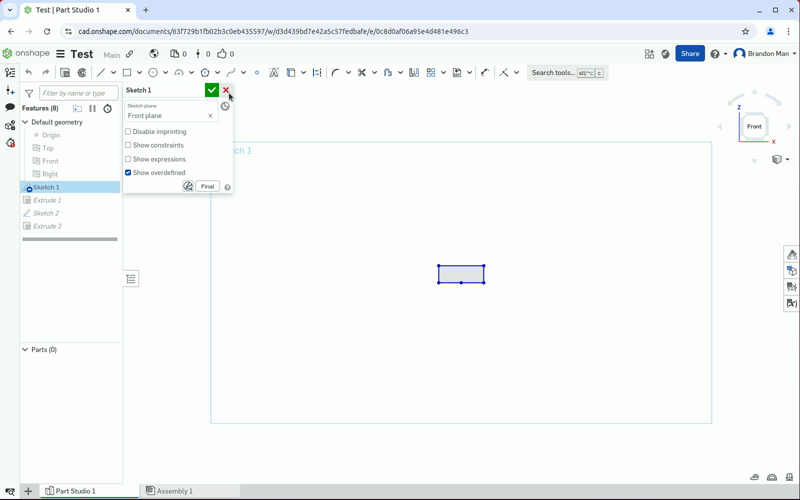
click(229, 92)
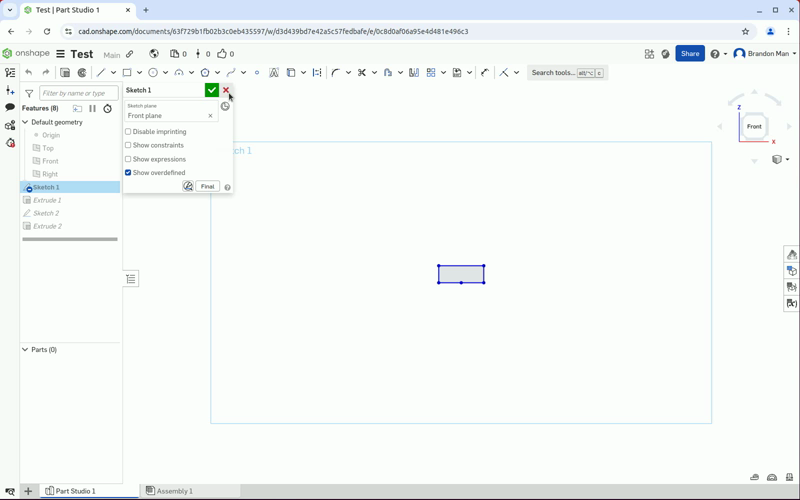
key(shift+s)
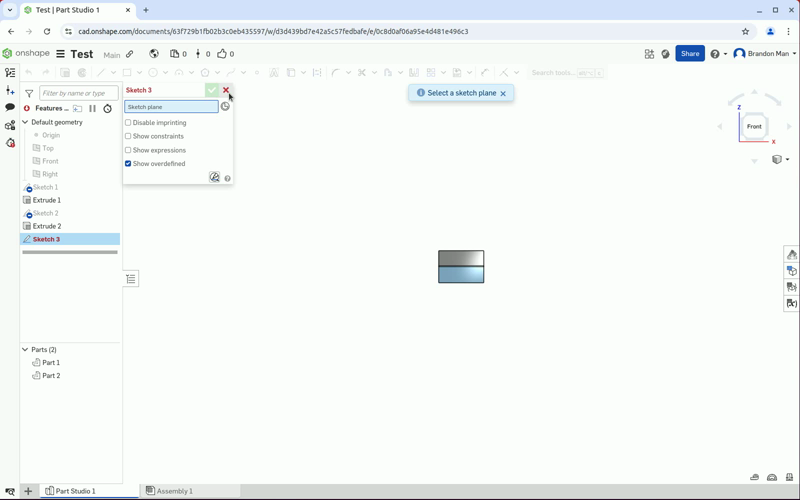
mouse_move(73, 163)
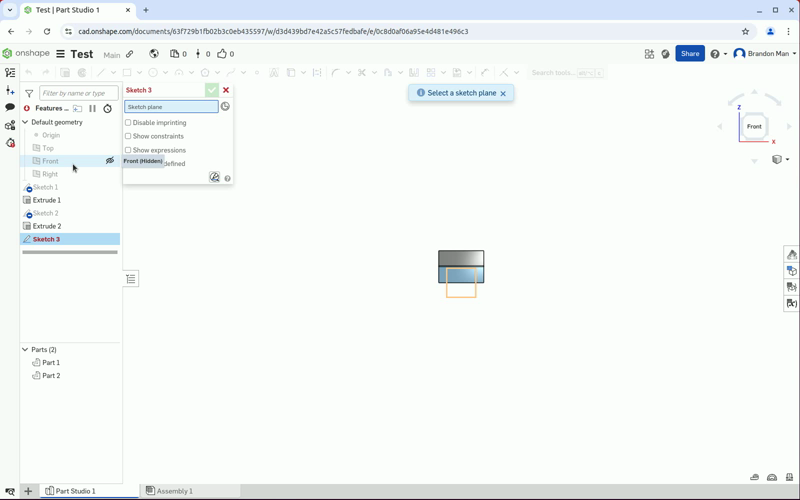
click(73, 163)
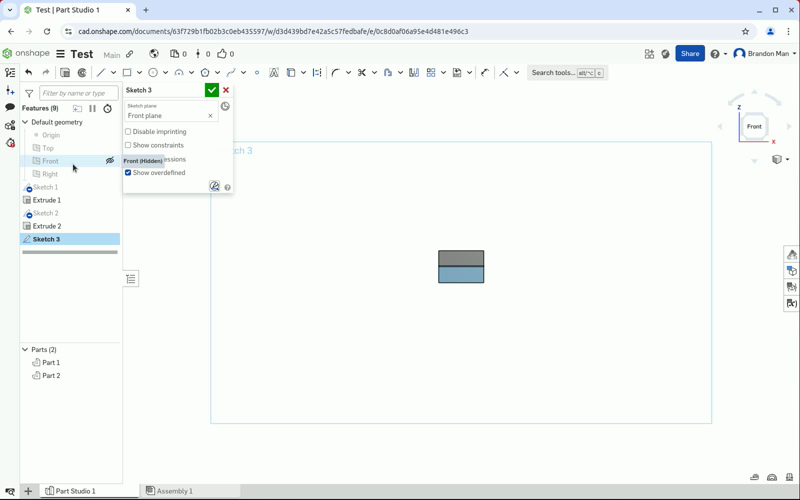
mouse_move(73, 352)
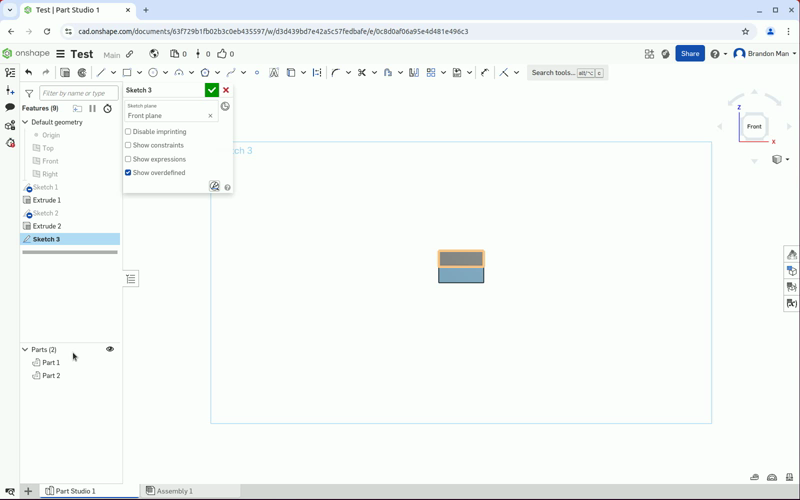
key(y)
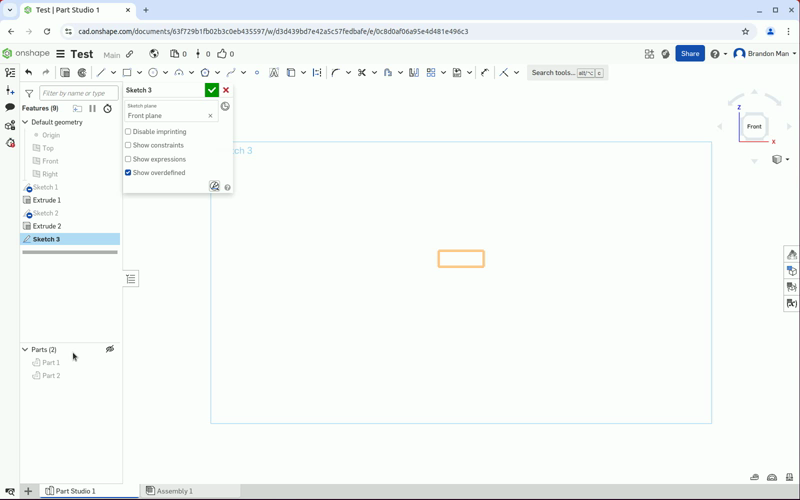
key(l)
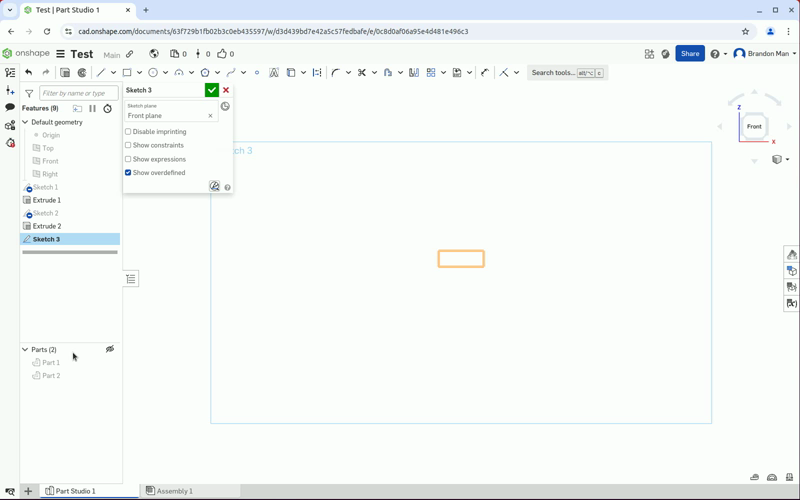
key_down(shift)
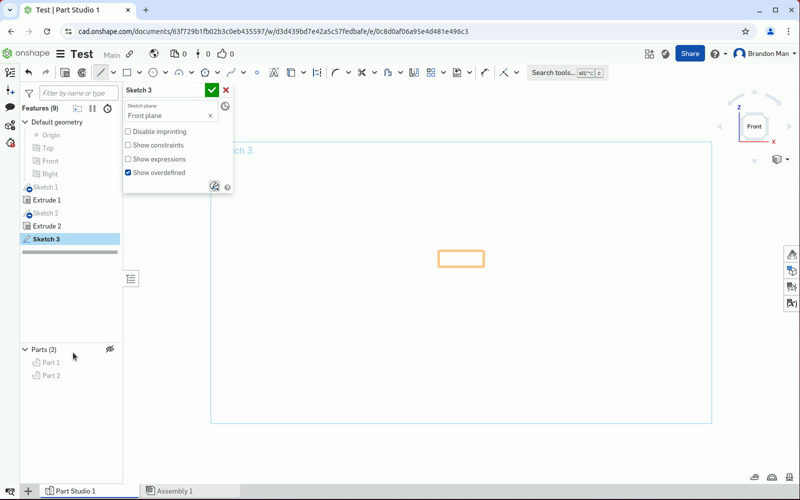
mouse_move(439, 250)
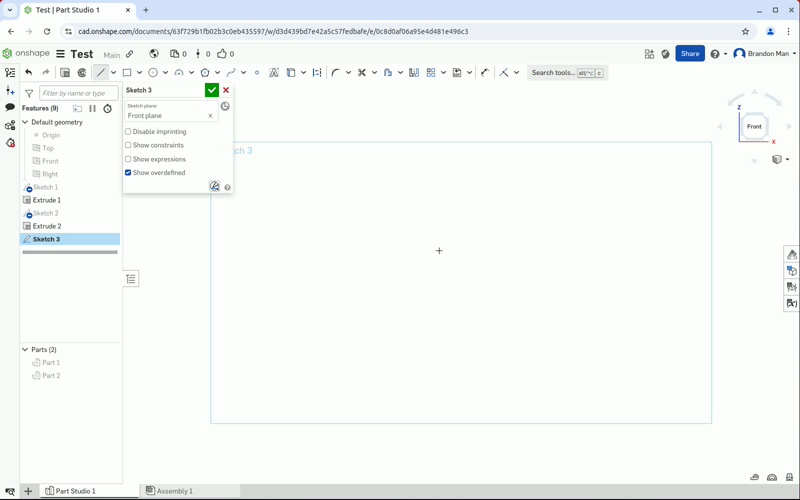
click(439, 250)
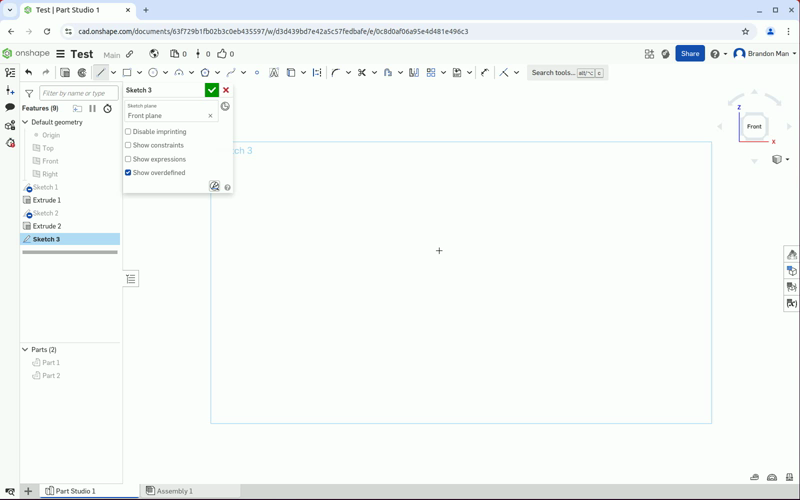
key_up(shift)
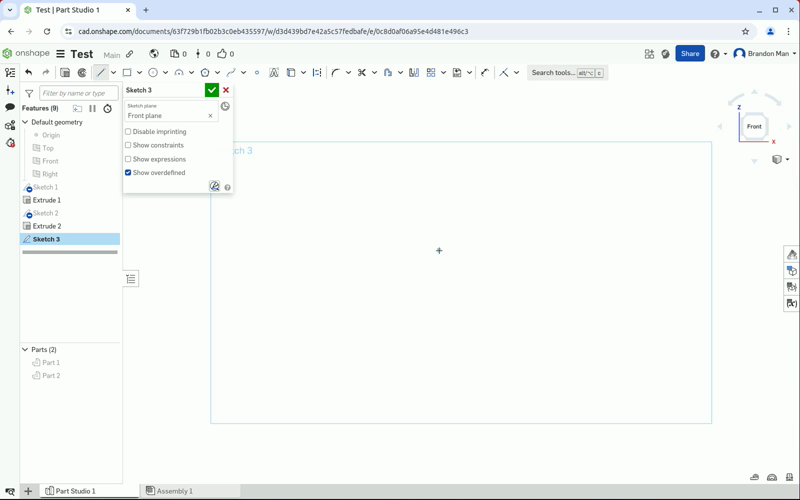
key_down(shift)
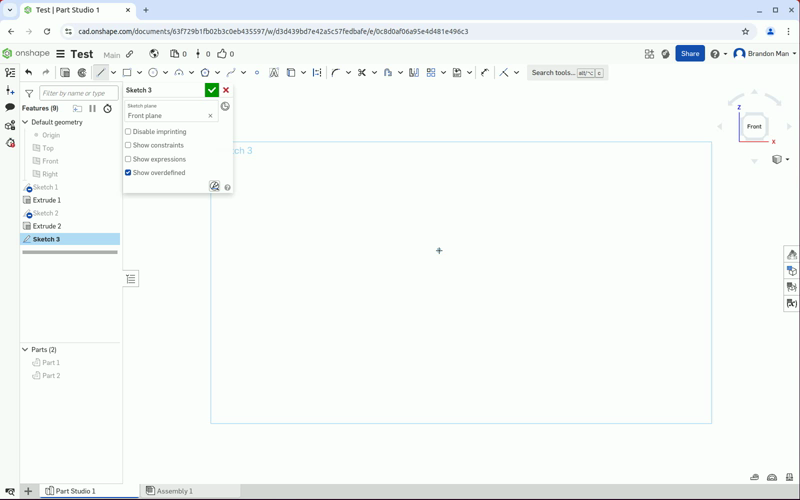
mouse_move(469, 250)
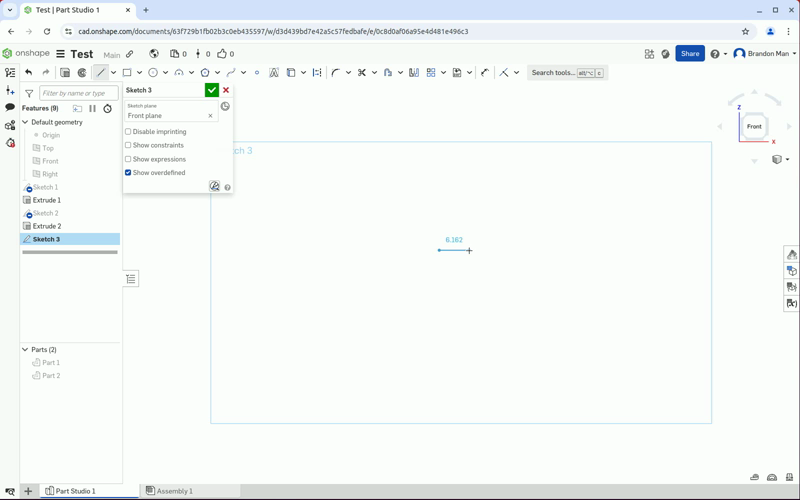
mouse_move(481, 250)
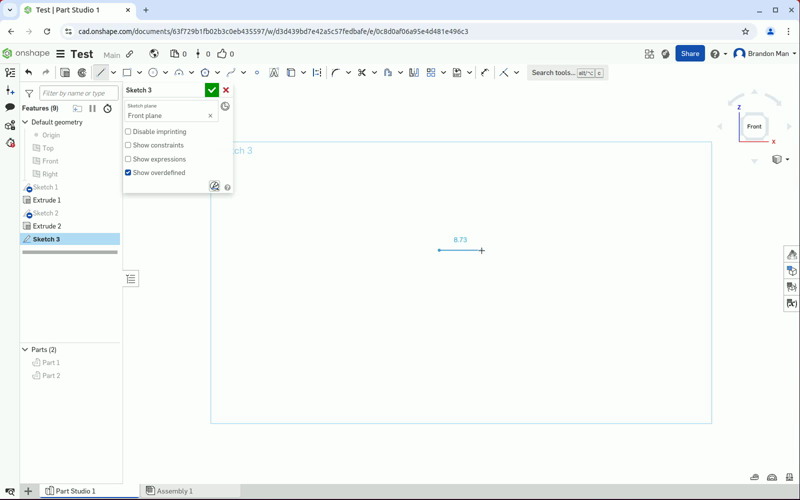
click(481, 250)
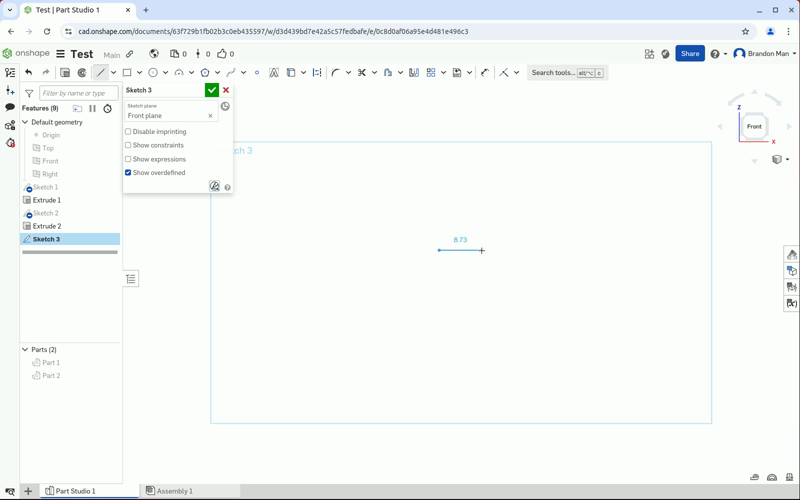
key_up(shift)
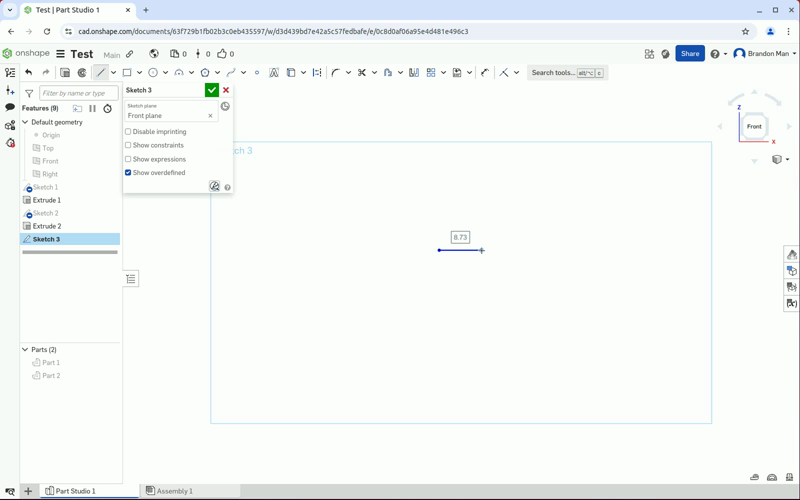
key_down(shift)
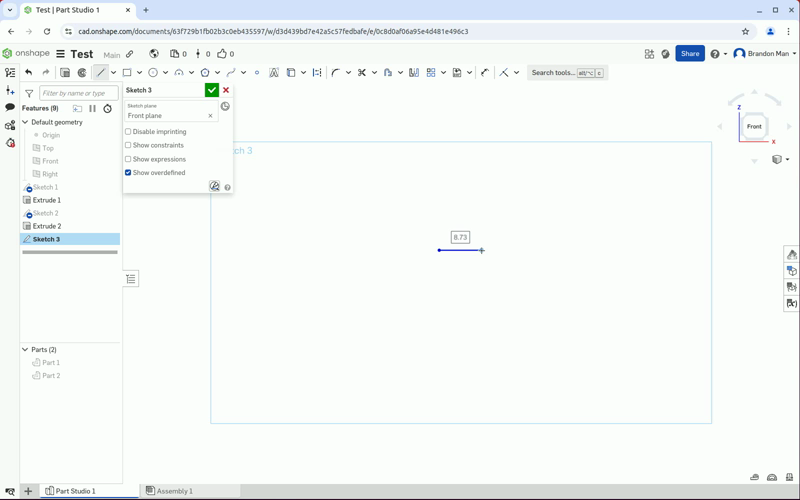
mouse_move(511, 250)
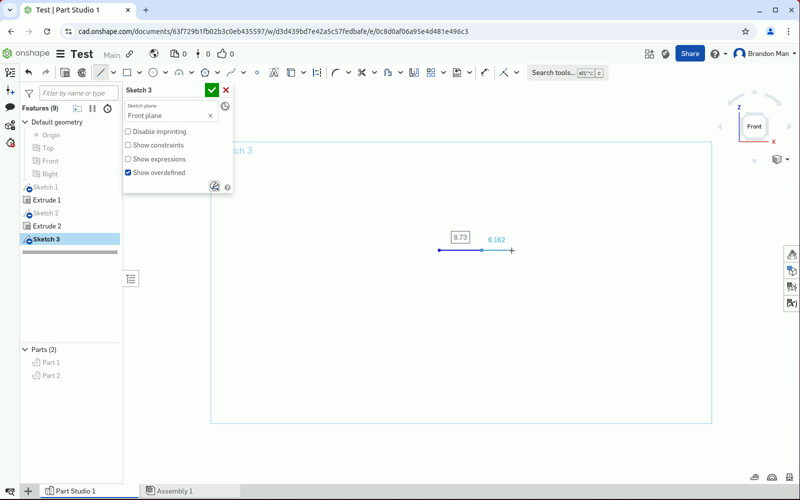
mouse_move(481, 231)
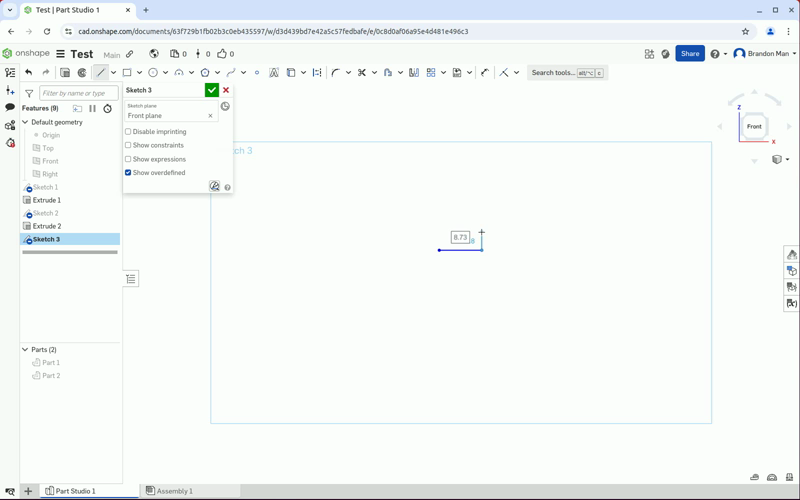
click(481, 231)
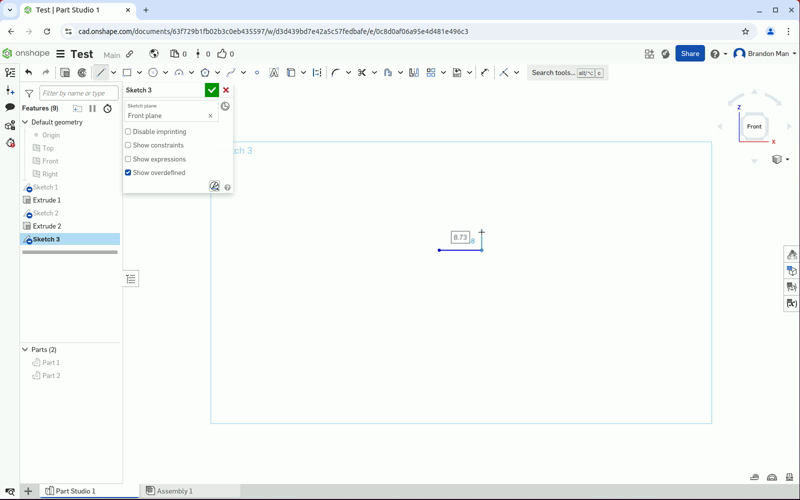
key_up(shift)
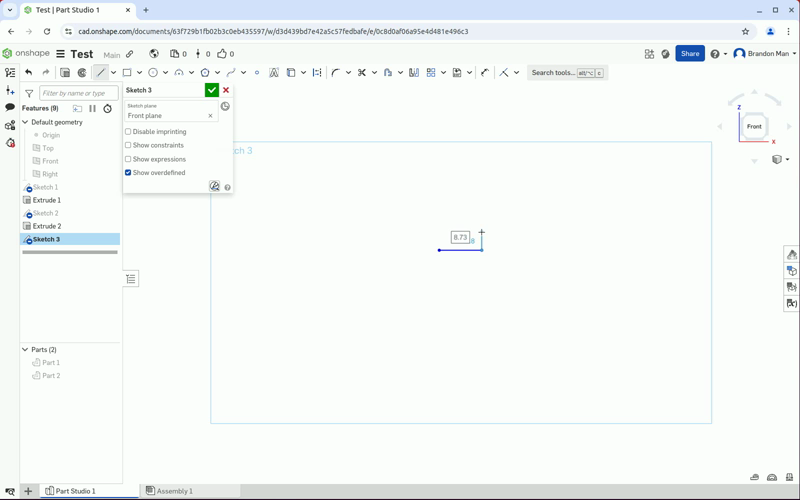
key_down(shift)
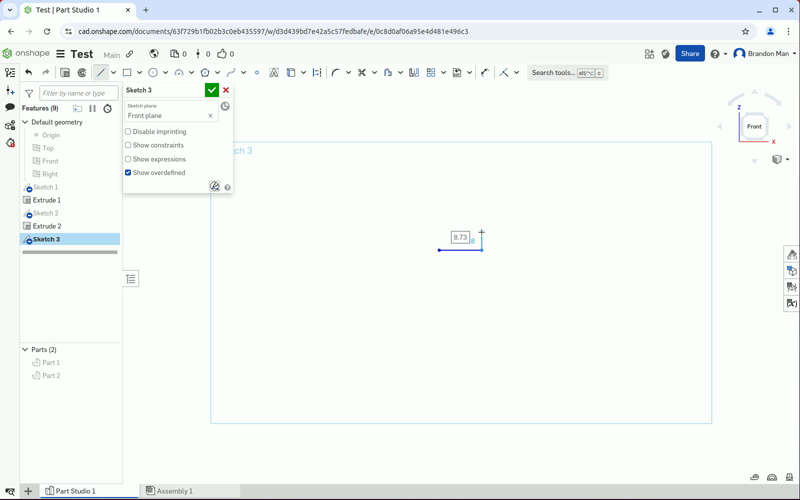
mouse_move(511, 231)
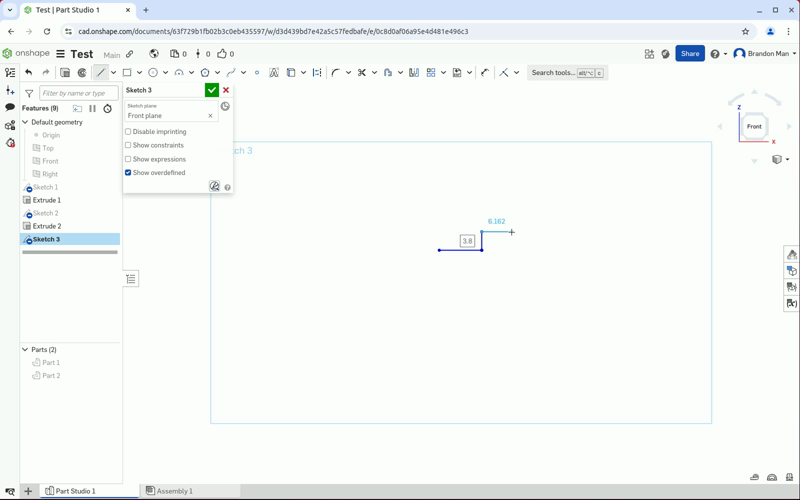
mouse_move(479, 231)
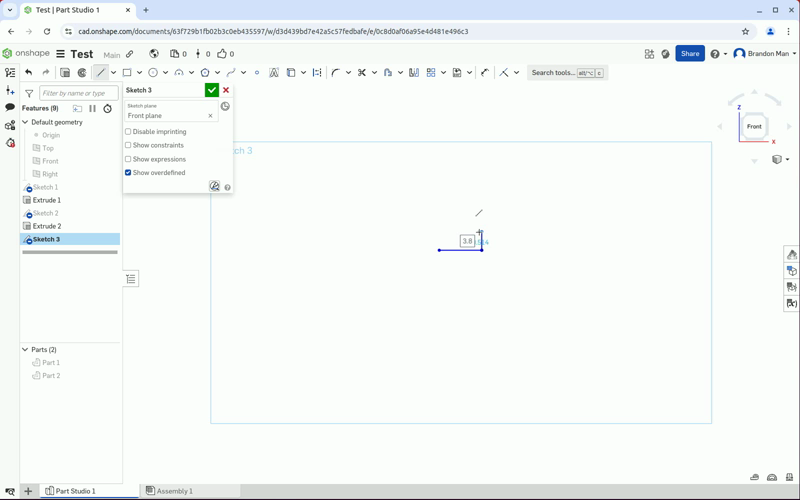
scroll(6)
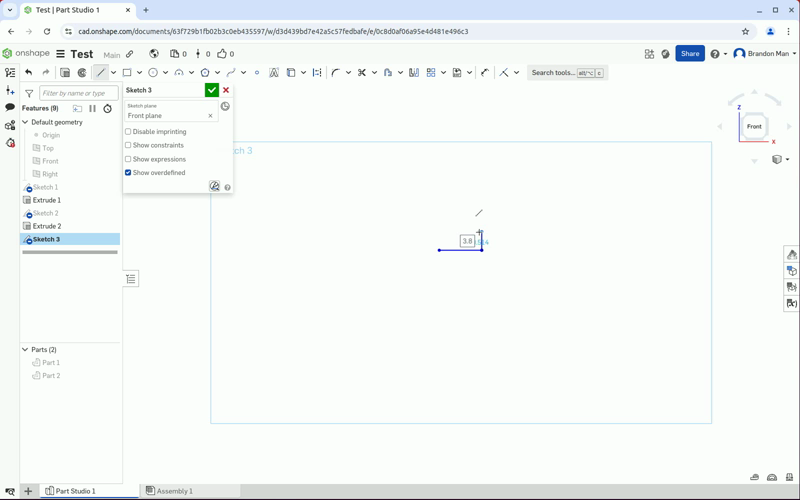
scroll(6)
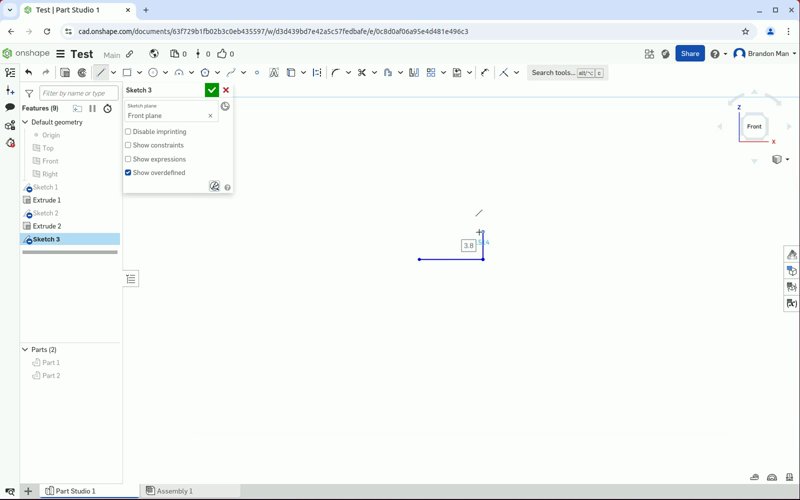
scroll(6)
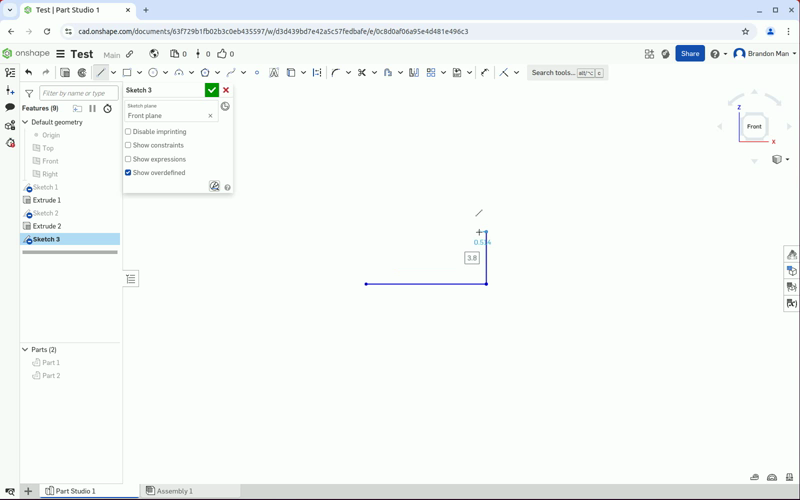
scroll(6)
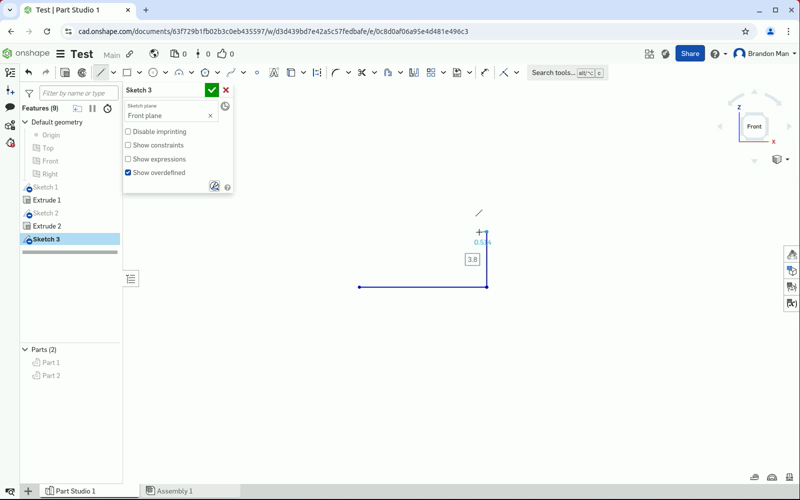
scroll(6)
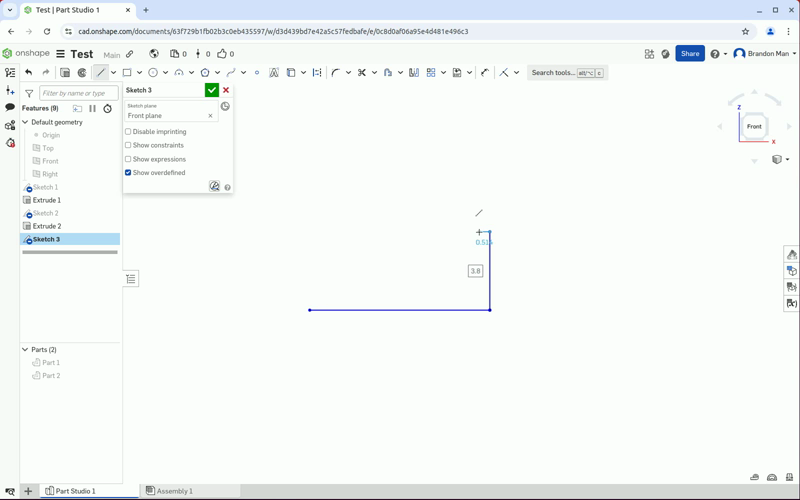
scroll(6)
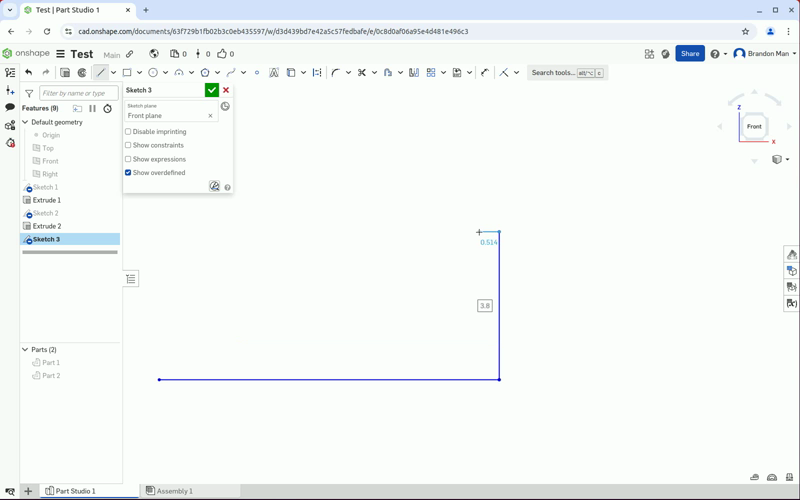
scroll(6)
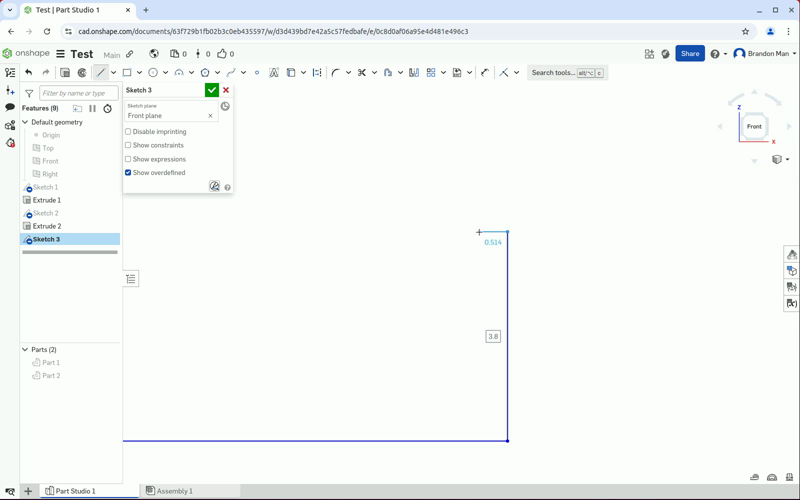
click(479, 231)
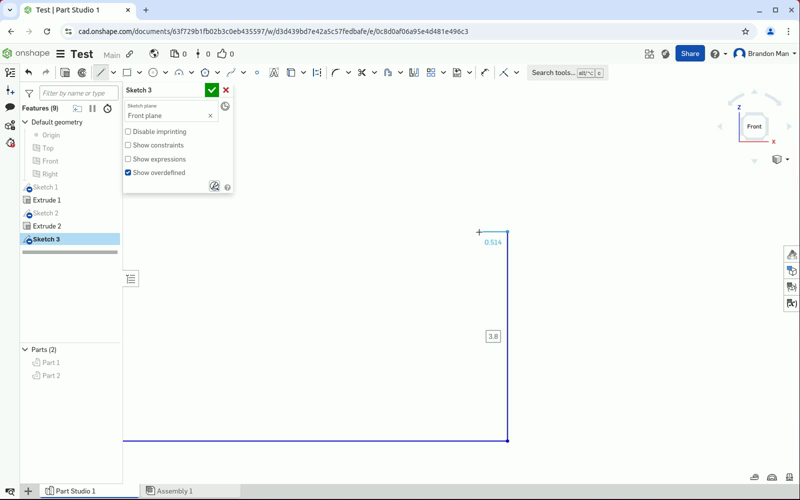
scroll(-6)
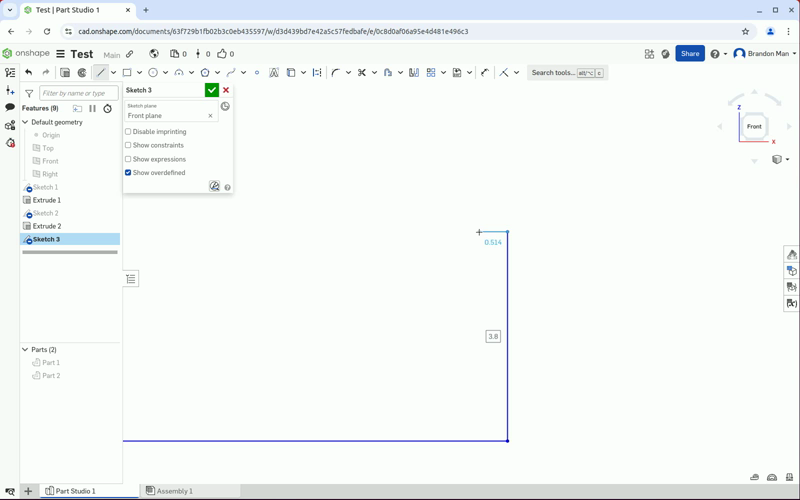
scroll(-6)
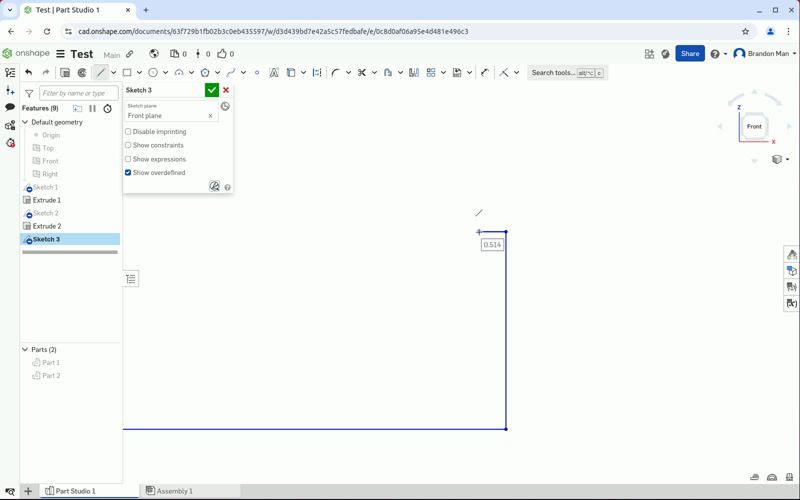
scroll(-6)
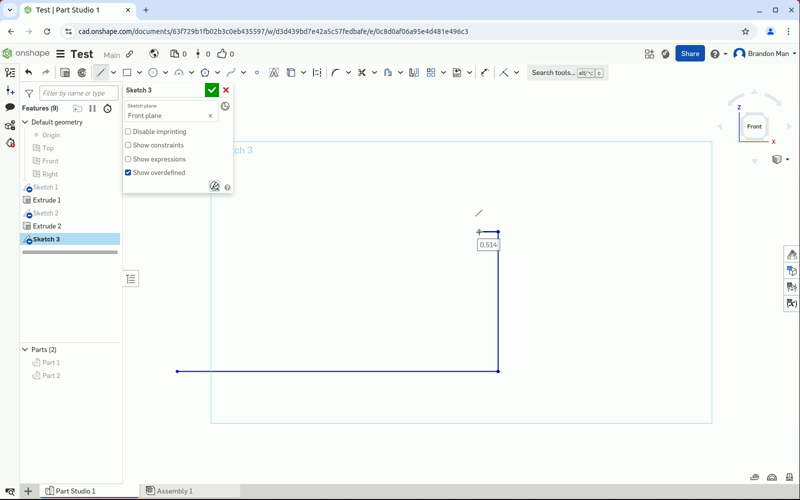
scroll(-6)
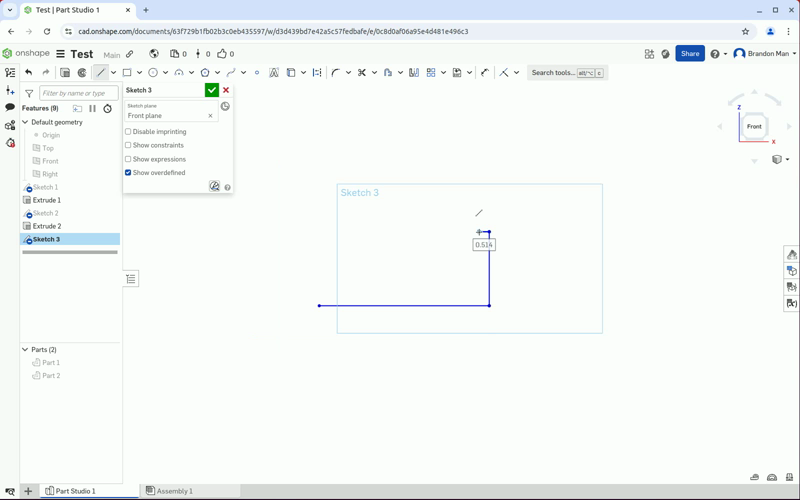
scroll(-6)
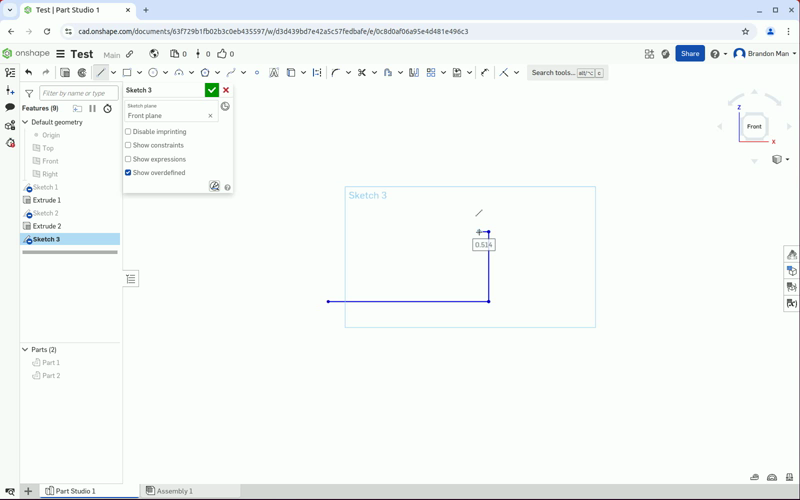
scroll(-6)
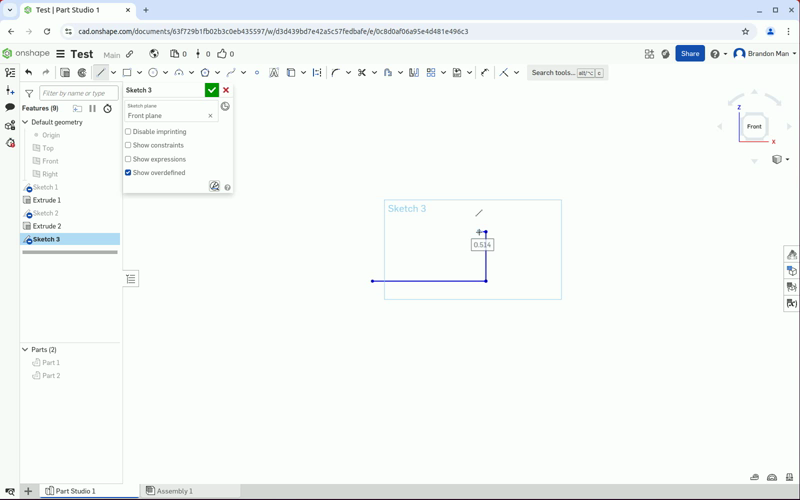
scroll(-6)
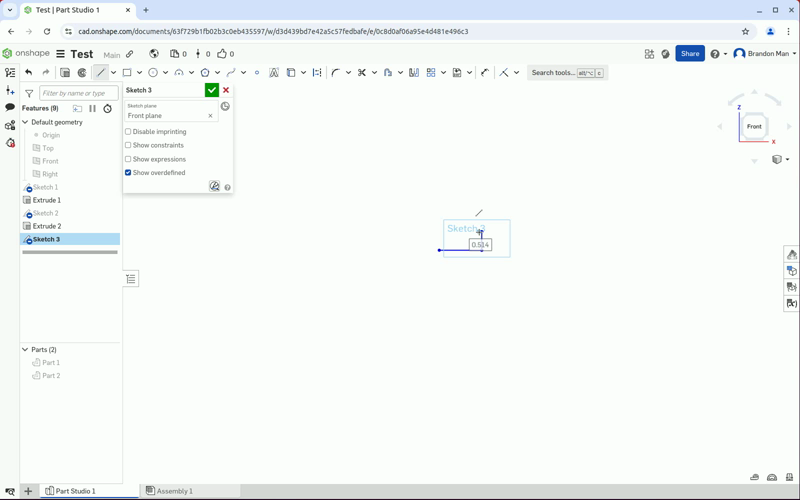
key_up(shift)
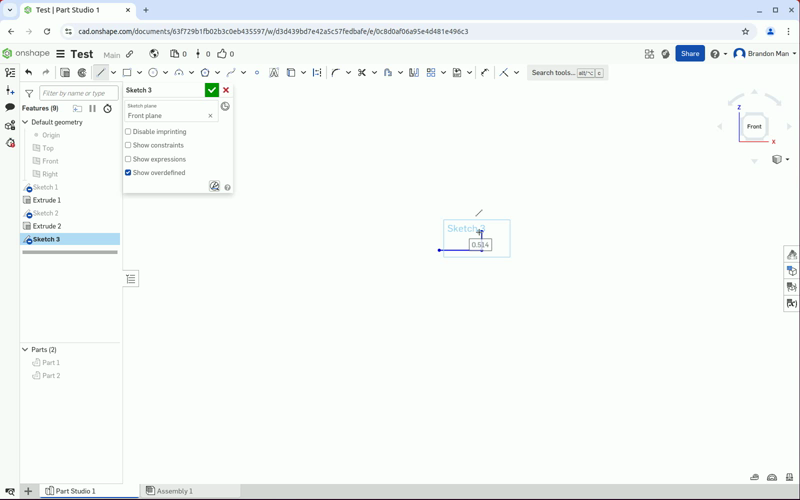
key_down(shift)
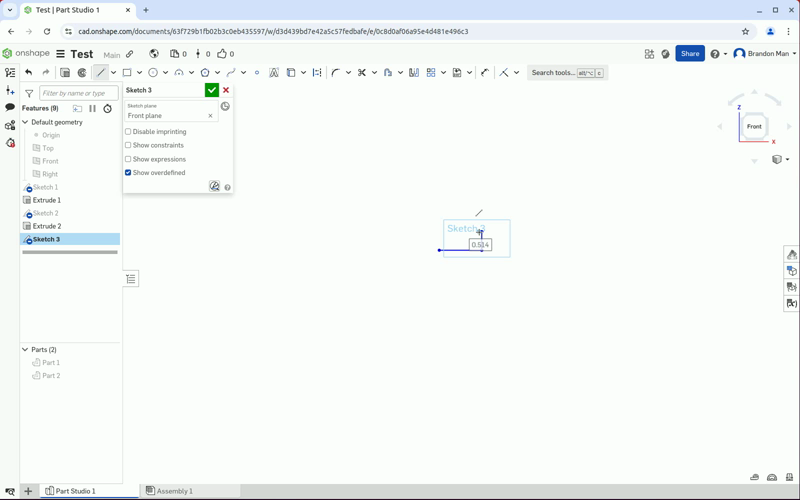
mouse_move(509, 231)
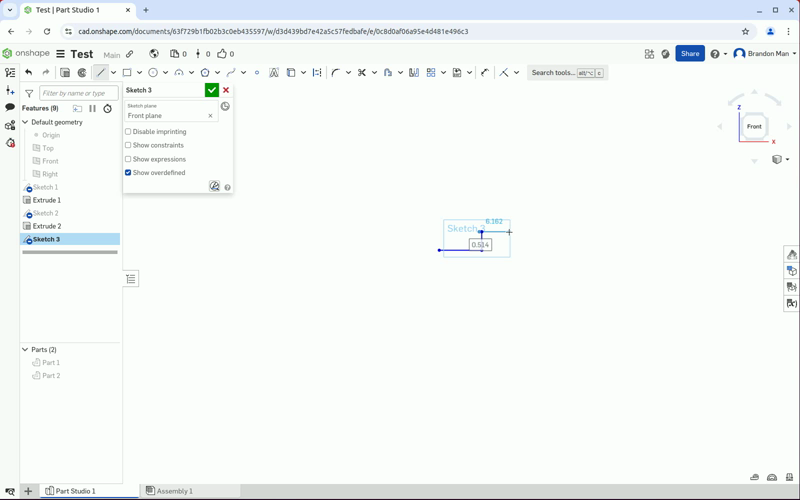
mouse_move(441, 231)
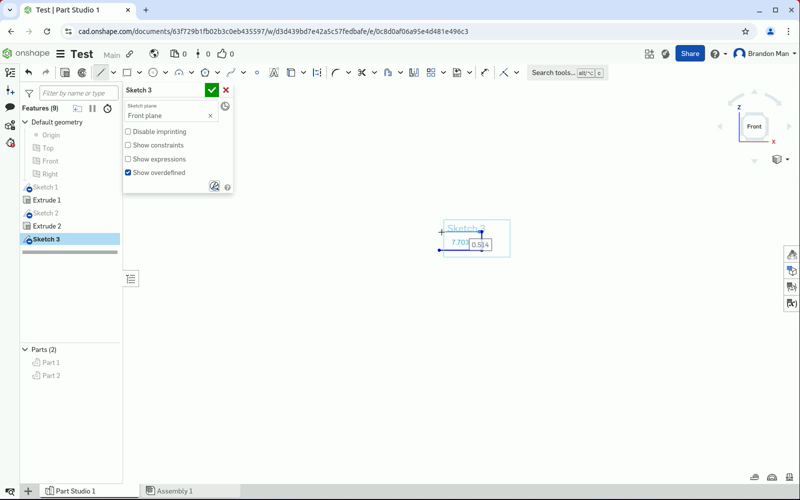
click(441, 231)
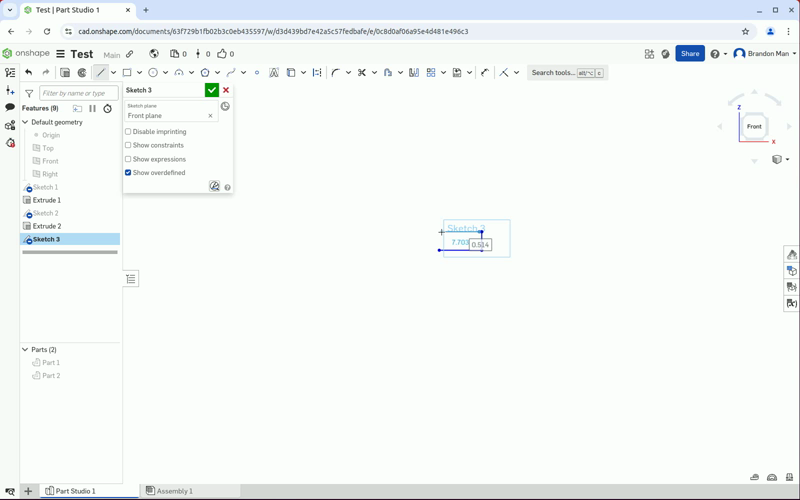
key_up(shift)
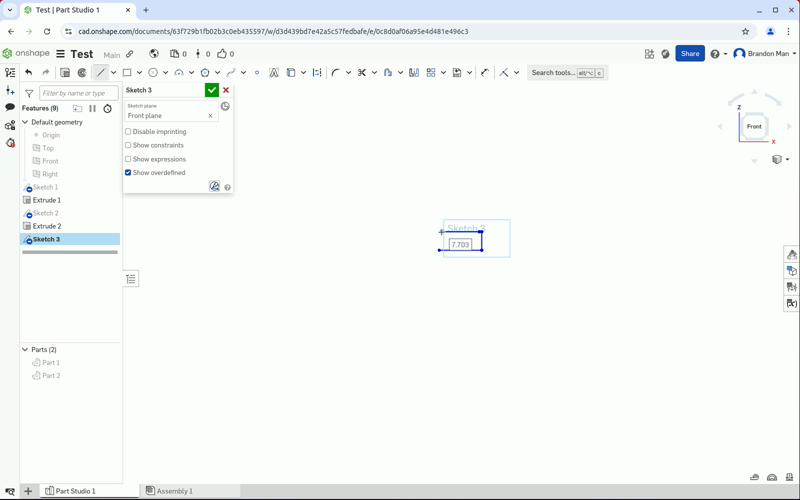
key_down(shift)
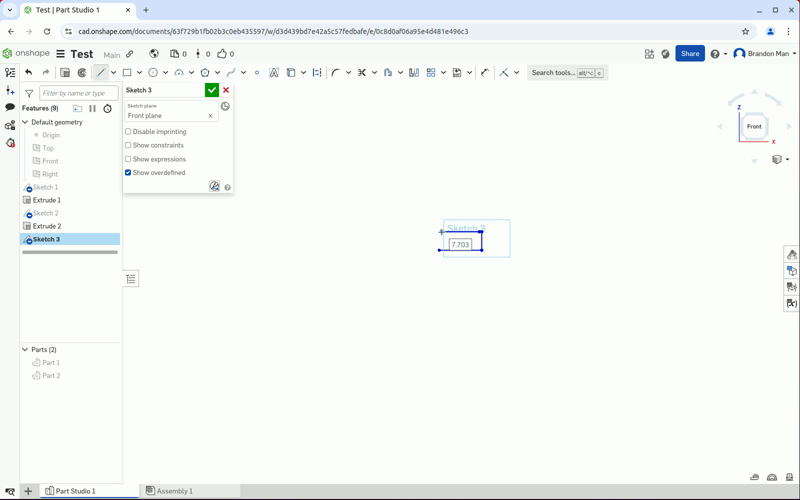
mouse_move(471, 231)
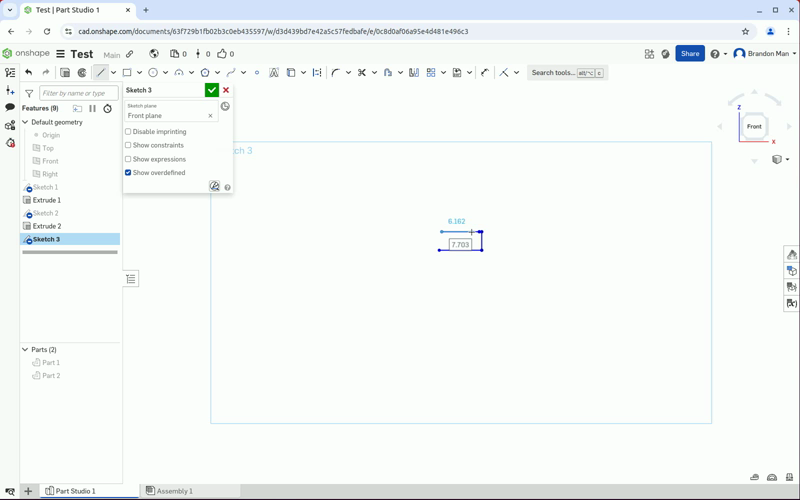
mouse_move(439, 231)
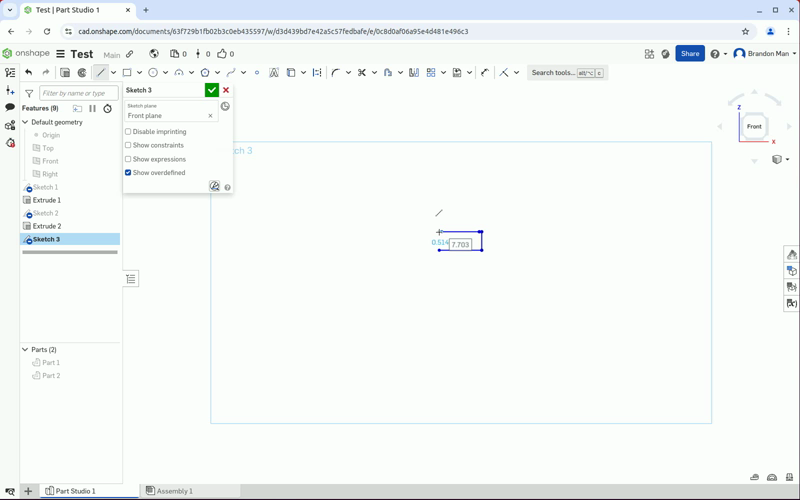
scroll(6)
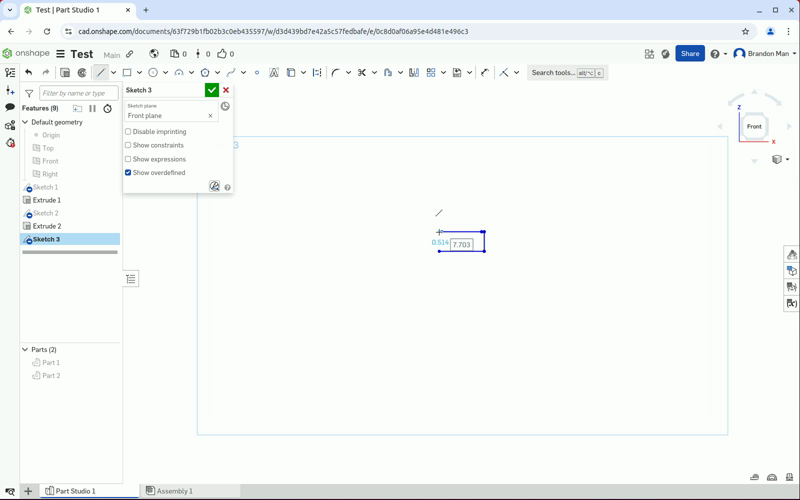
scroll(6)
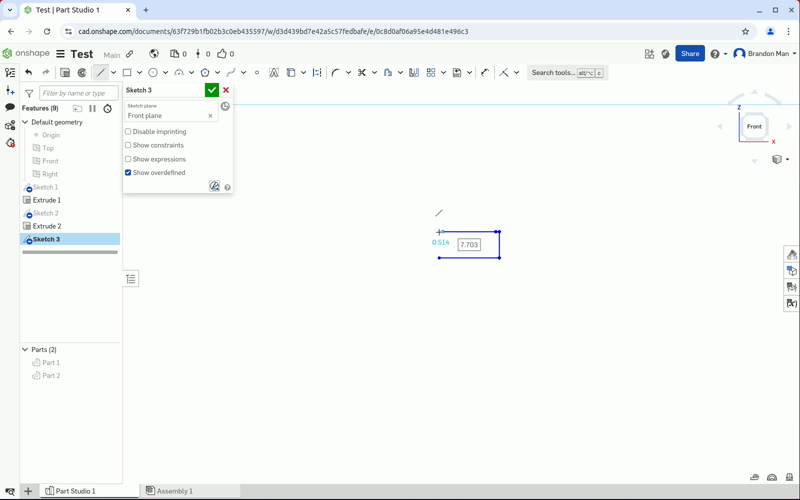
scroll(6)
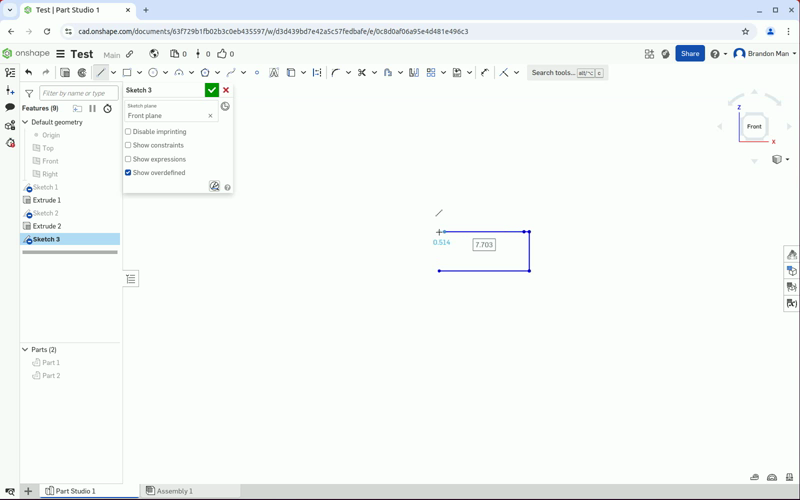
scroll(6)
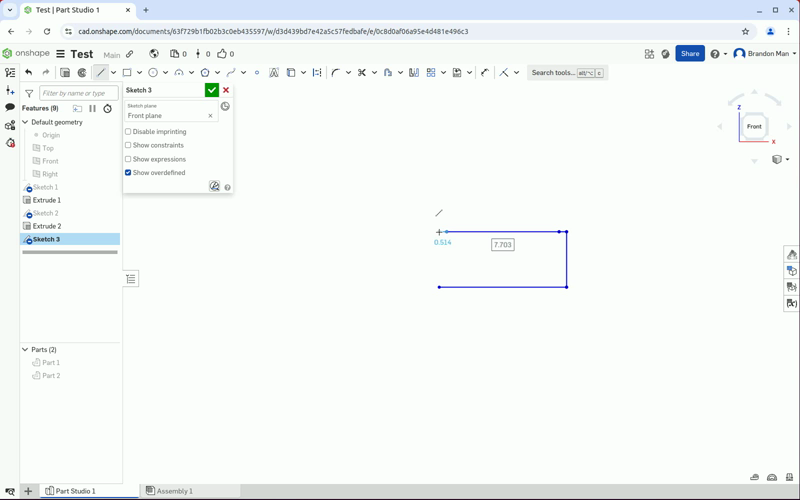
scroll(6)
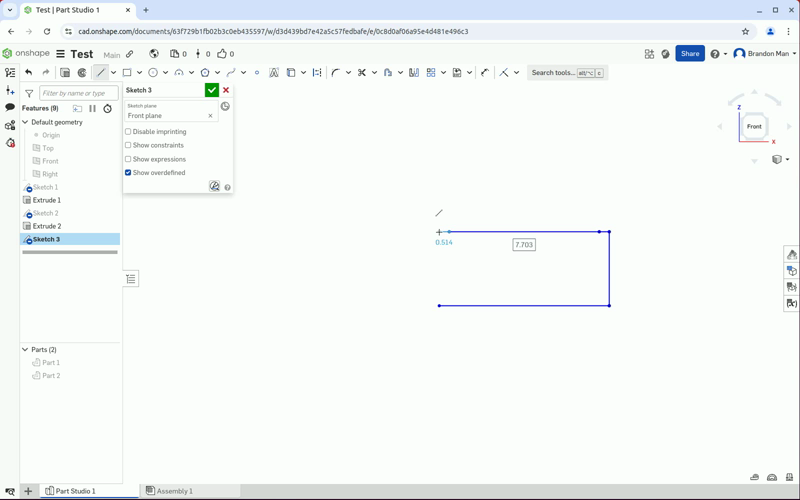
scroll(6)
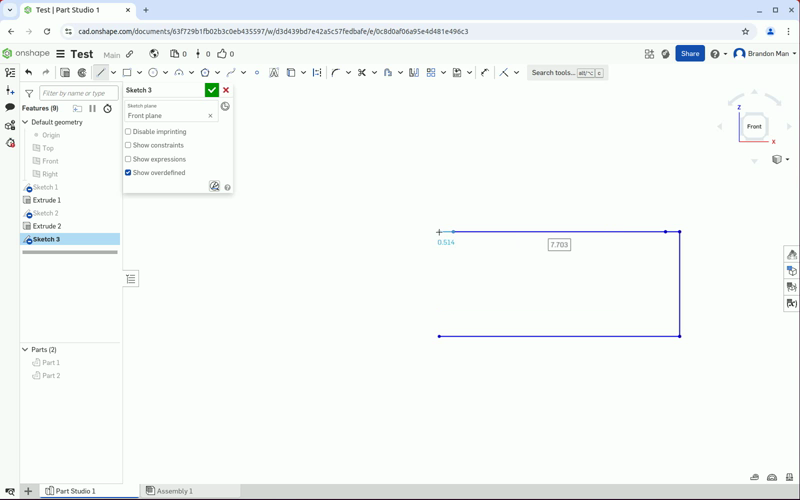
scroll(6)
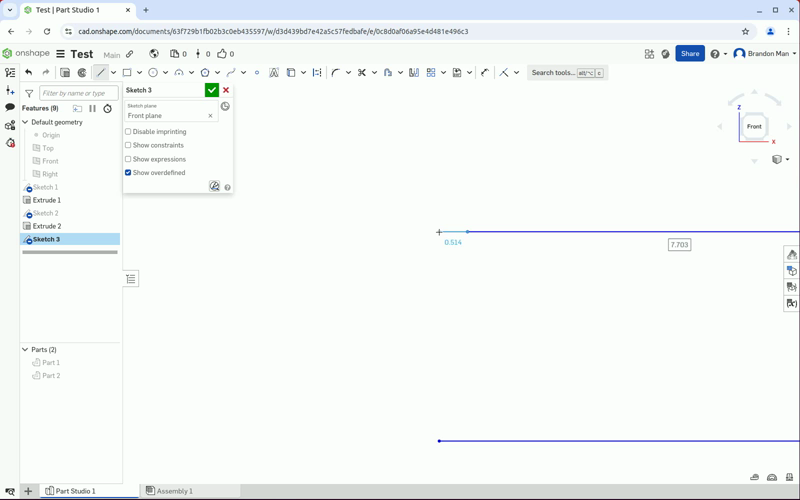
click(439, 231)
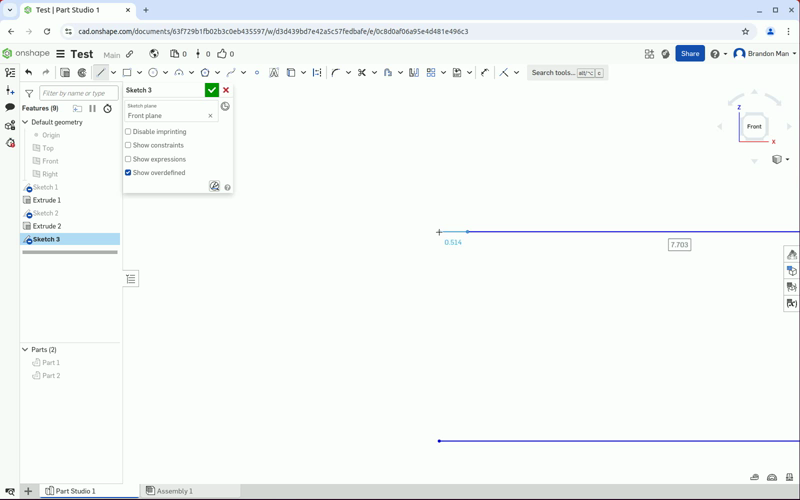
scroll(-6)
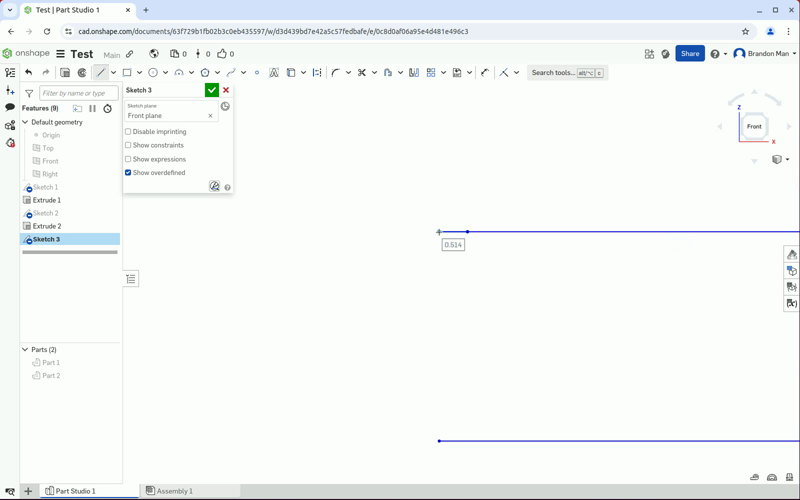
scroll(-6)
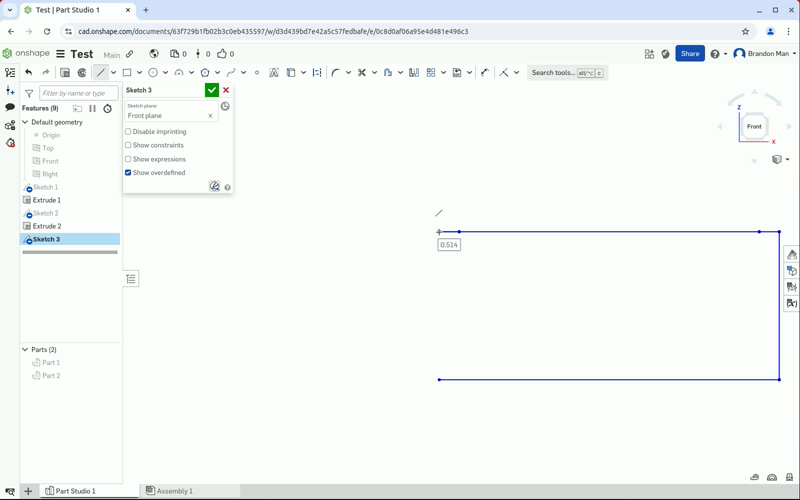
scroll(-6)
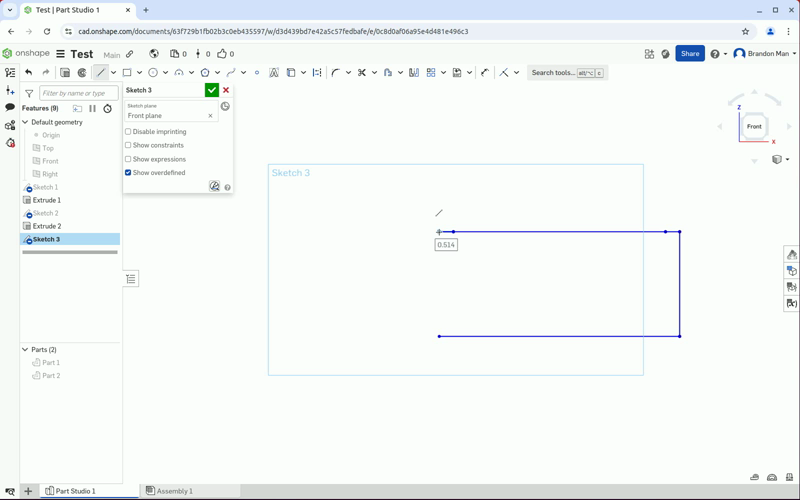
scroll(-6)
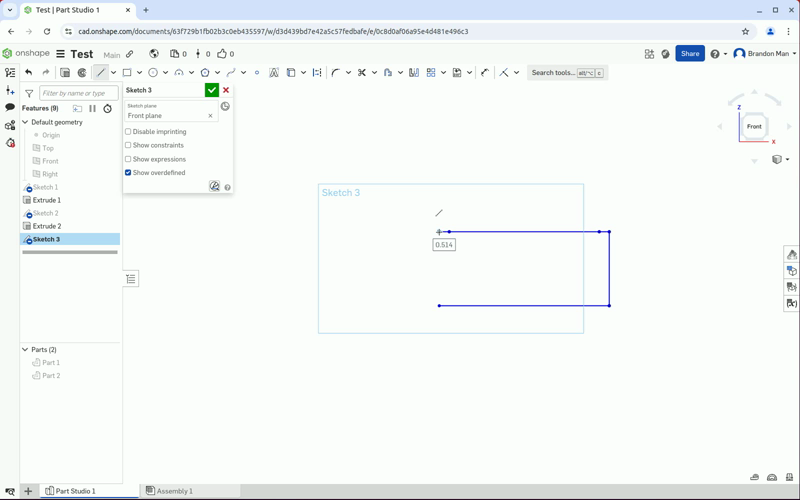
scroll(-6)
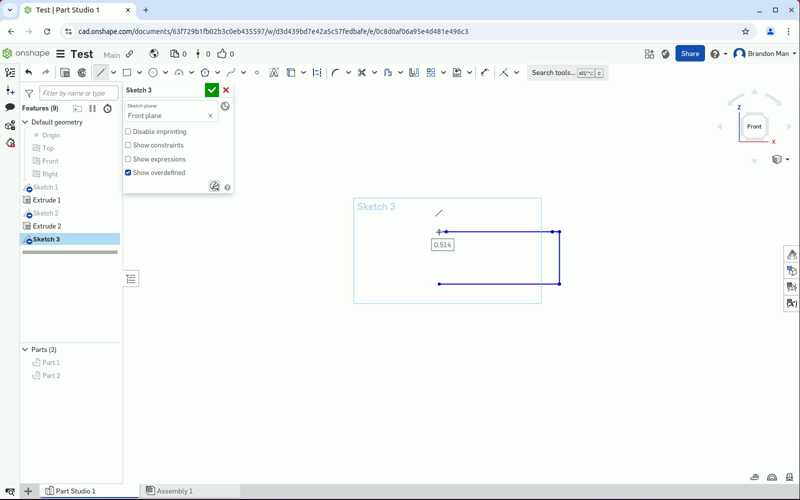
scroll(-6)
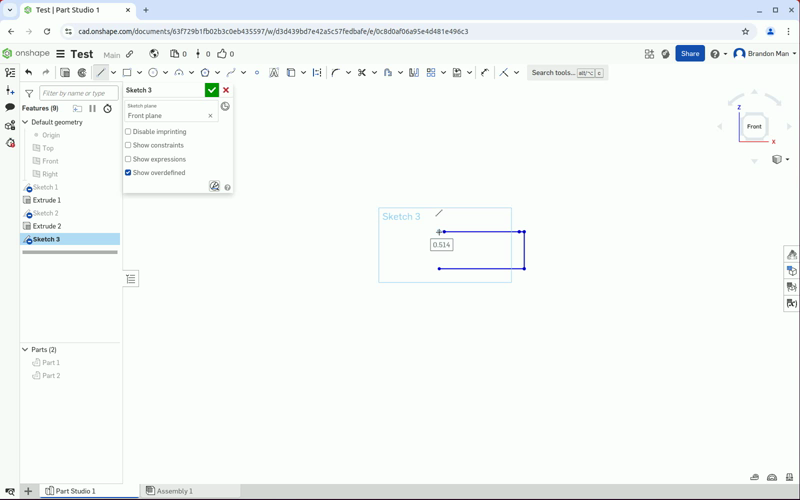
scroll(-6)
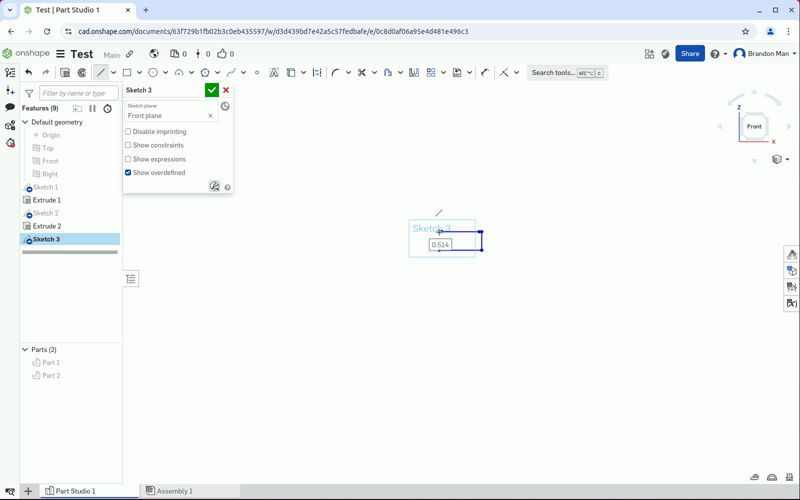
key_up(shift)
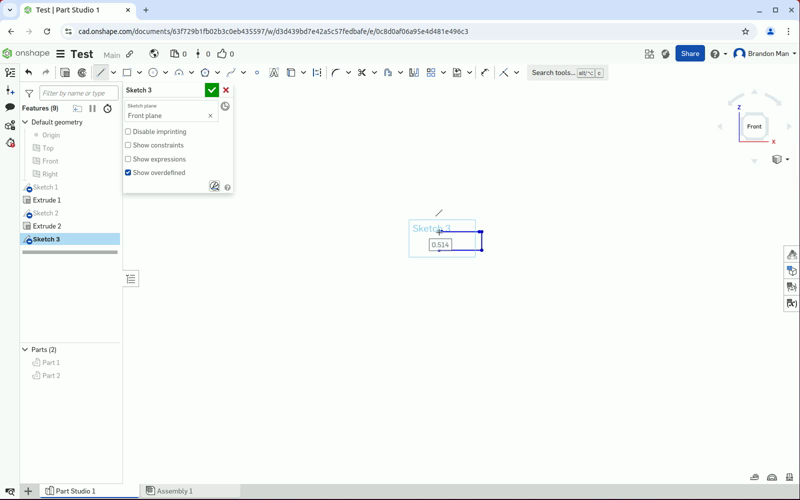
mouse_move(469, 231)
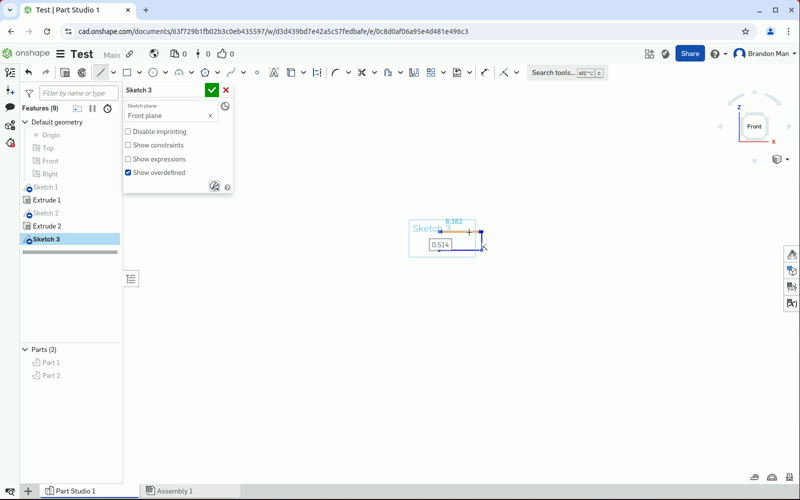
key_down(shift)
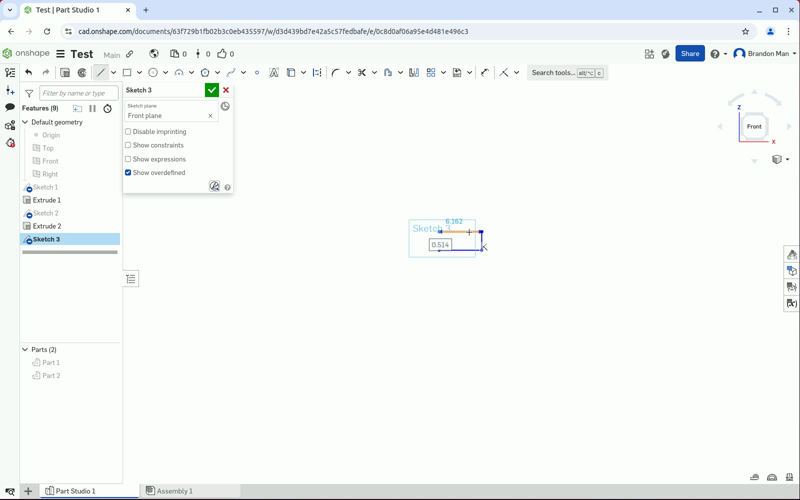
mouse_move(439, 250)
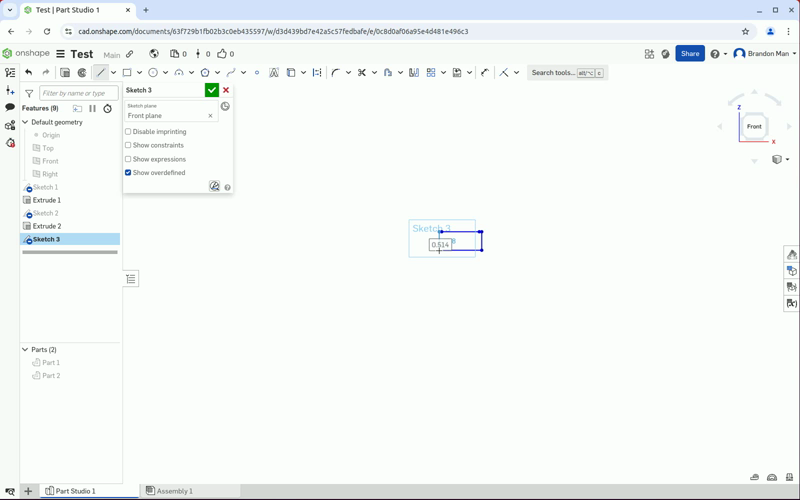
key_up(shift)
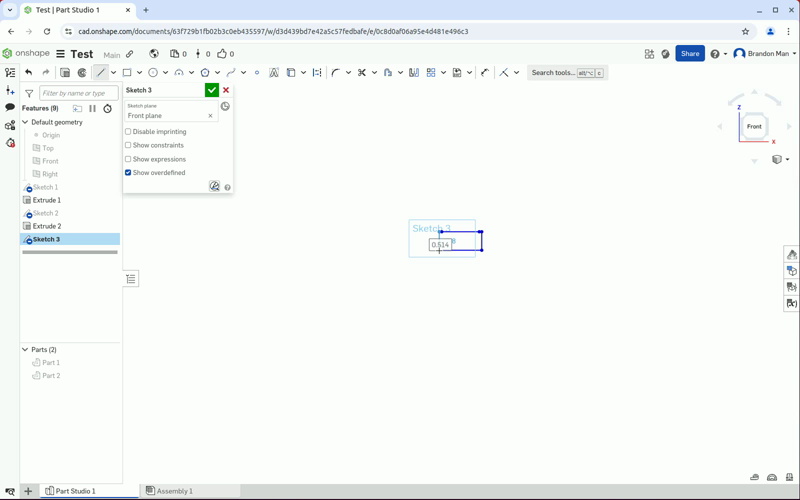
click(439, 250)
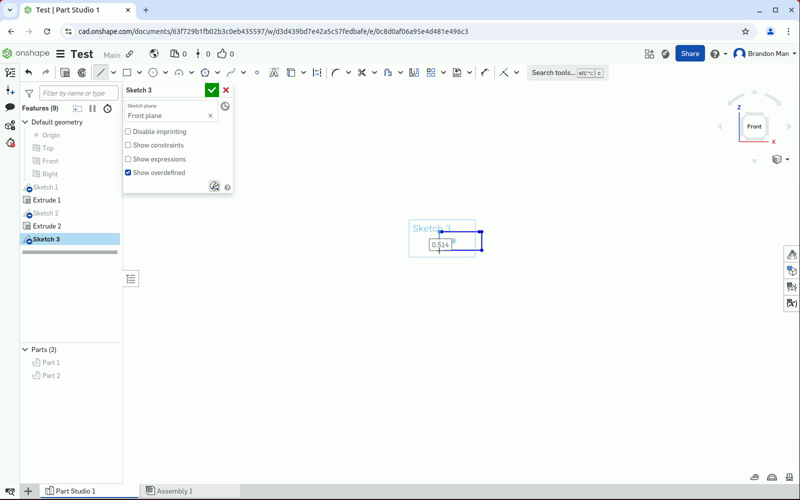
key(esc)
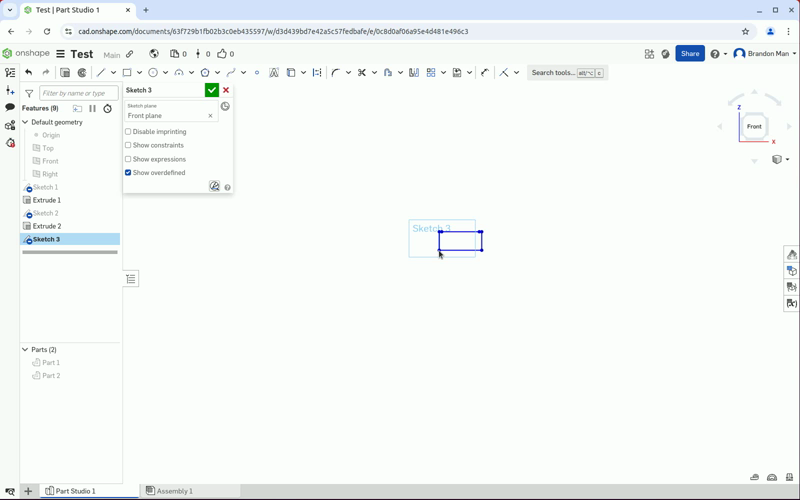
mouse_move(457, 239)
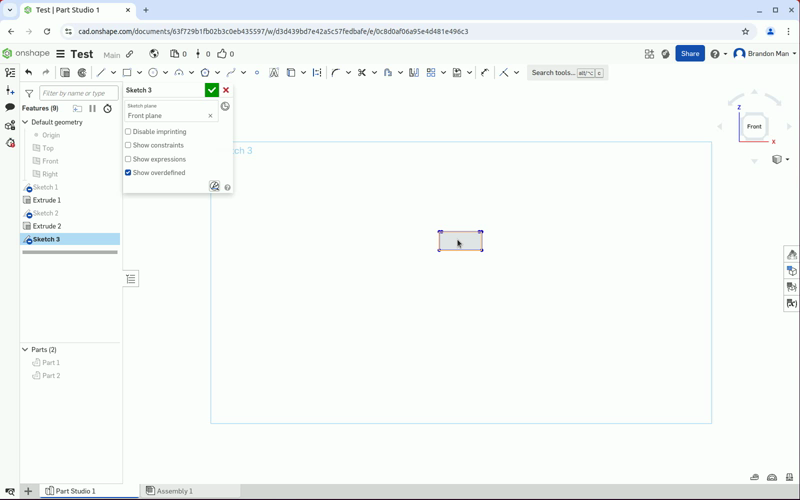
scroll(6)
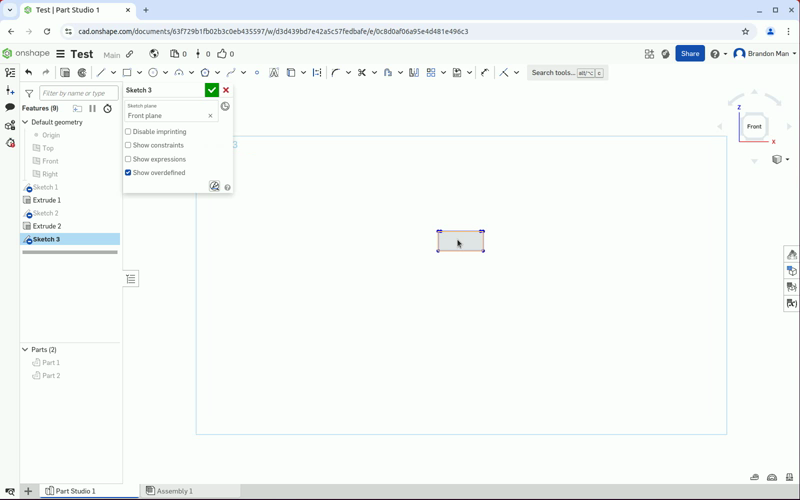
scroll(6)
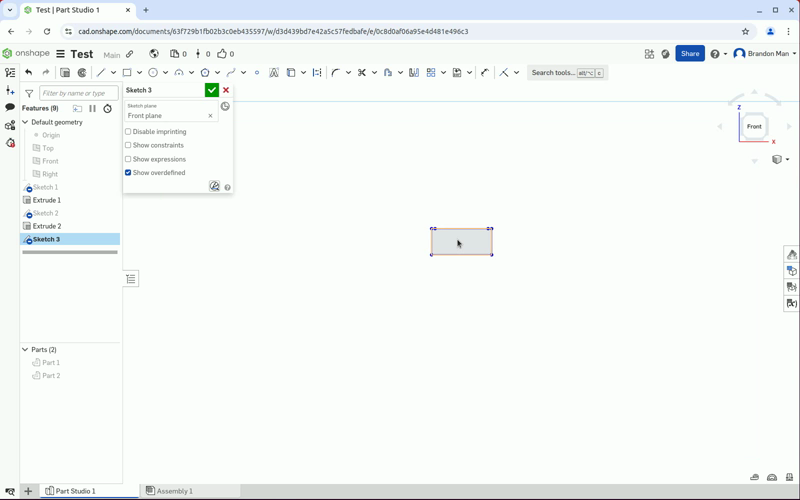
scroll(6)
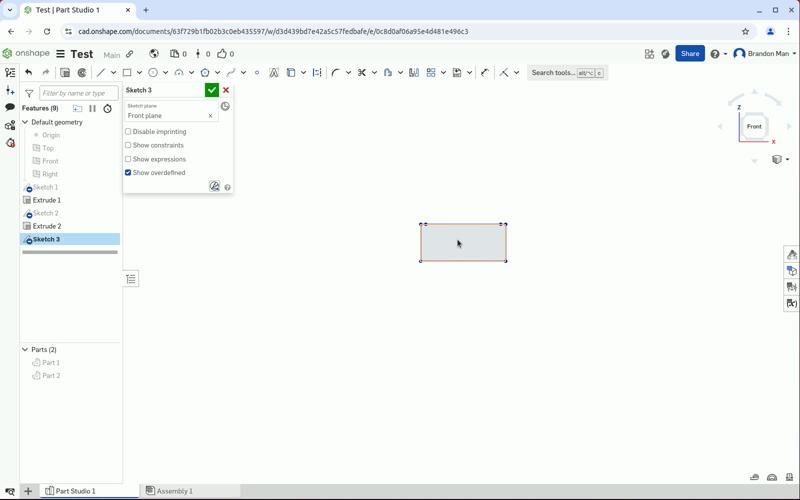
scroll(6)
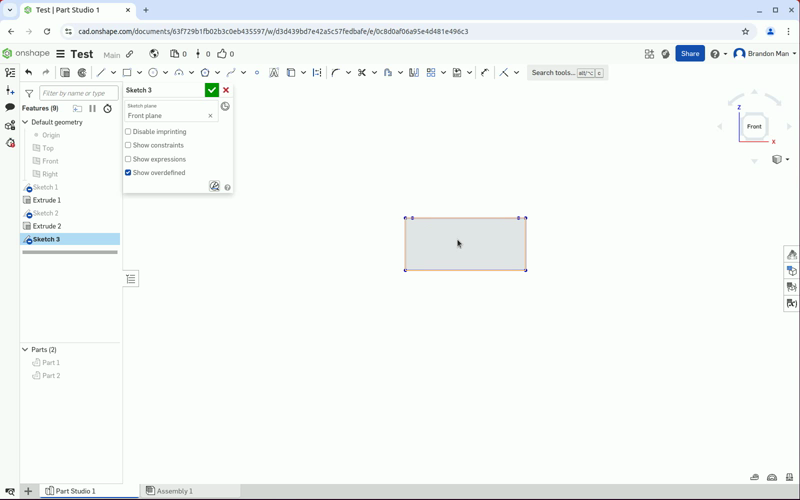
scroll(6)
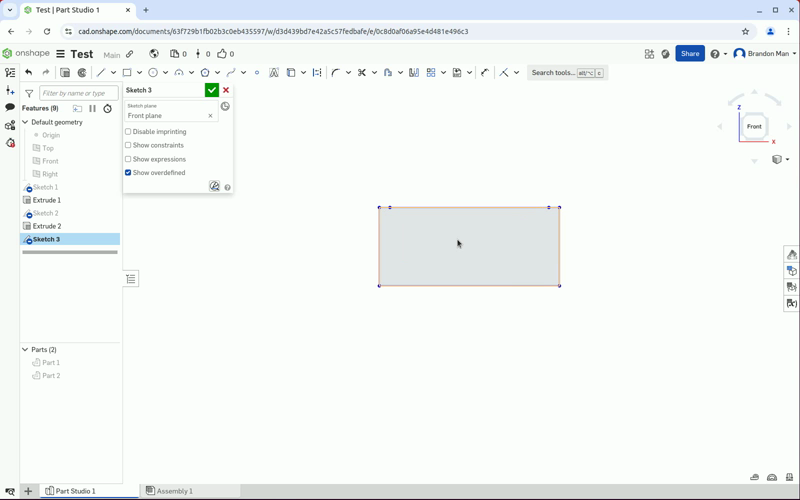
scroll(6)
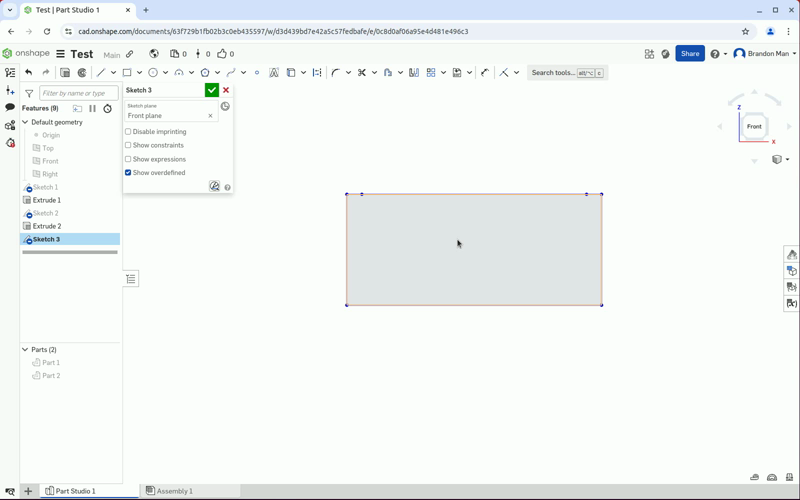
scroll(6)
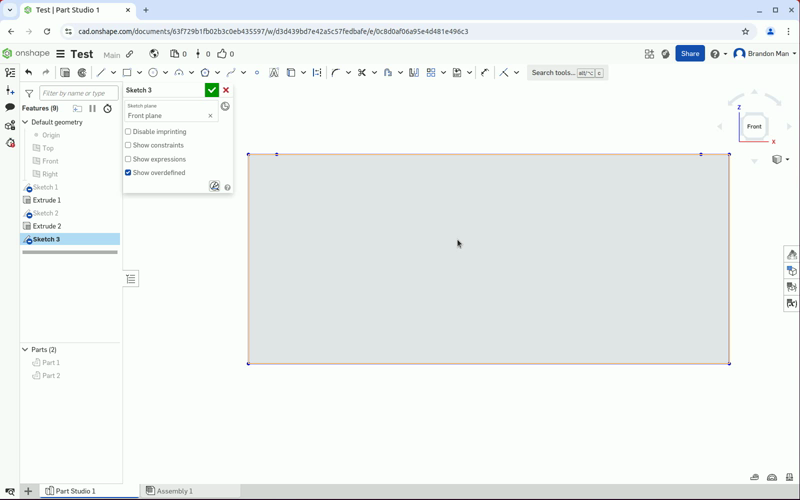
click(457, 239)
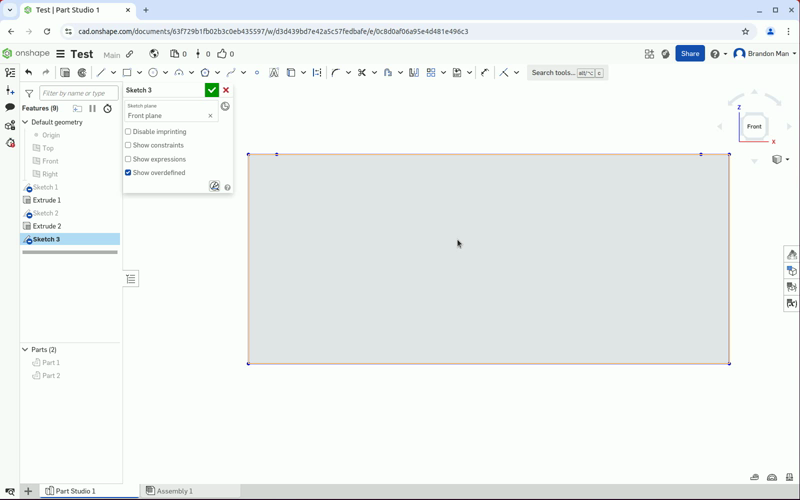
scroll(-6)
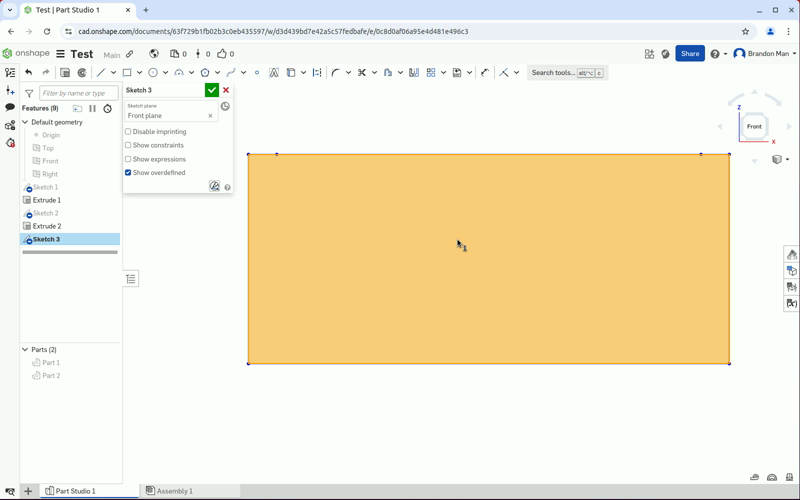
scroll(-6)
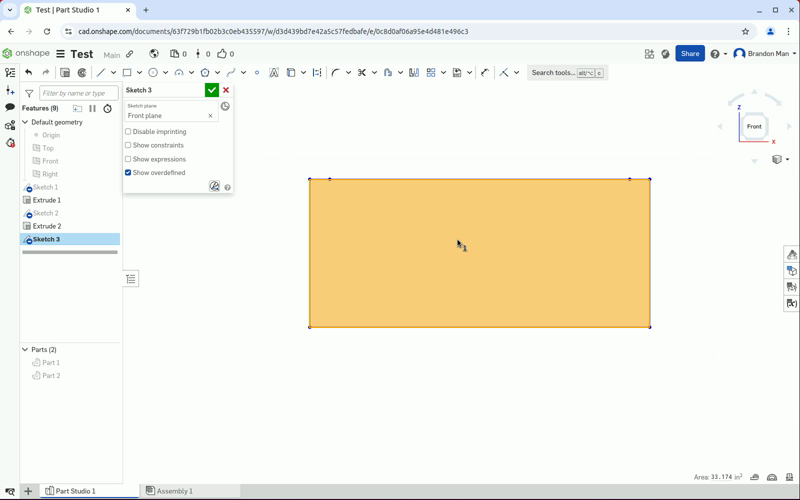
scroll(-6)
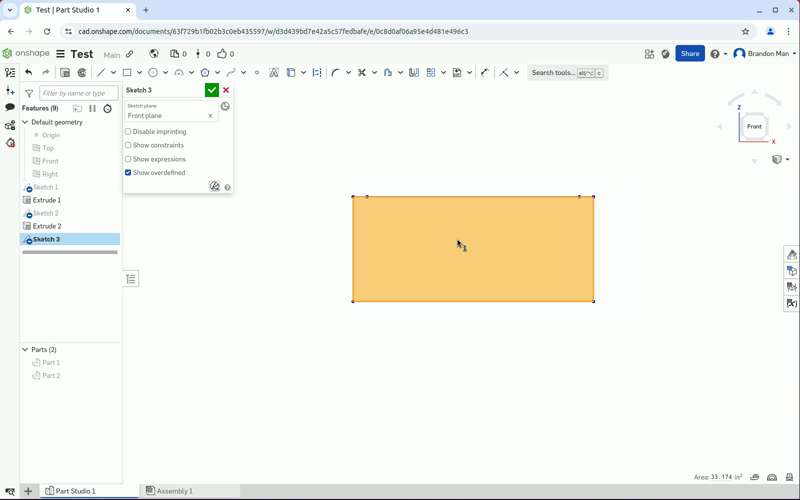
scroll(-6)
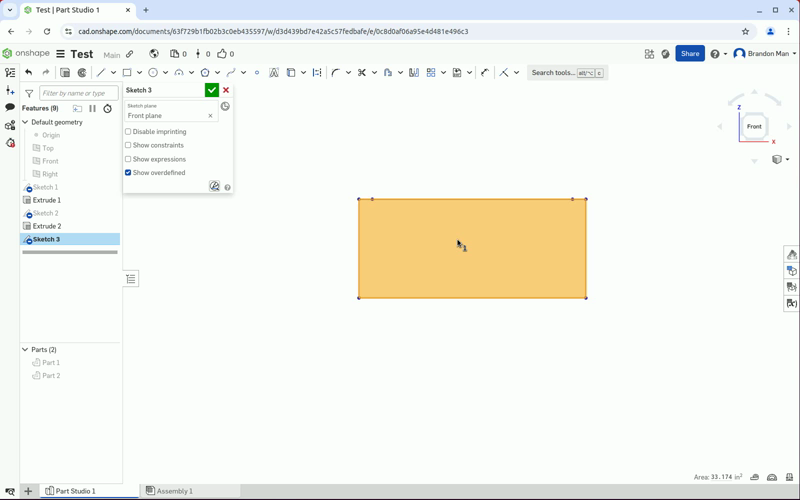
scroll(-6)
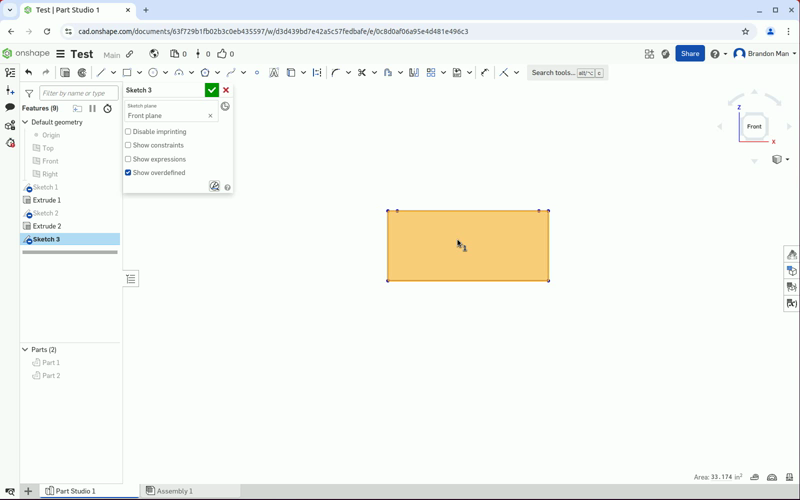
scroll(-6)
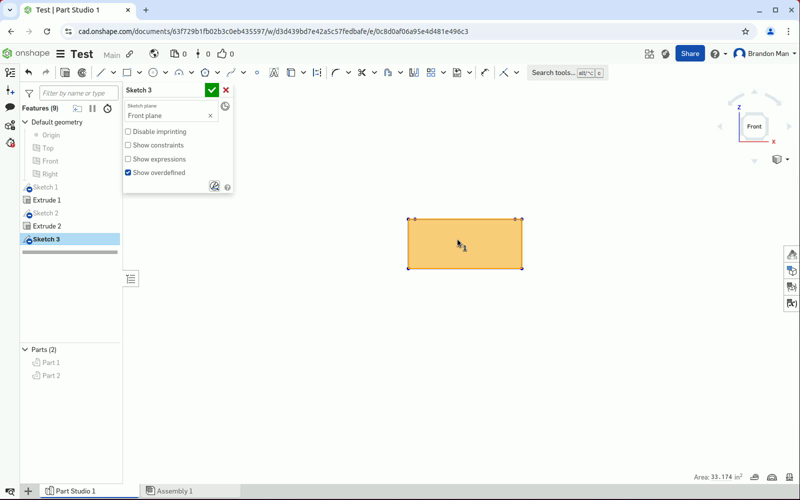
scroll(-6)
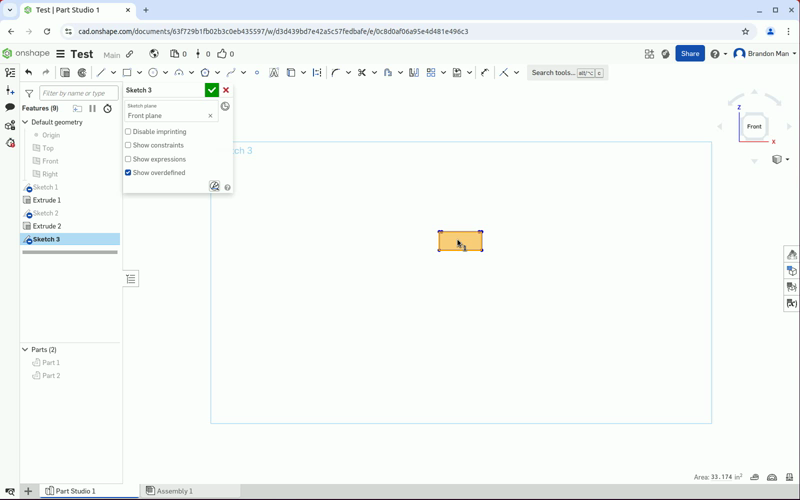
mouse_move(73, 352)
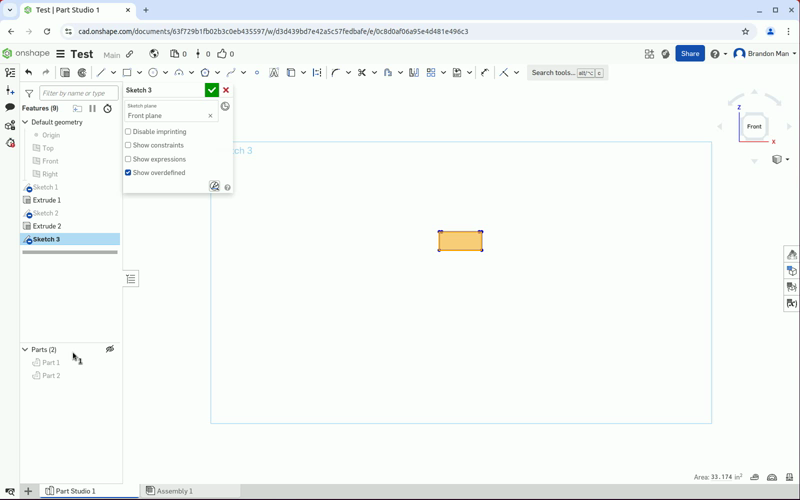
key(shift+y)
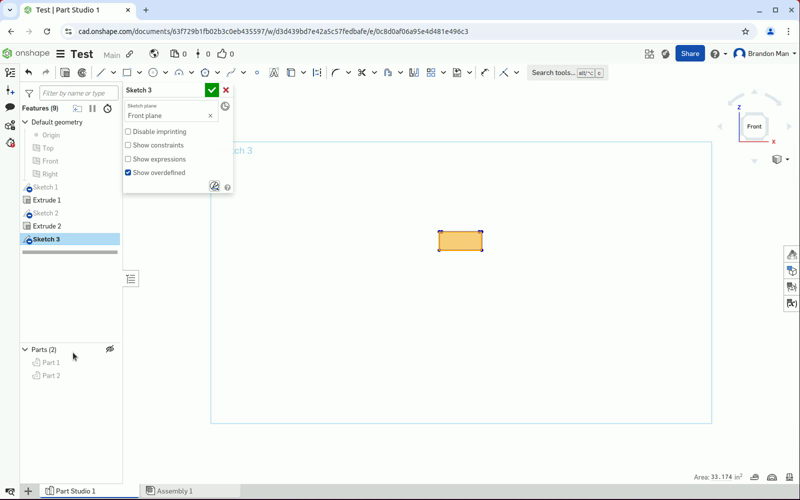
key(shift+e)
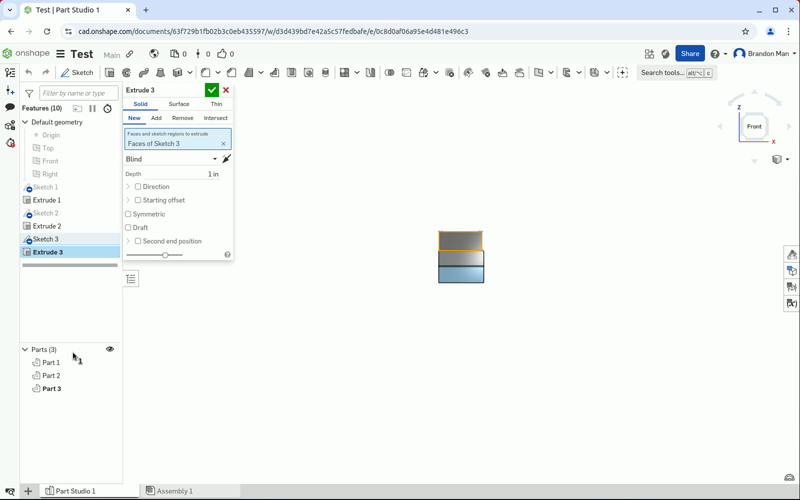
mouse_move(143, 106)
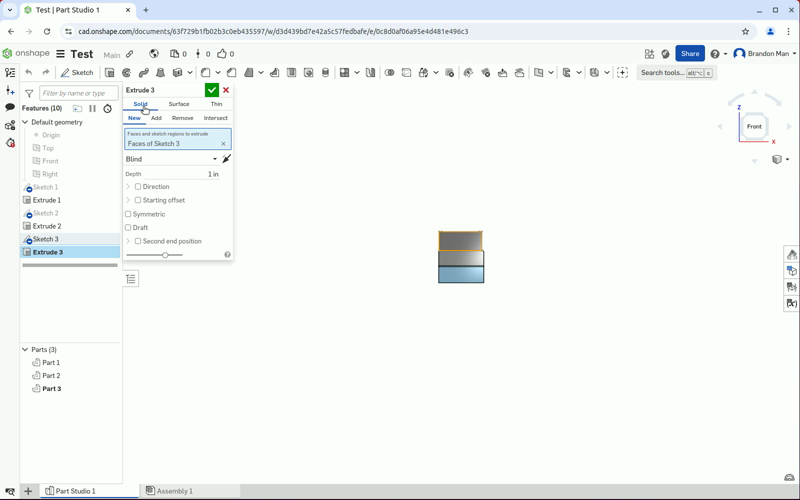
click(143, 106)
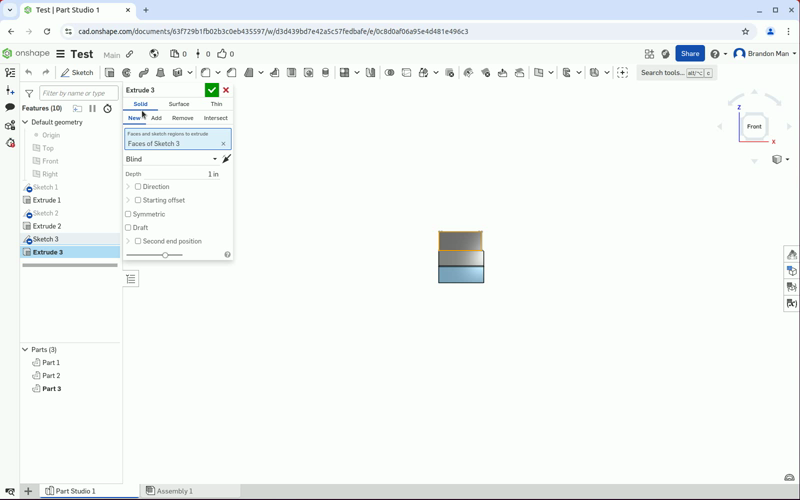
mouse_move(137, 120)
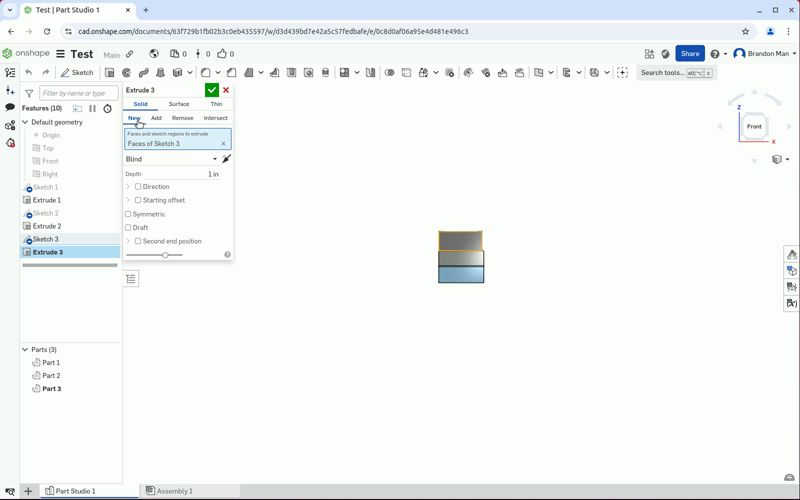
click(137, 120)
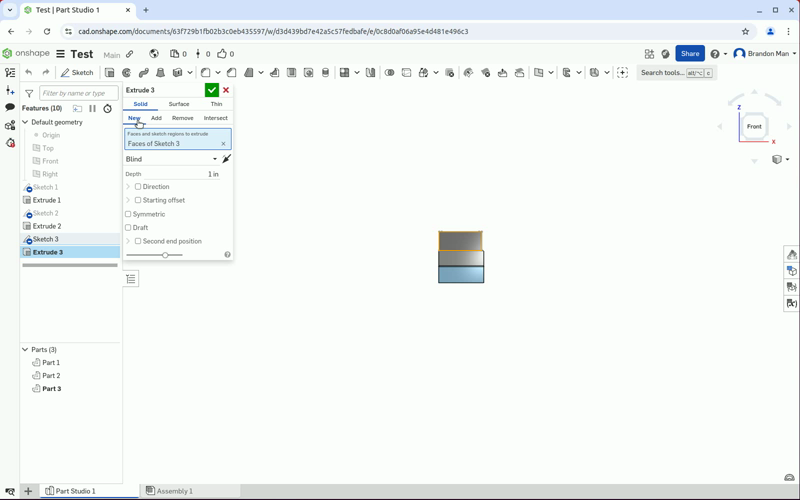
key(tab, 4)
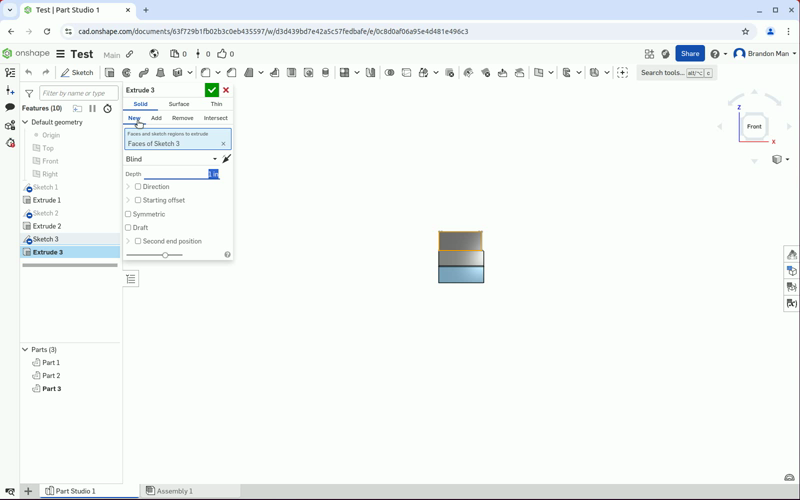
text(-0.963)
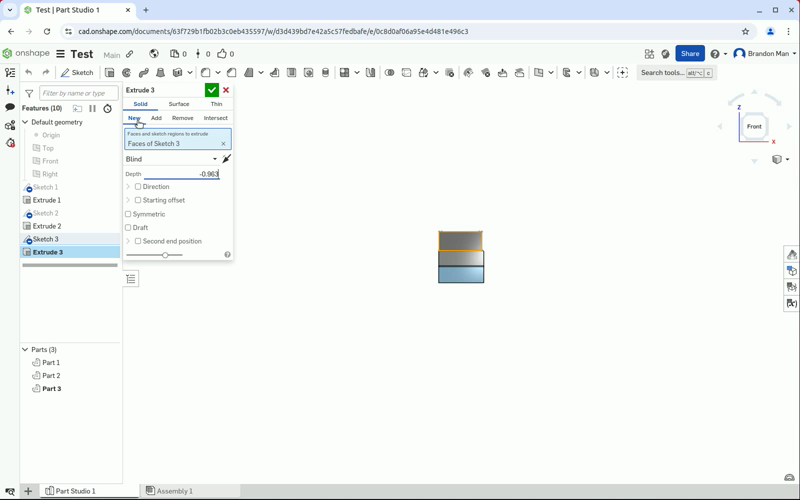
key(enter)
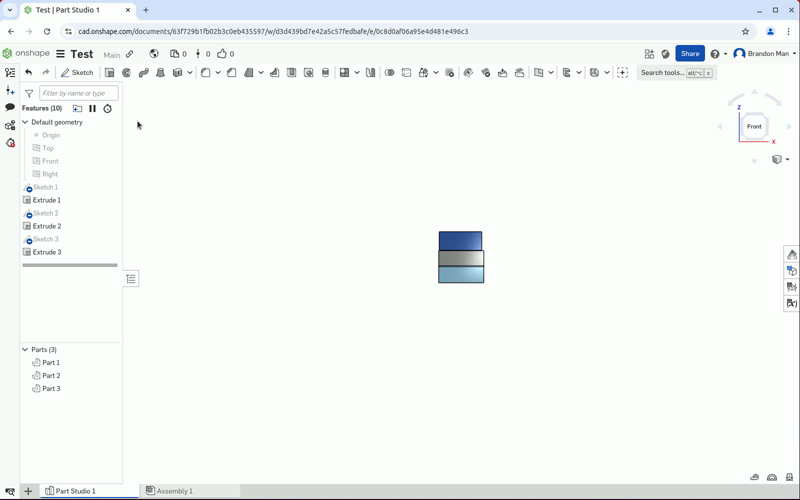
key(shift+h)
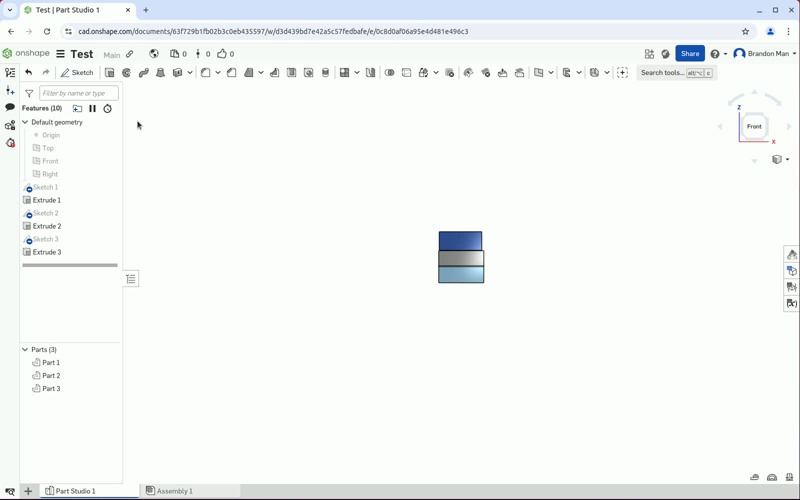
key(shift+h)
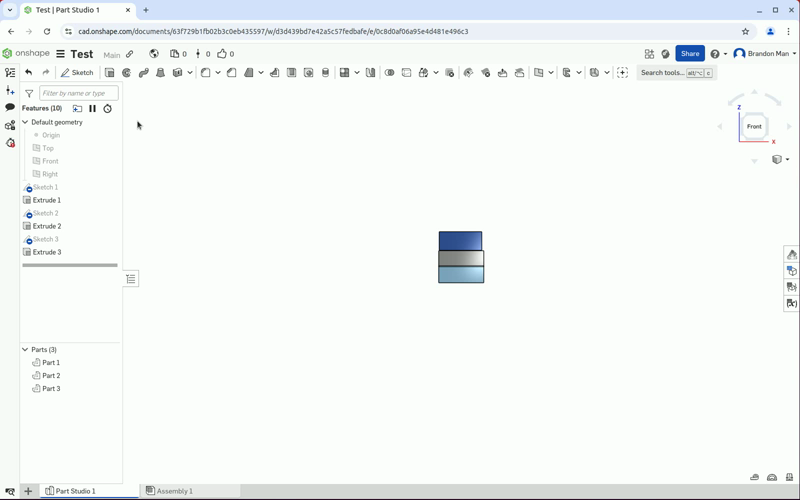
mouse_move(73, 189)
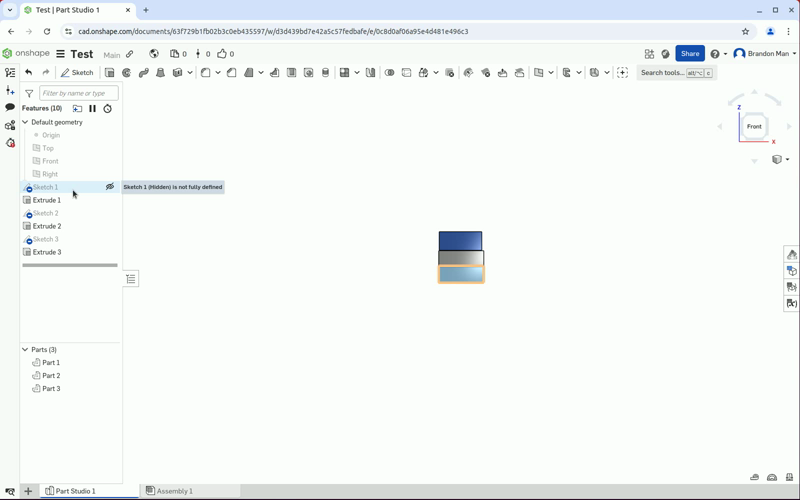
click(73, 189)
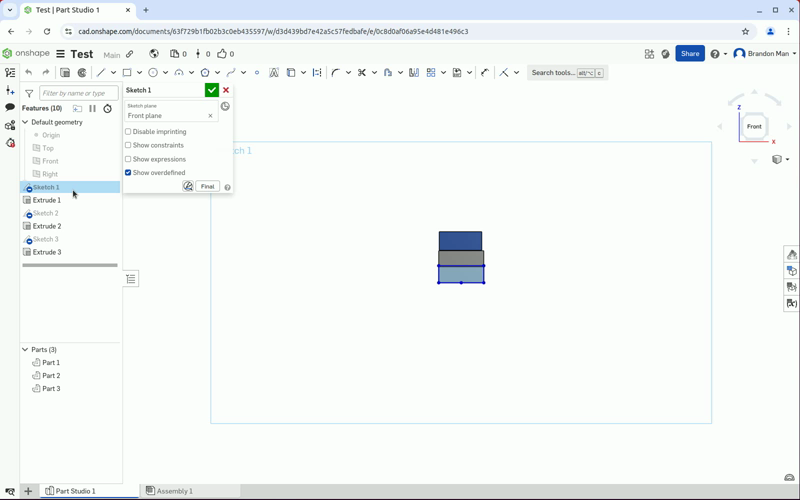
mouse_move(229, 92)
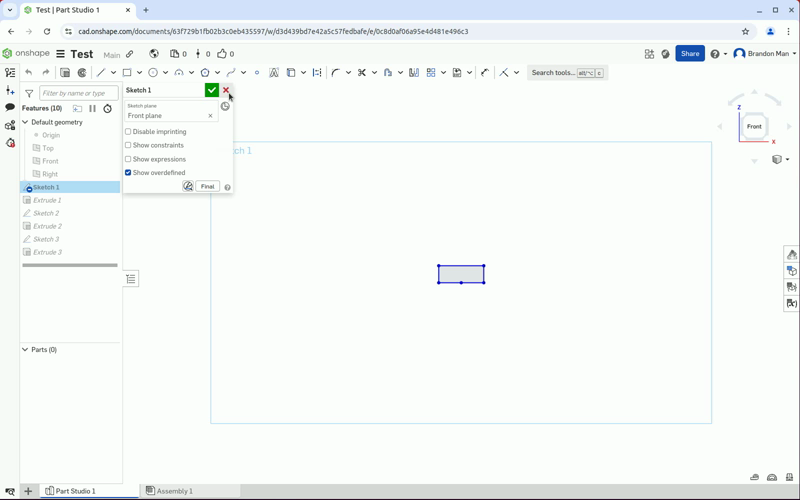
click(229, 92)
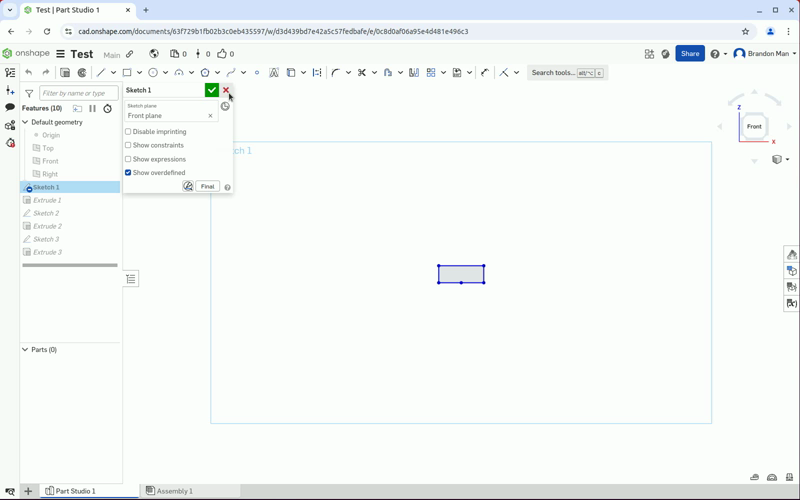
key(shift+s)
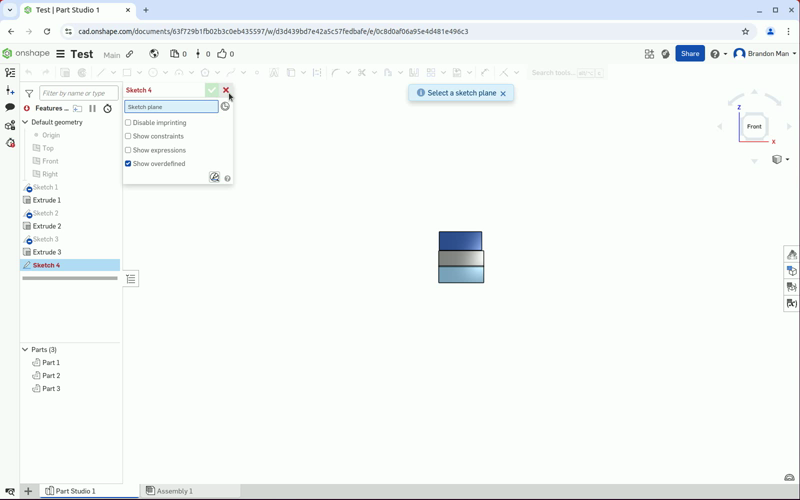
mouse_move(73, 163)
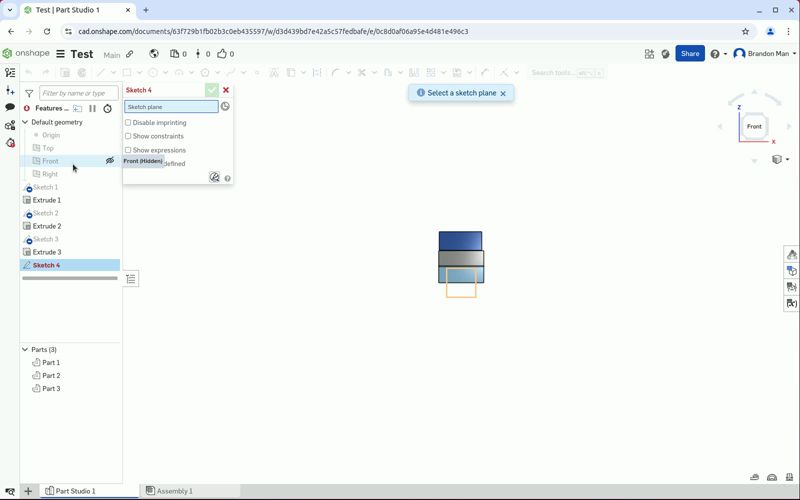
click(73, 163)
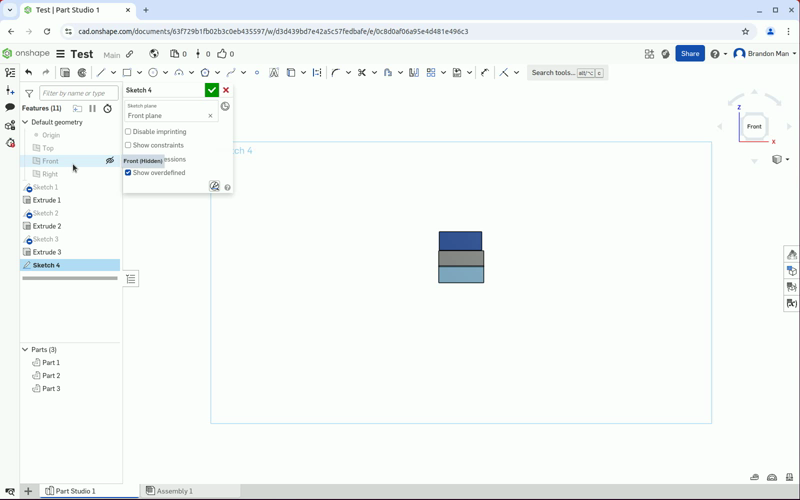
mouse_move(73, 352)
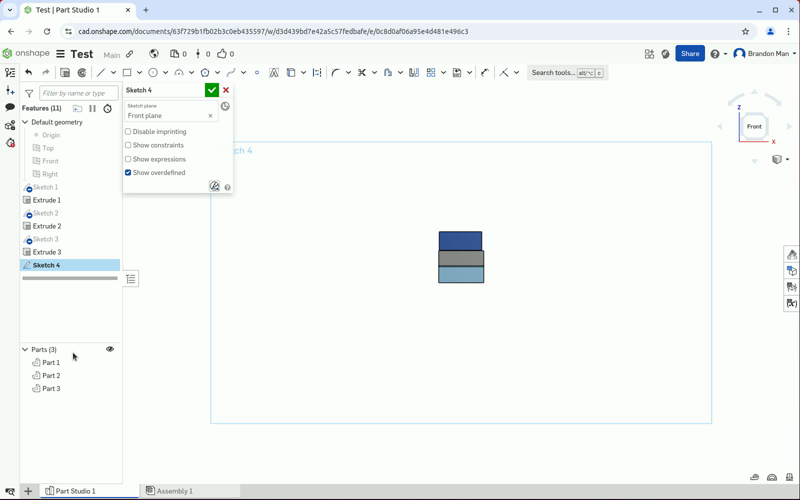
key(y)
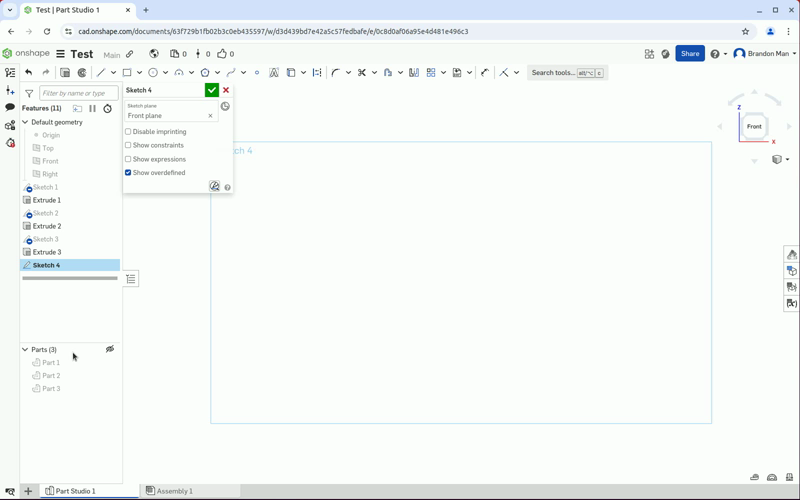
key(l)
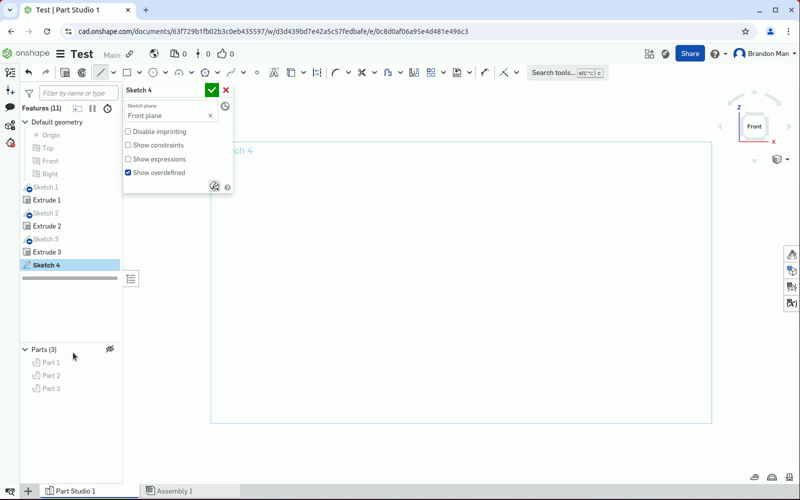
key_down(shift)
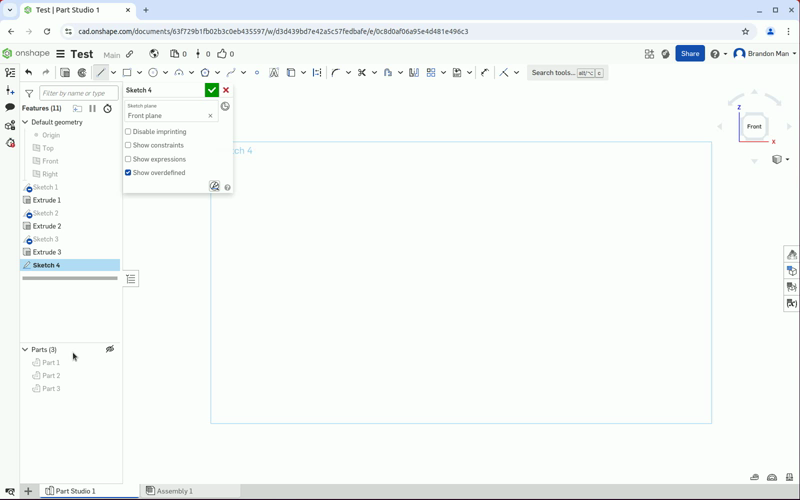
mouse_move(441, 232)
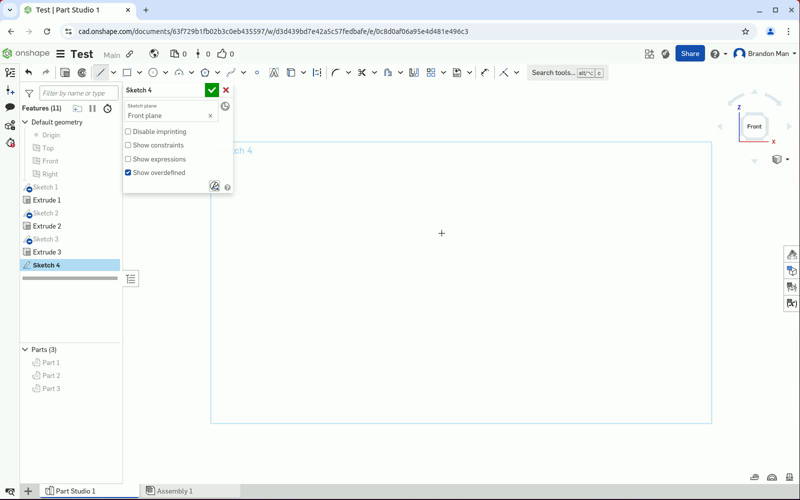
click(441, 232)
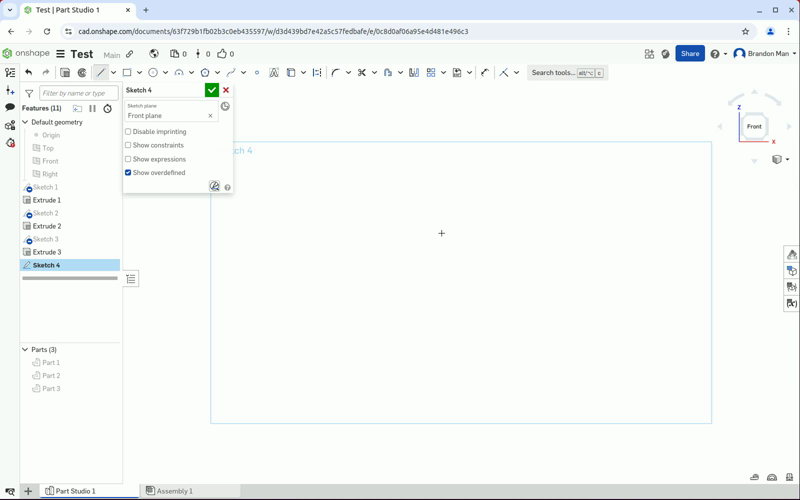
key_up(shift)
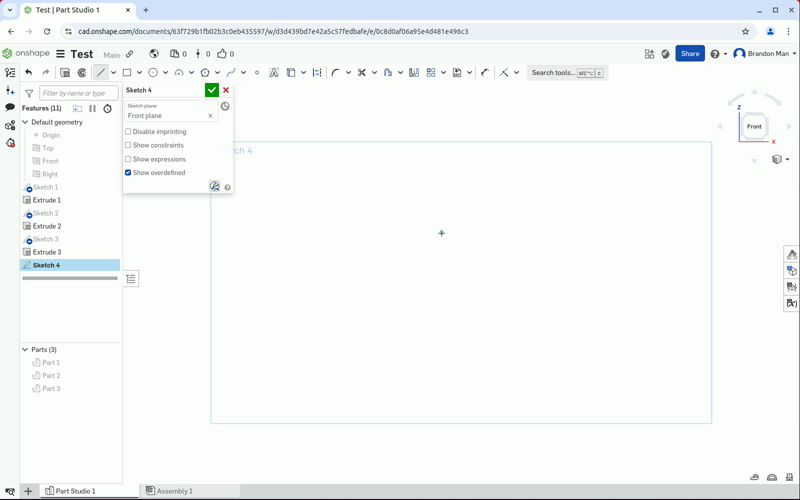
key_down(shift)
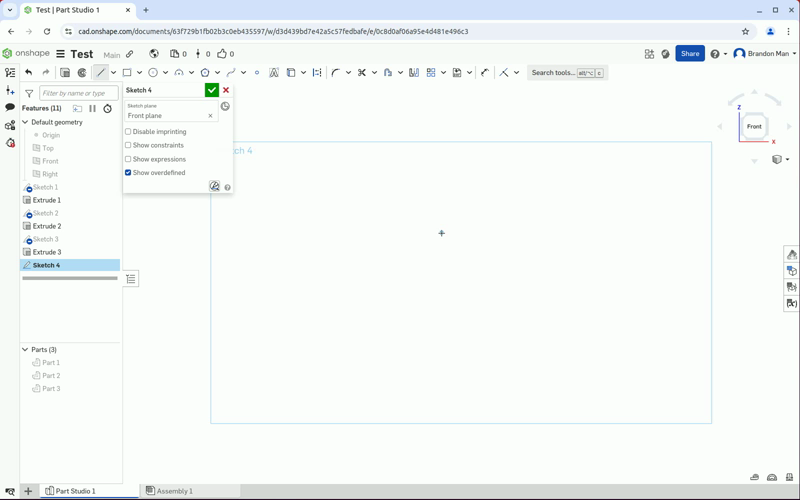
mouse_move(471, 232)
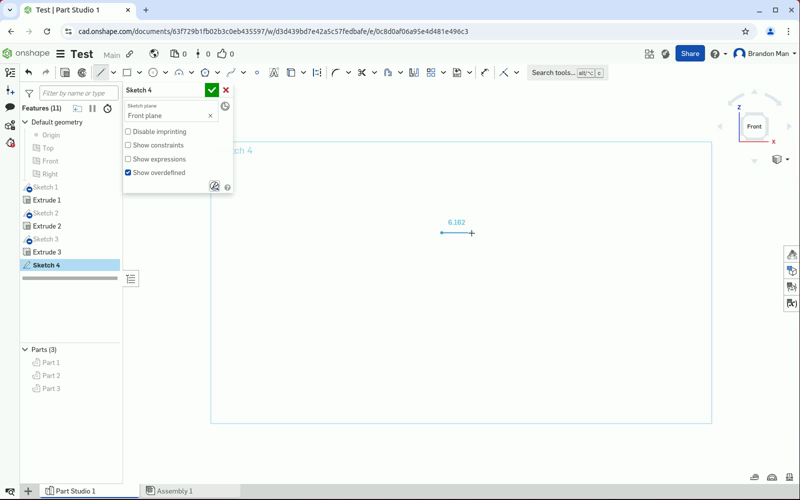
mouse_move(479, 232)
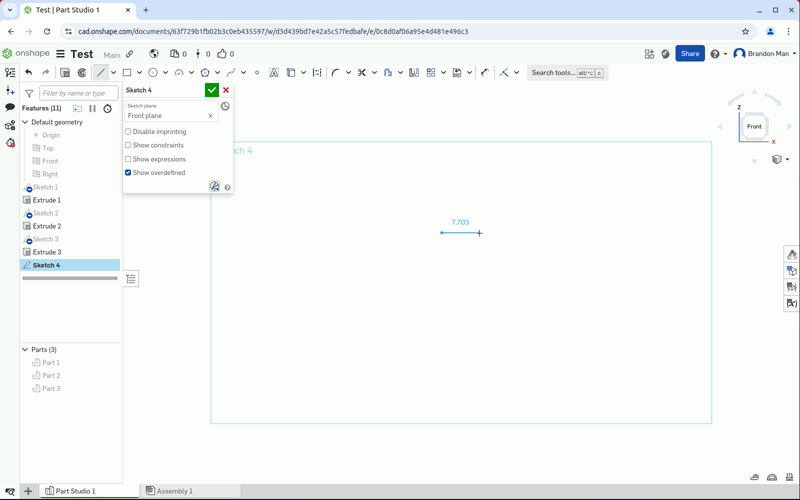
click(479, 232)
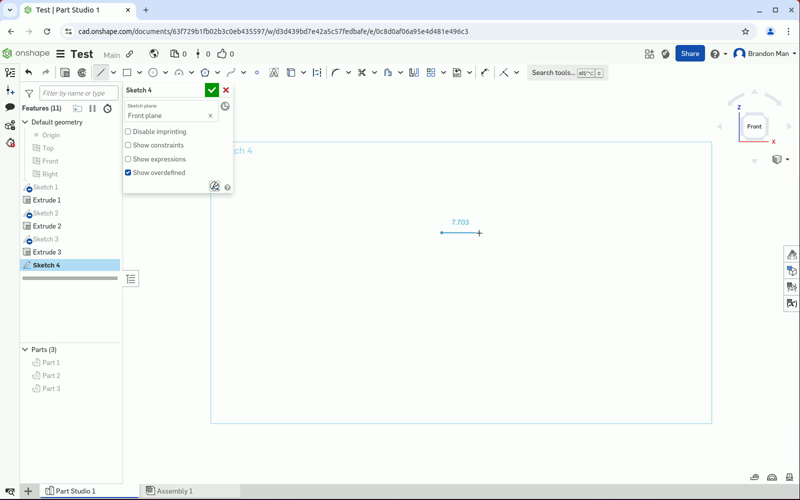
key_up(shift)
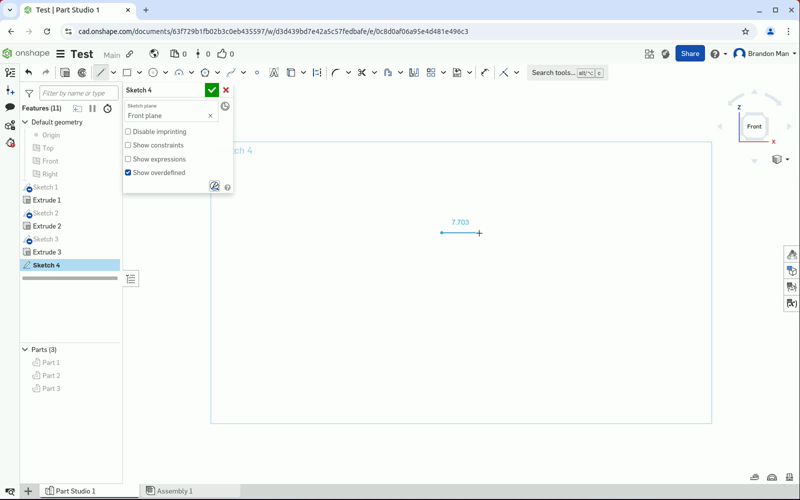
key_down(shift)
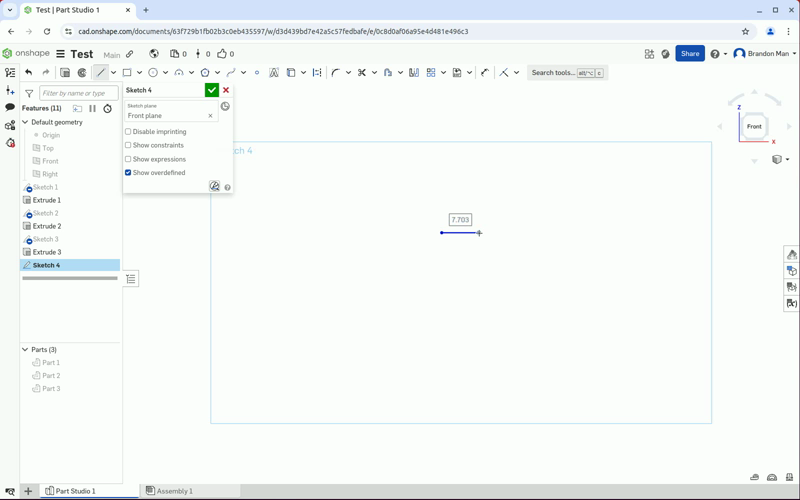
mouse_move(479, 169)
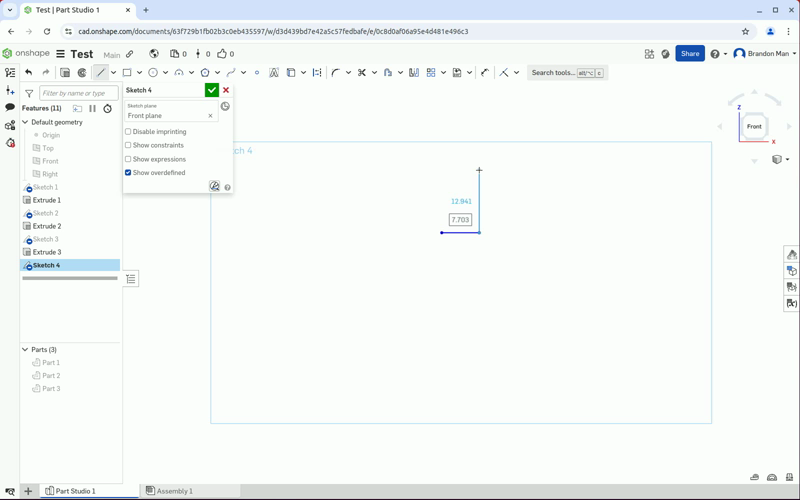
click(479, 169)
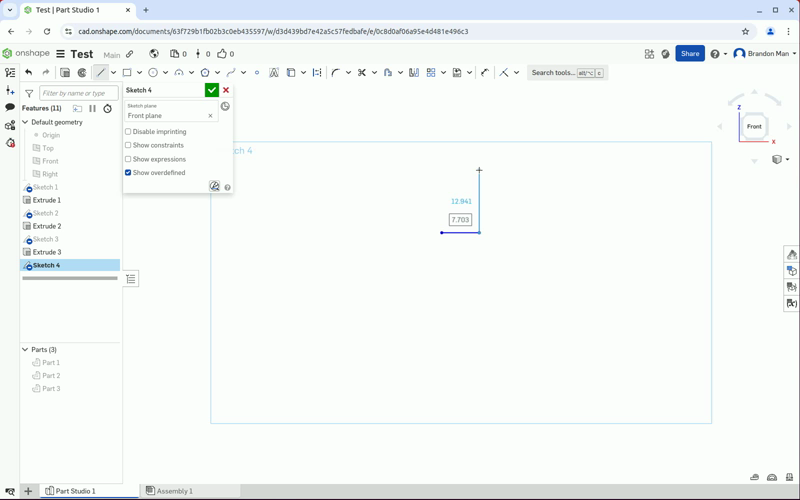
key_up(shift)
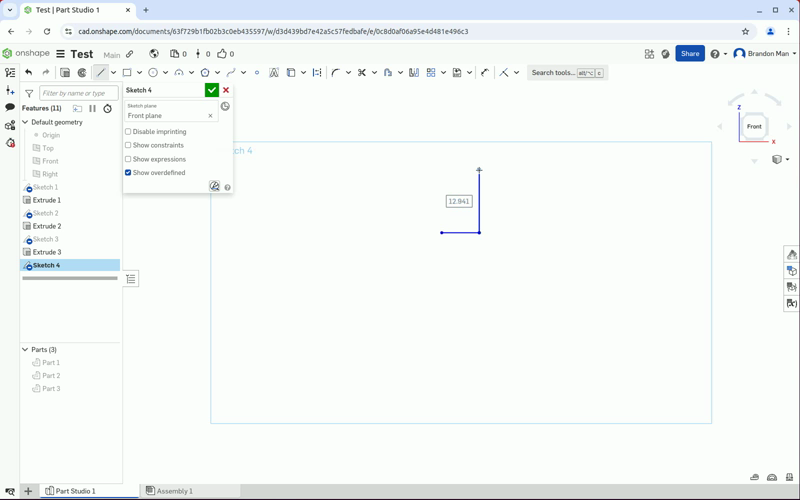
key_down(shift)
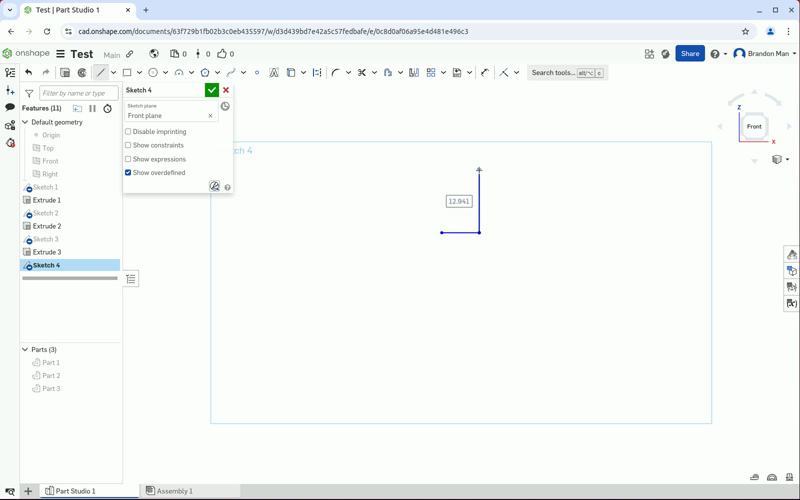
mouse_move(509, 169)
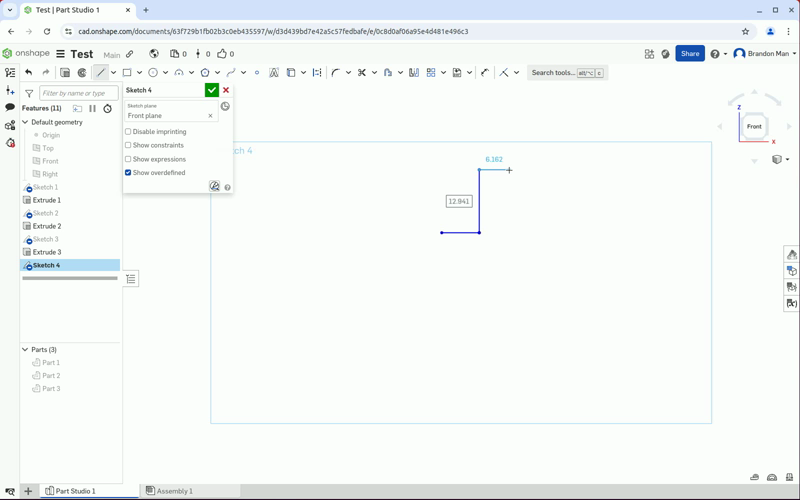
mouse_move(441, 169)
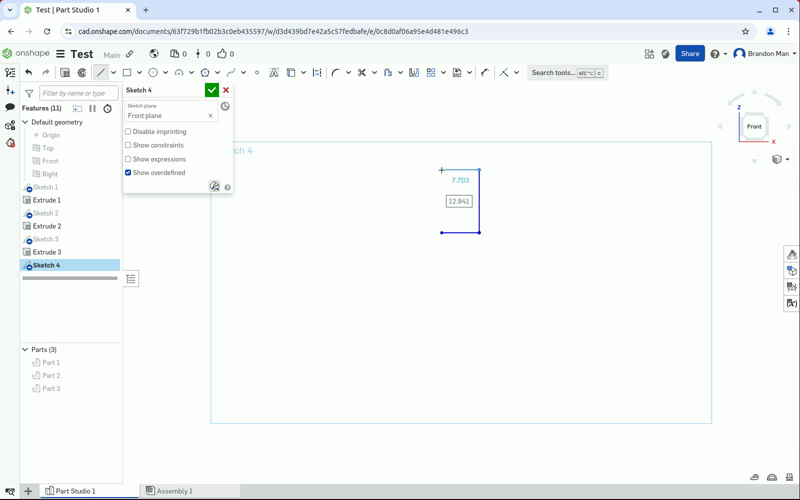
click(441, 169)
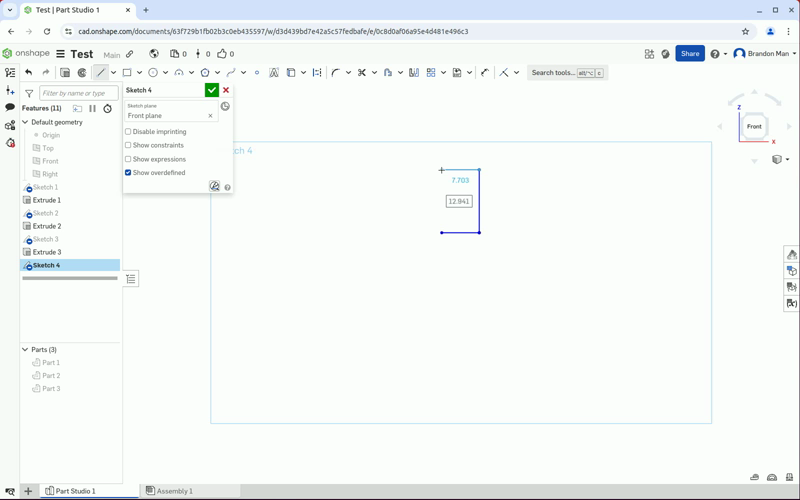
key_up(shift)
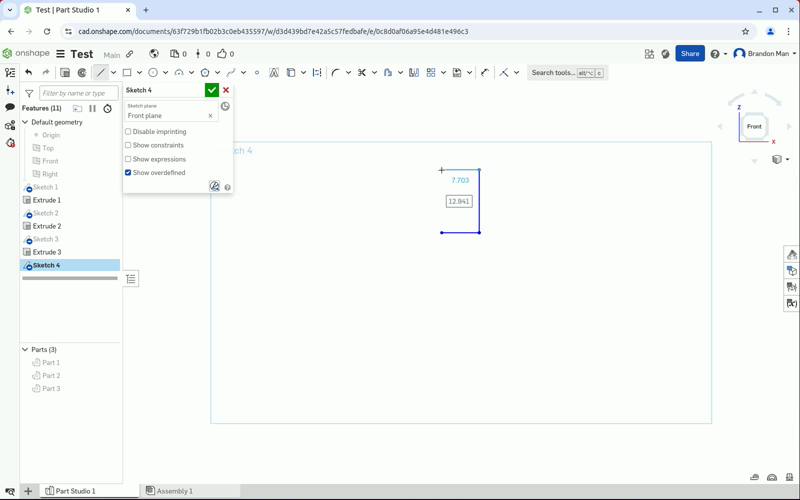
key_down(shift)
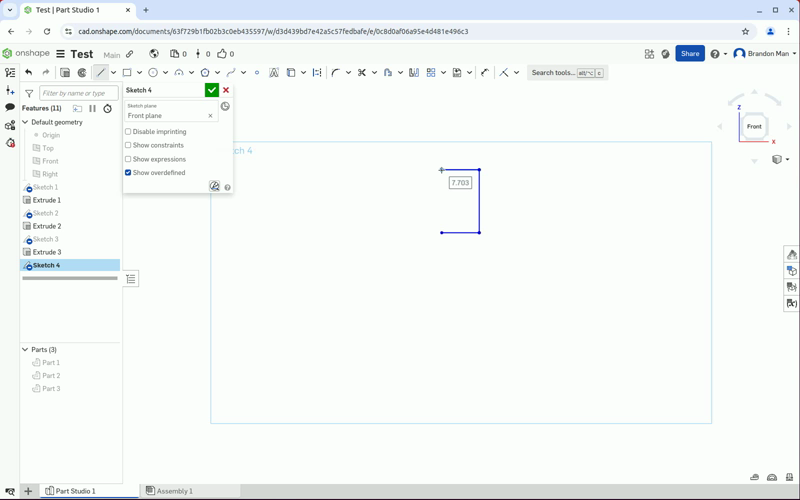
mouse_move(441, 232)
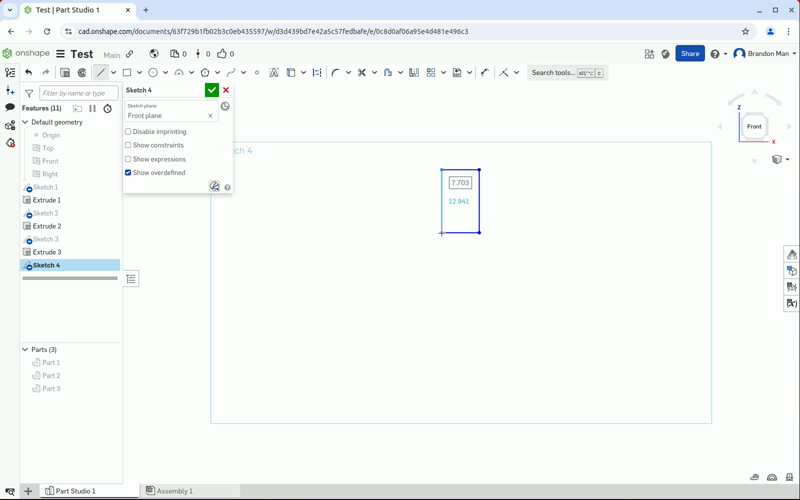
key_up(shift)
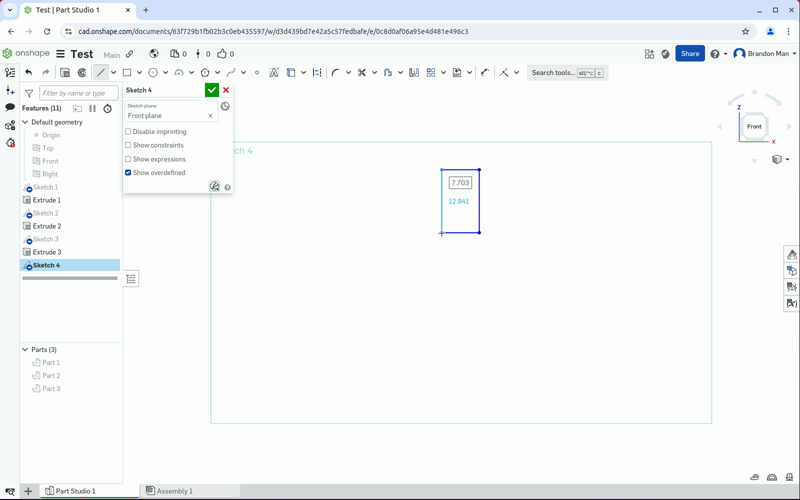
click(441, 232)
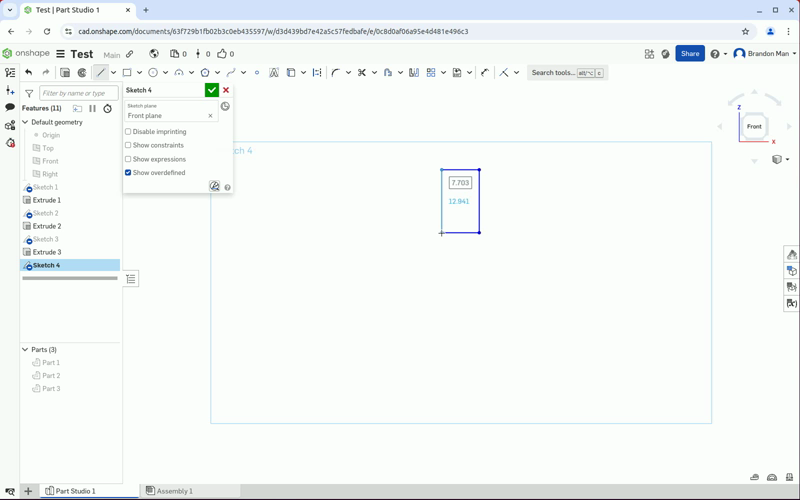
key(esc)
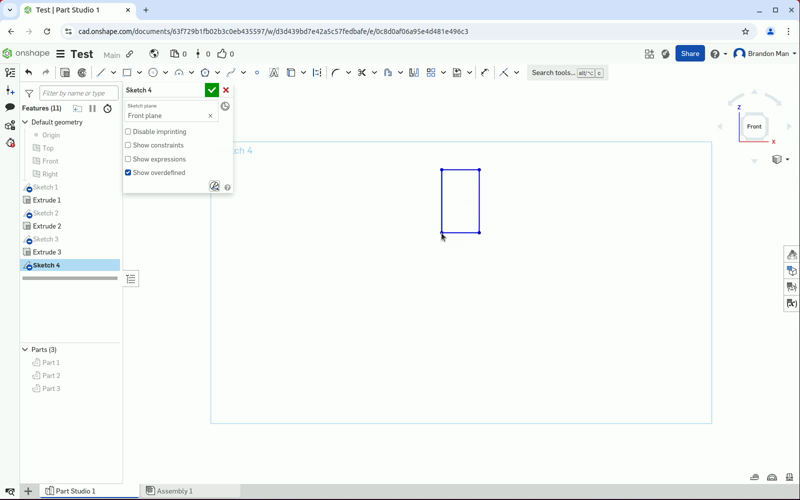
mouse_move(458, 179)
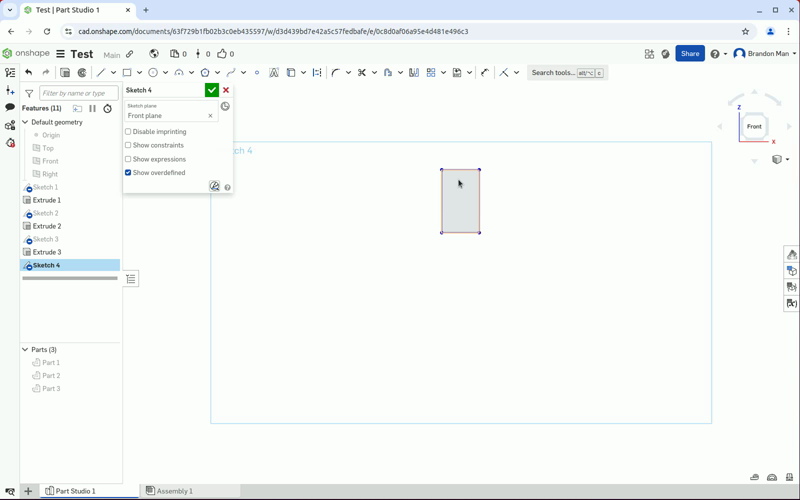
click(458, 179)
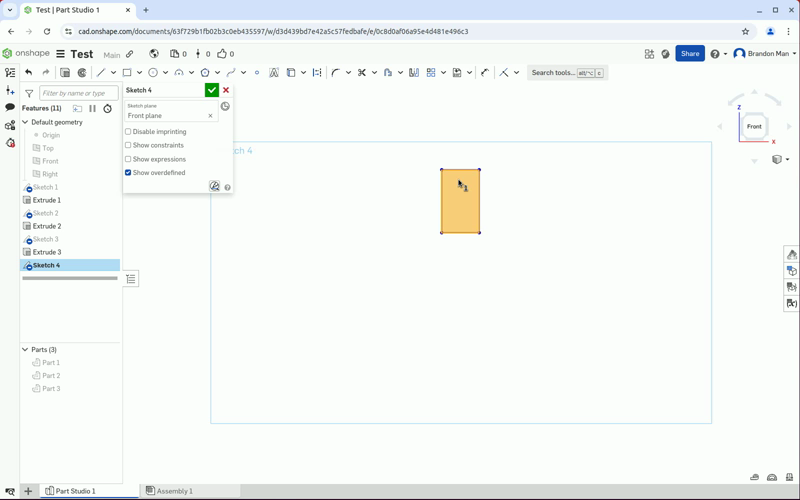
mouse_move(73, 352)
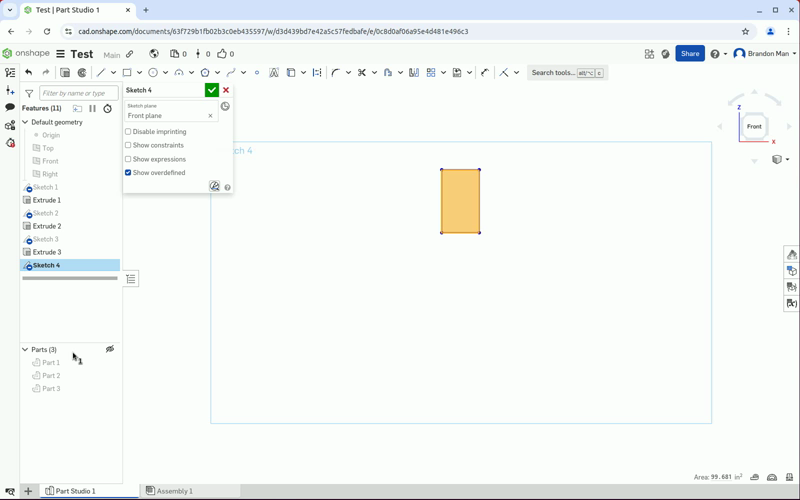
key(shift+y)
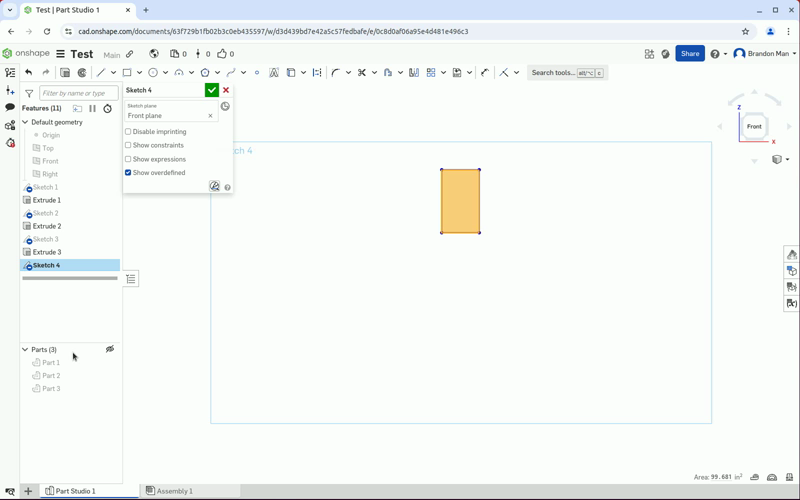
key(shift+e)
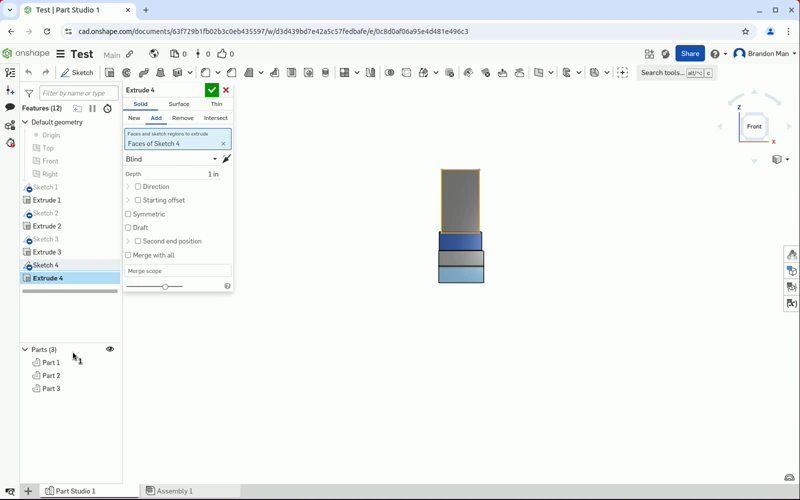
mouse_move(143, 106)
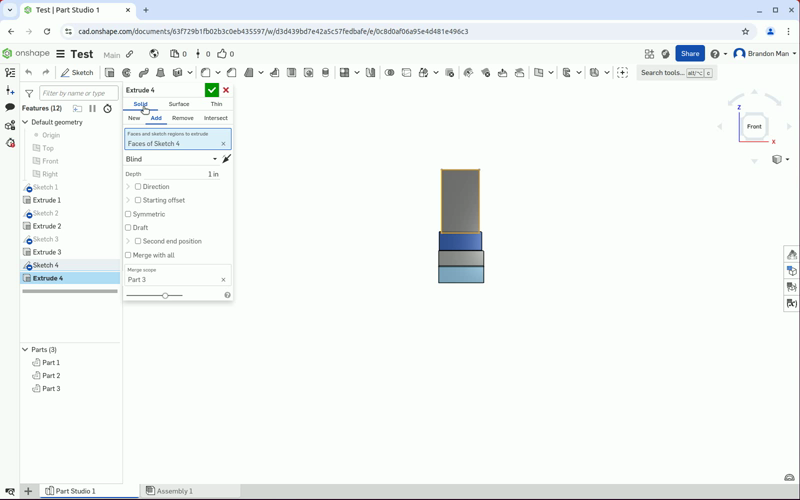
click(143, 106)
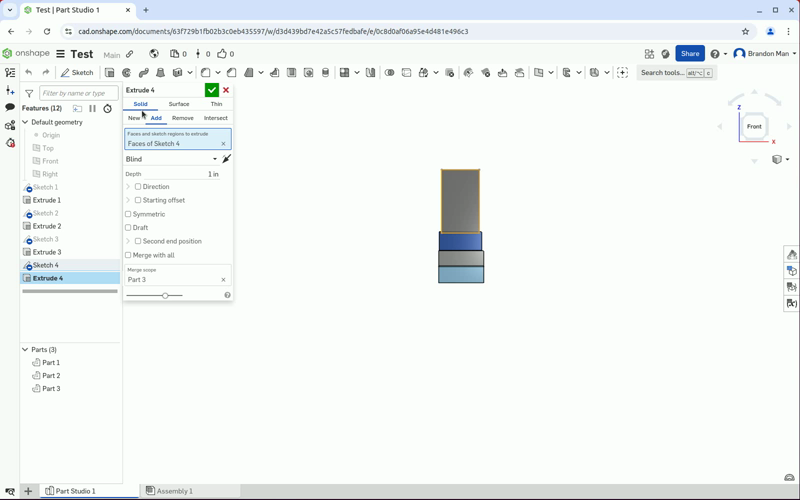
mouse_move(137, 120)
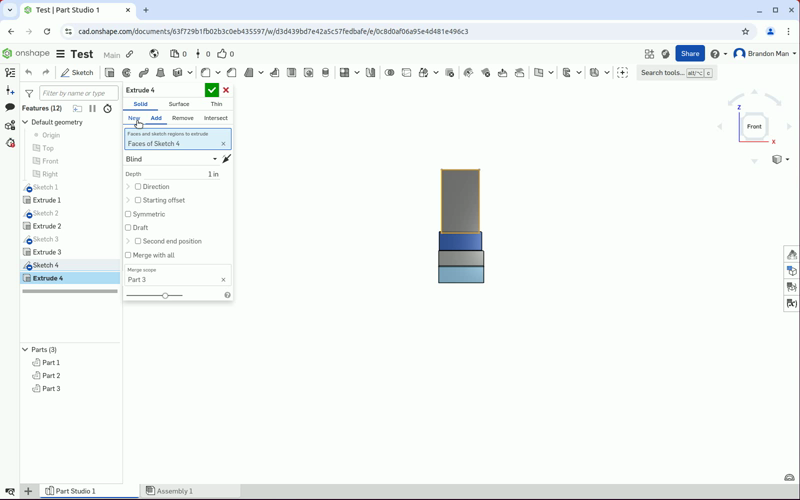
click(137, 120)
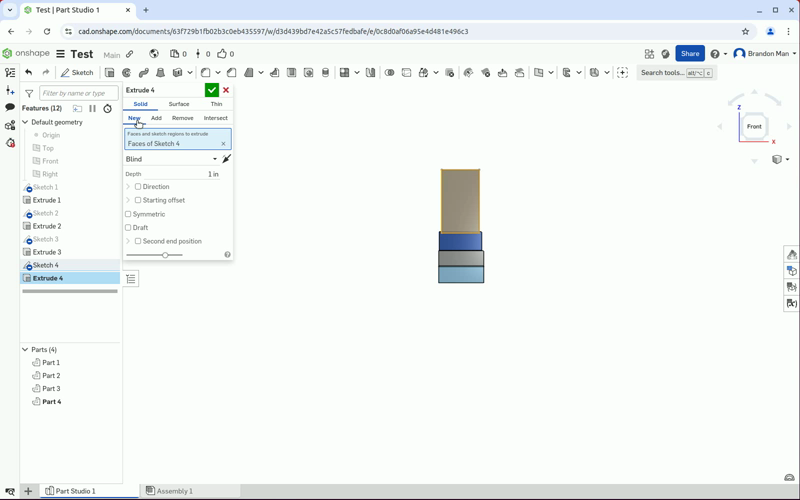
key(tab, 4)
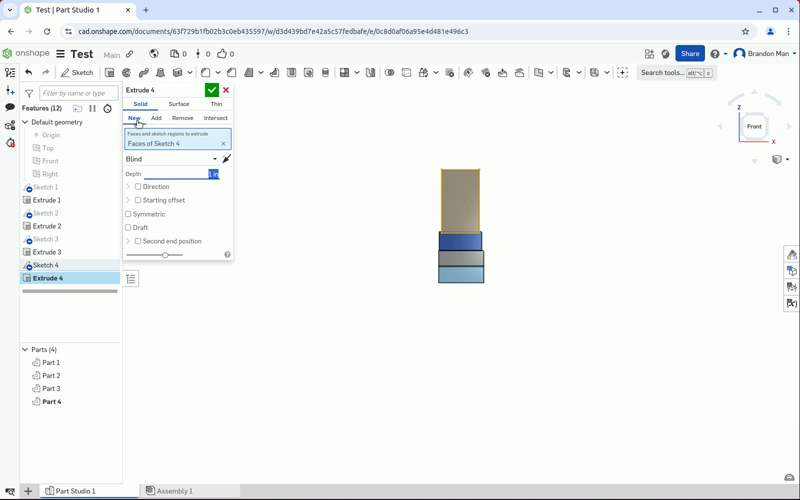
text(-0.963)
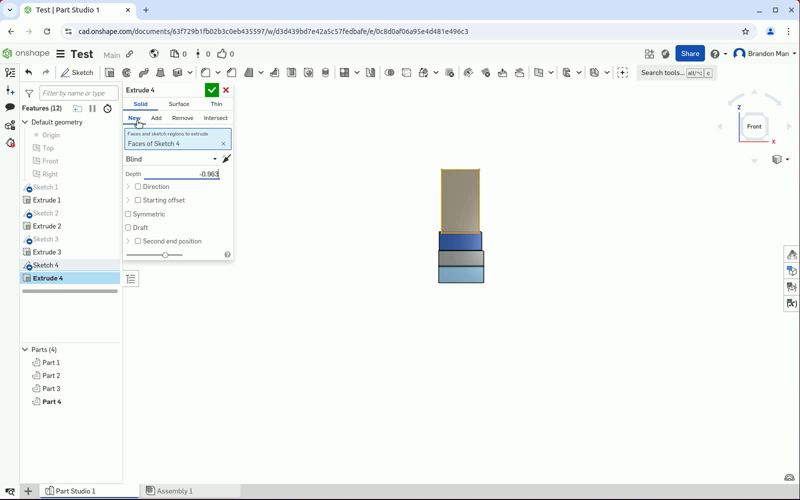
key(enter)
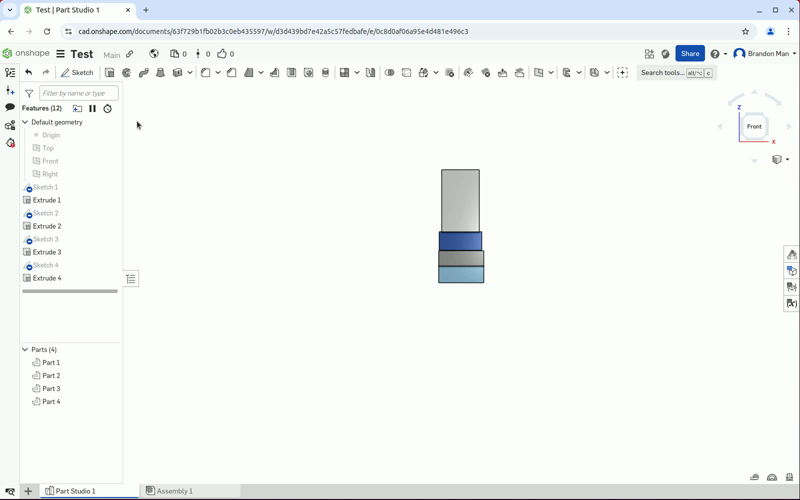
key(shift+h)
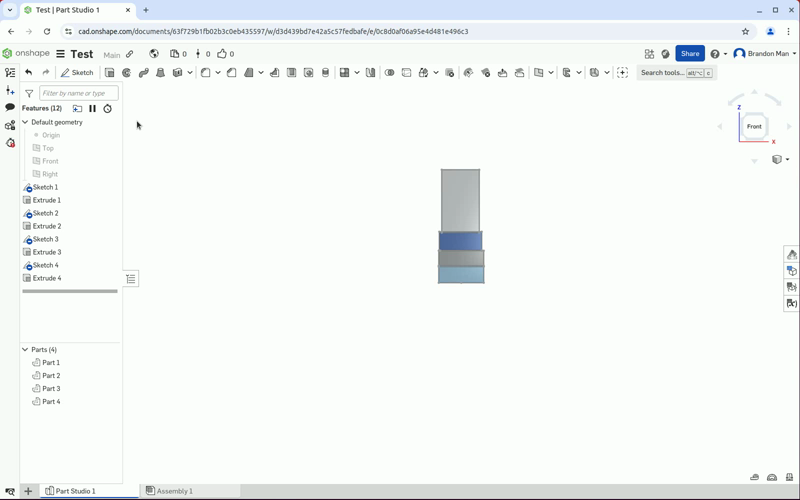
key(shift+h)
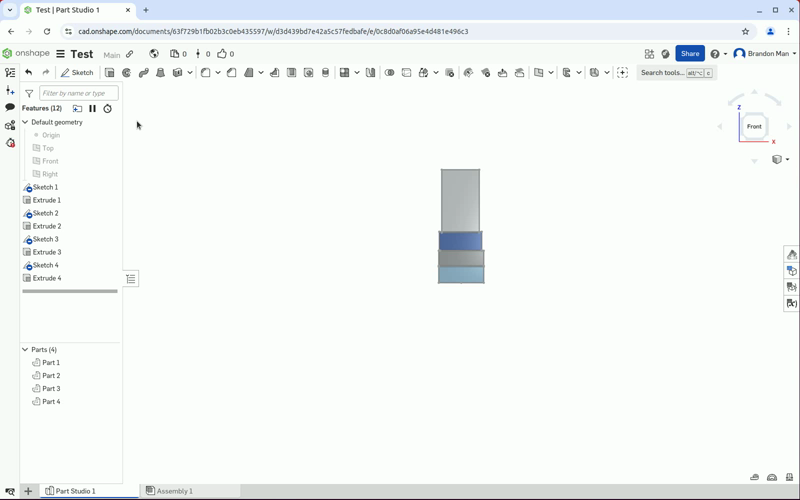
key(shift+7)
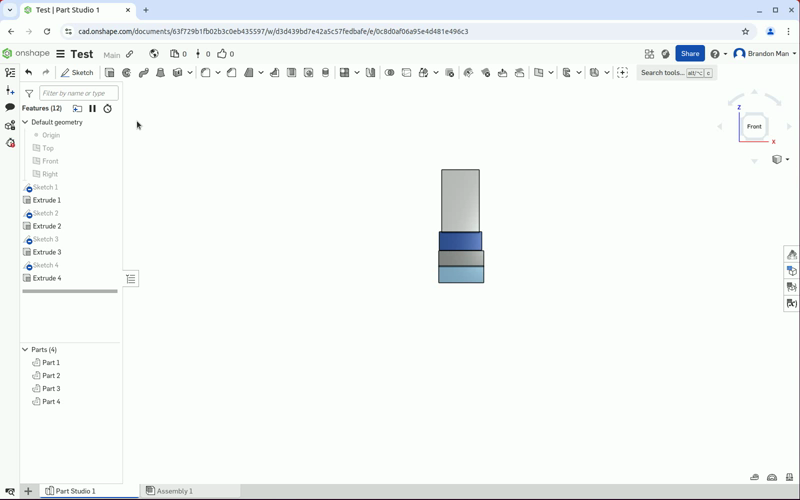
key(left, 2)
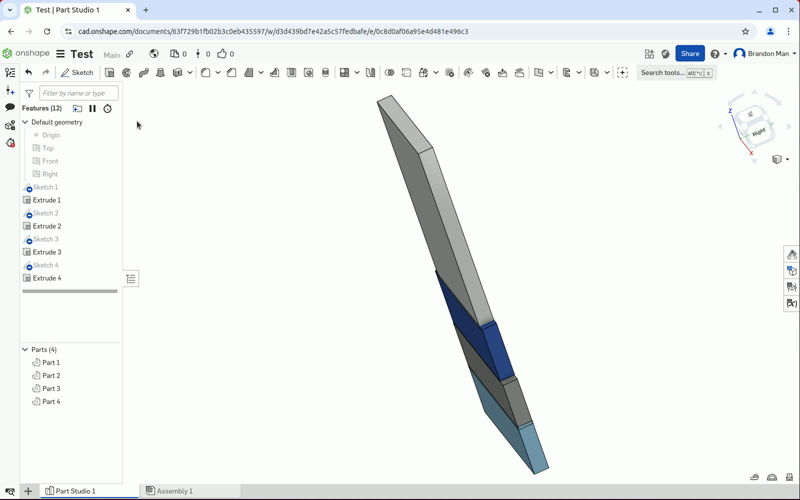
key(down, 2)
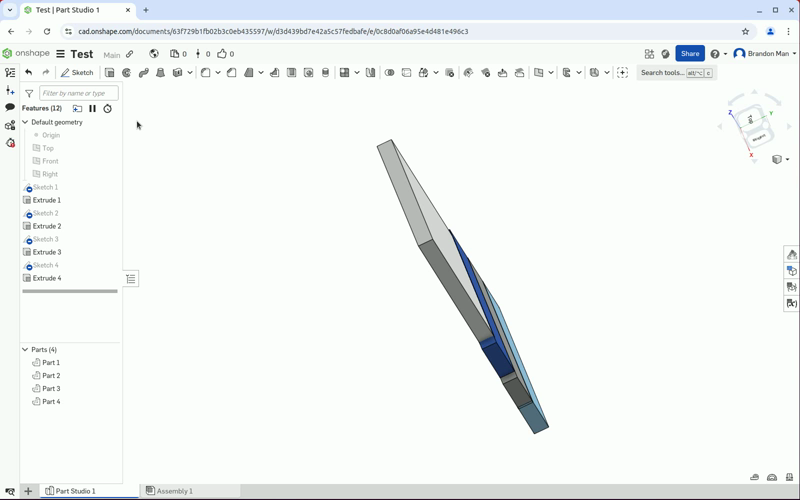
key(up, 2)
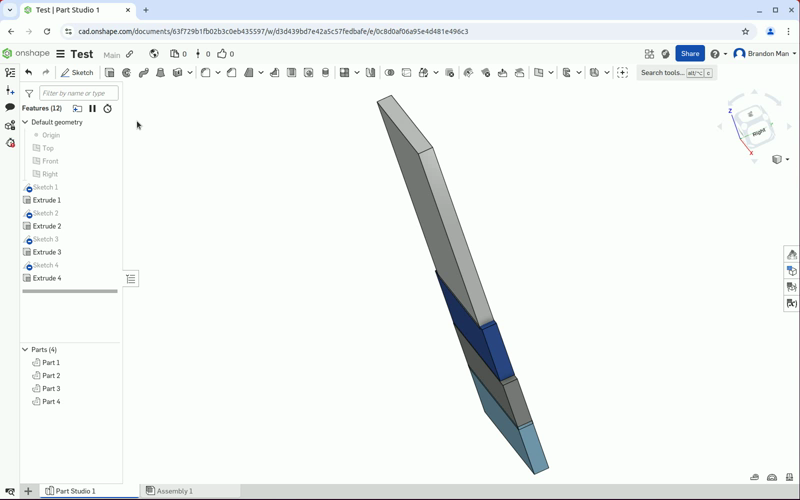
key(right, 2)
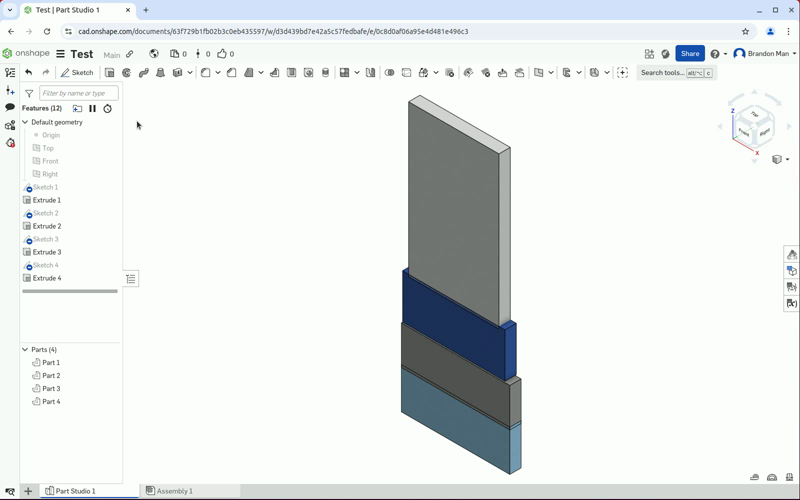
mouse_move(73, 189)
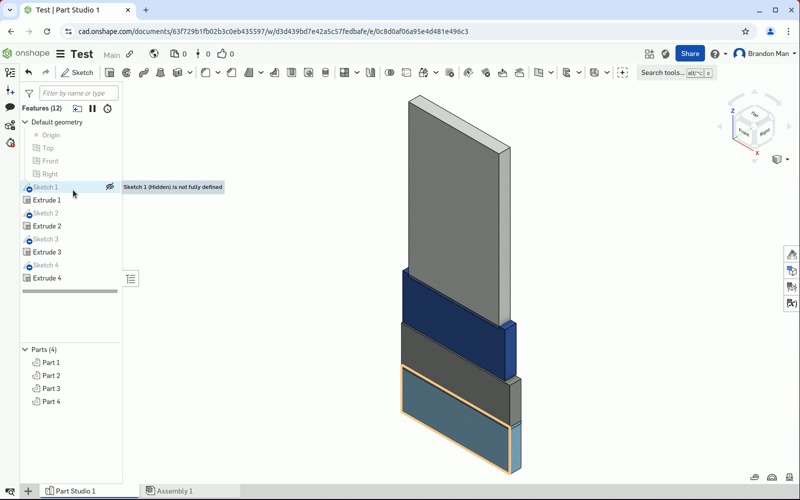
click(73, 189)